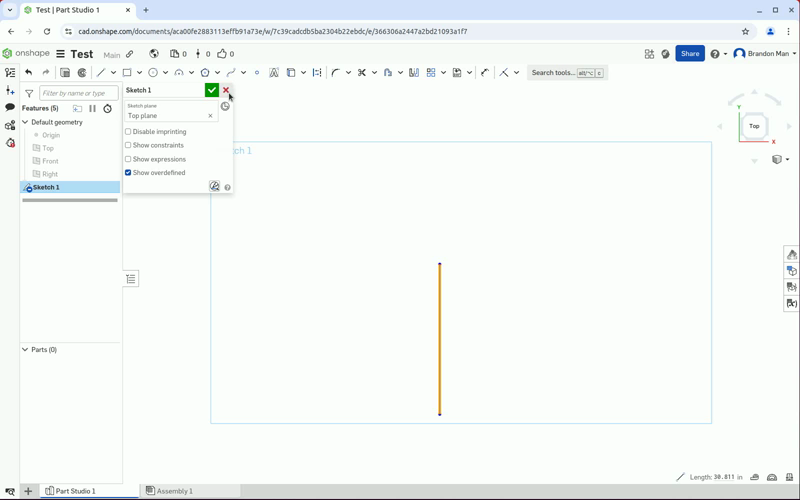
key(shift+h)
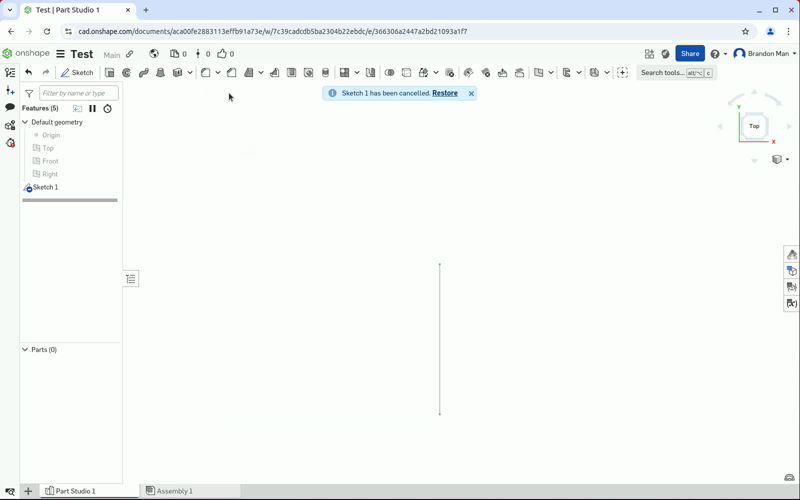
key(shift+s)
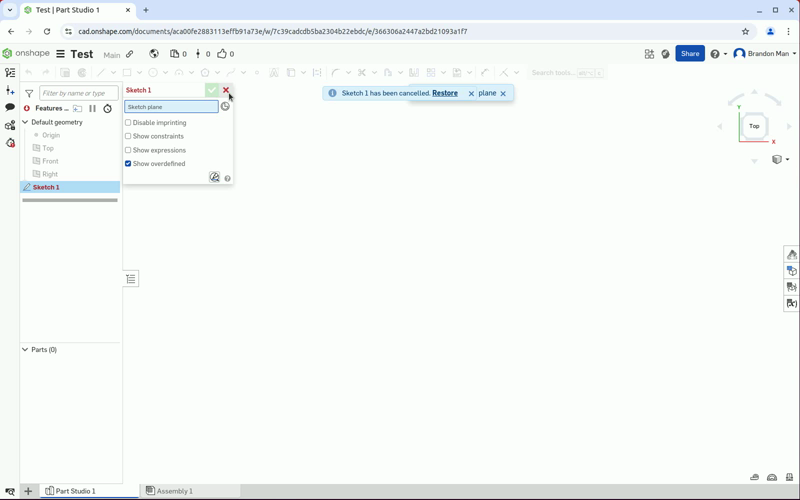
mouse_move(73, 150)
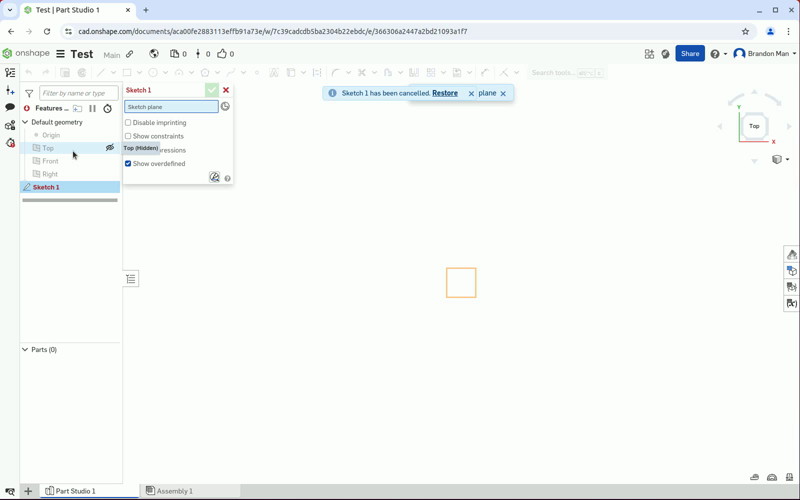
click(73, 150)
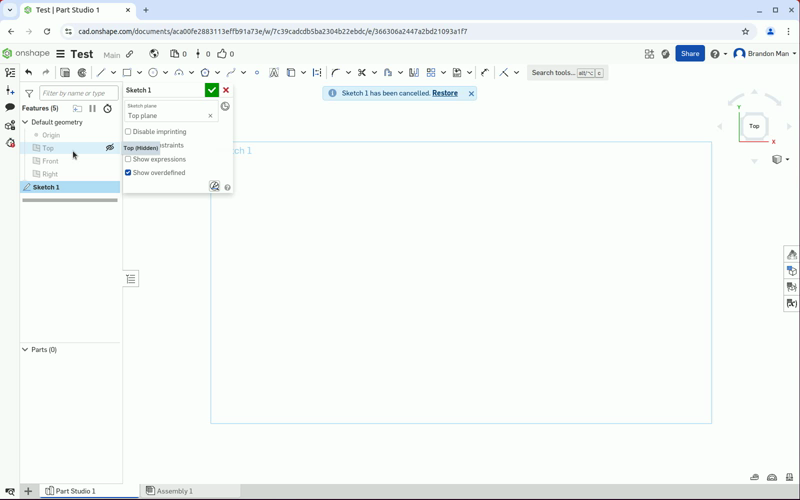
mouse_move(73, 352)
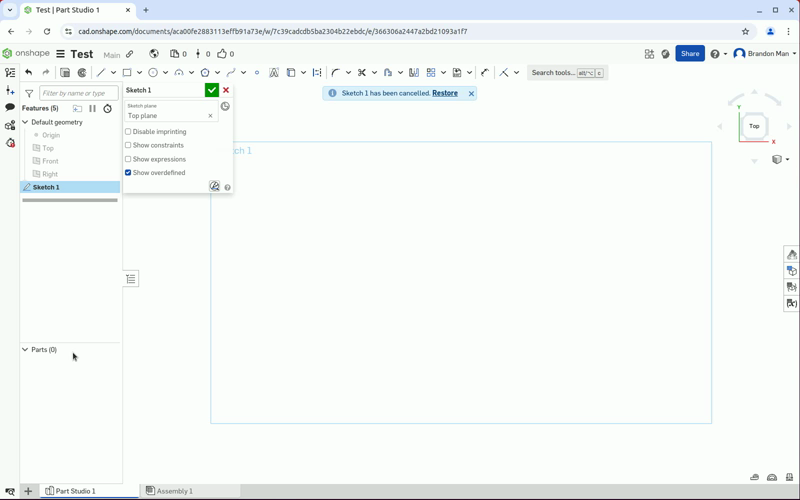
key(y)
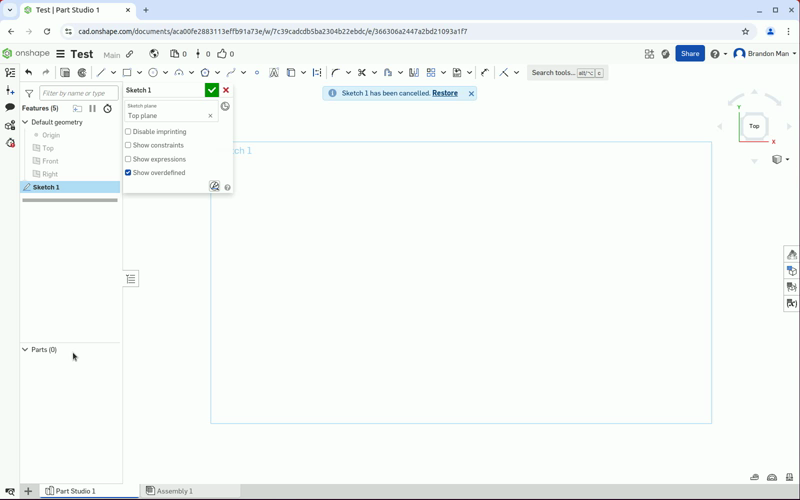
key(c)
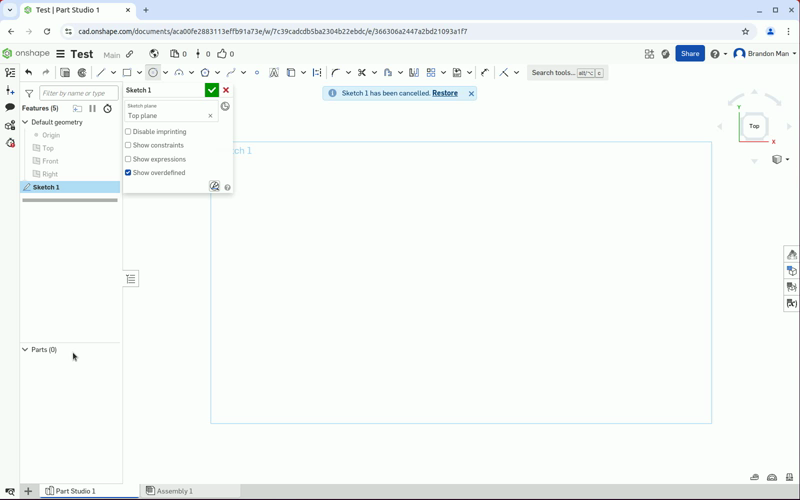
key_down(shift)
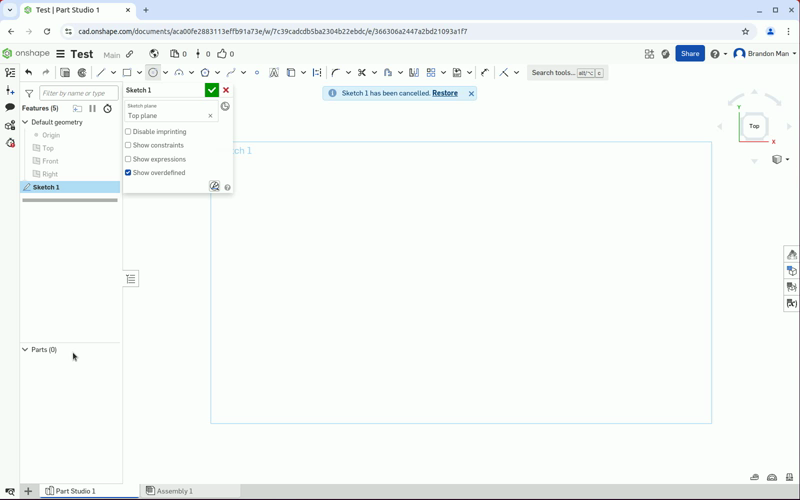
mouse_move(461, 282)
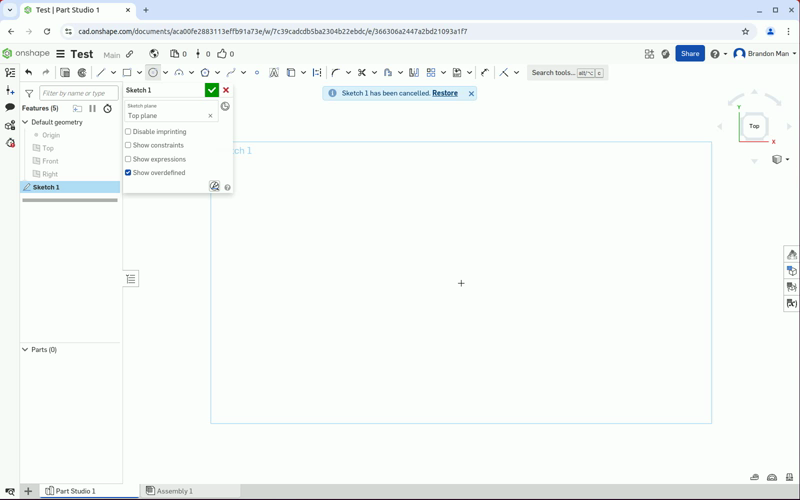
click(461, 282)
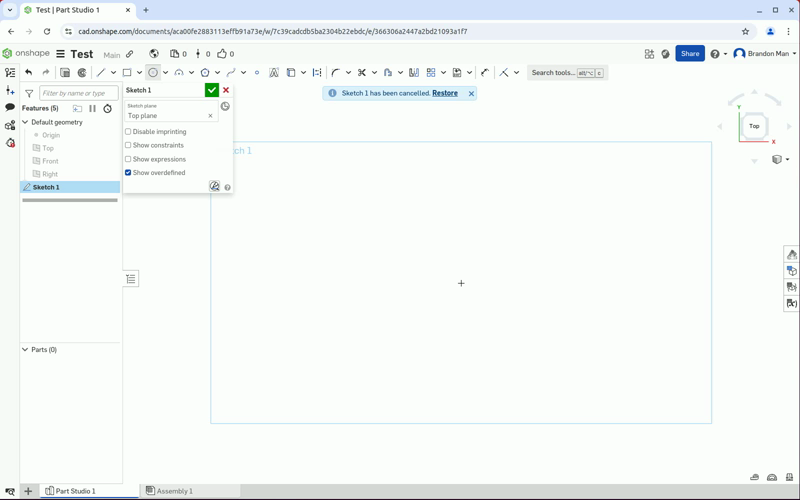
key_up(shift)
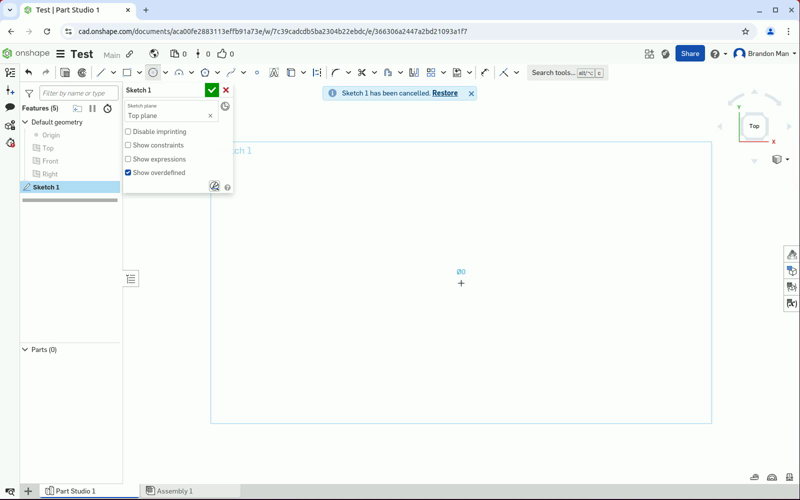
mouse_move(574, 282)
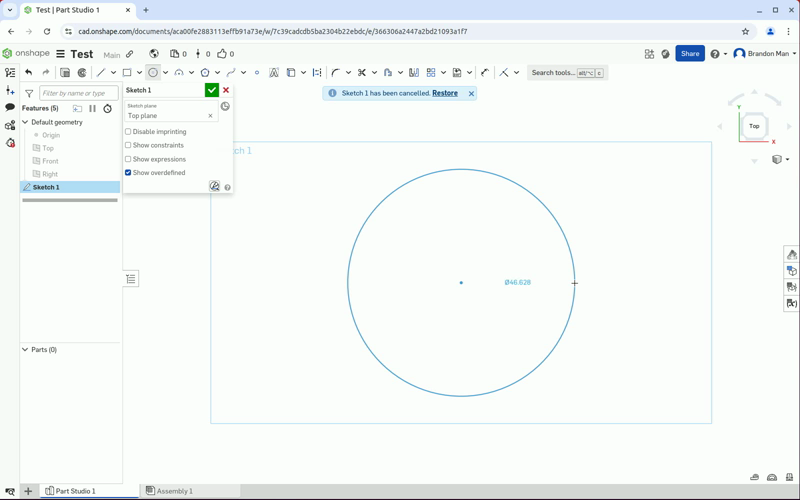
click(574, 282)
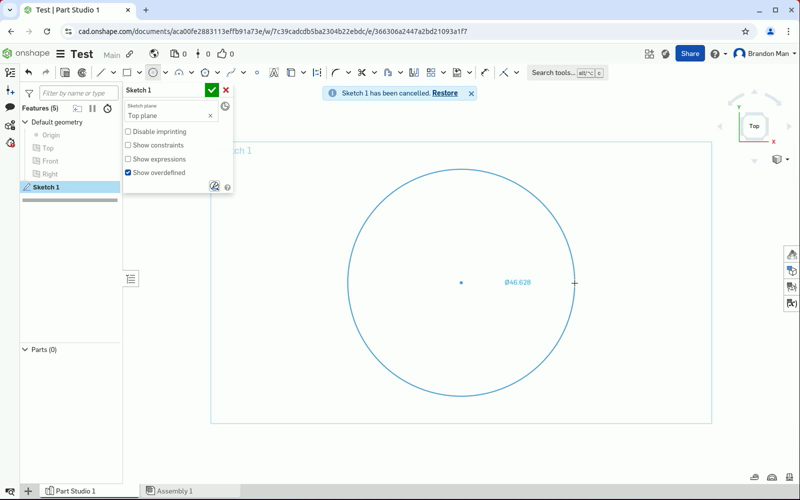
key(esc)
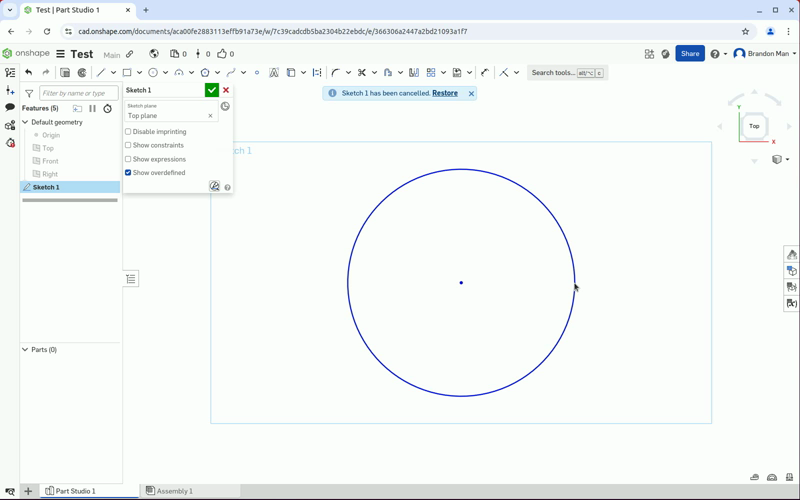
key(c)
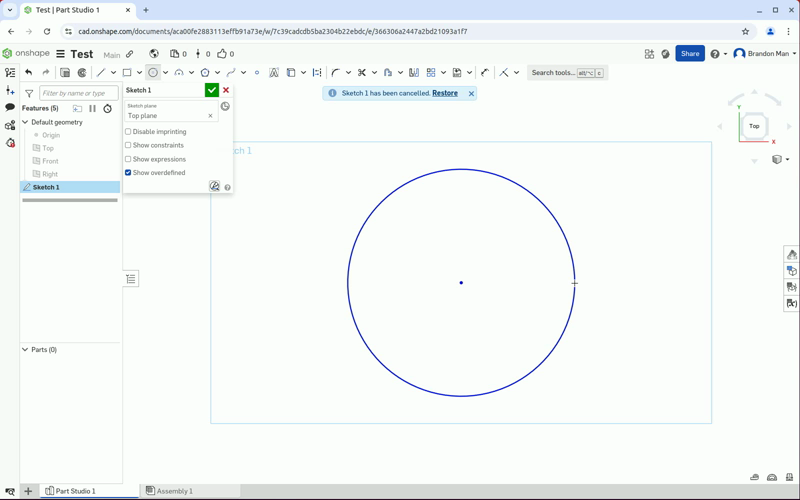
key_down(shift)
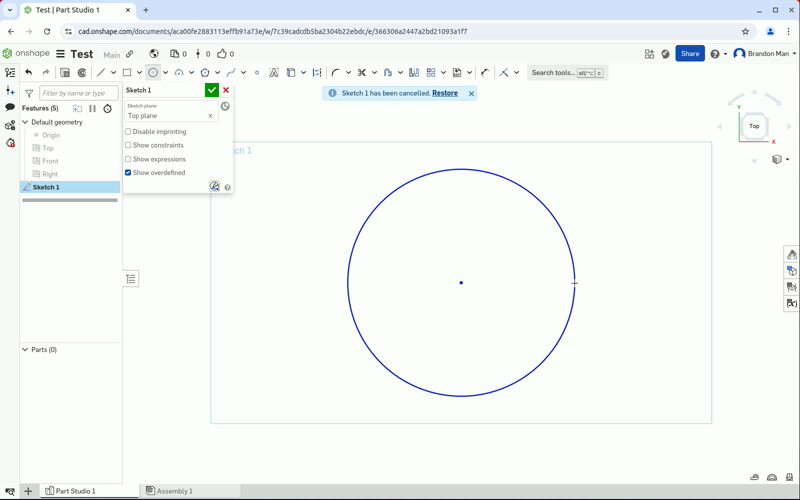
mouse_move(461, 282)
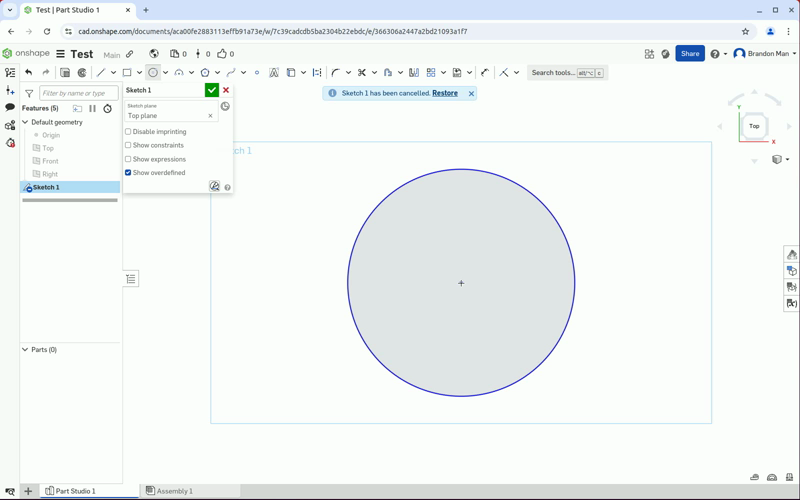
click(461, 282)
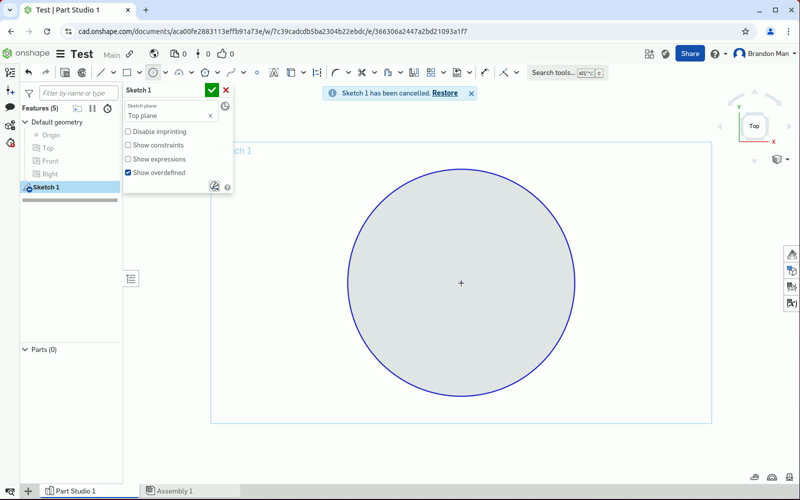
key_up(shift)
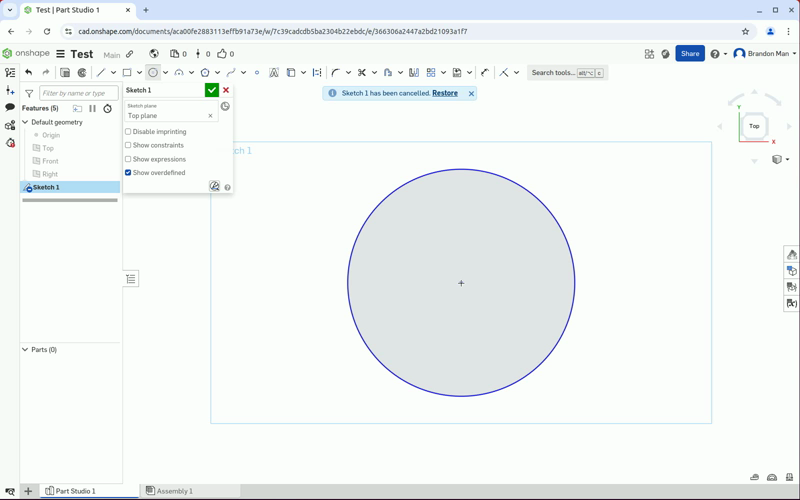
mouse_move(503, 282)
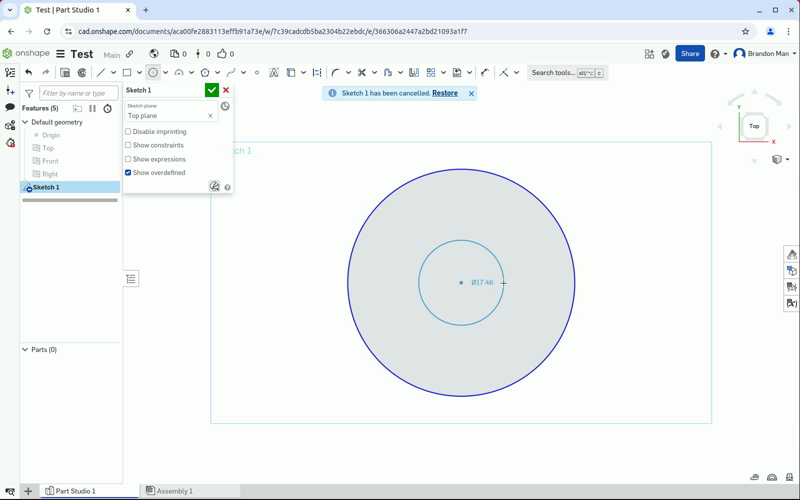
click(503, 282)
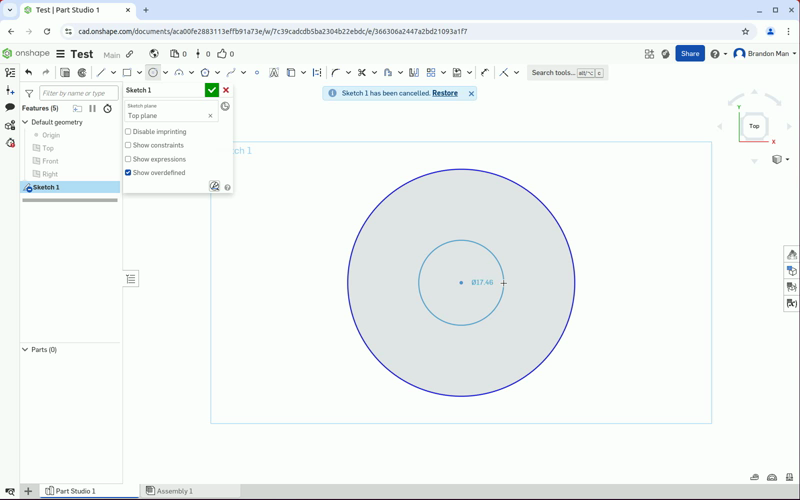
key(esc)
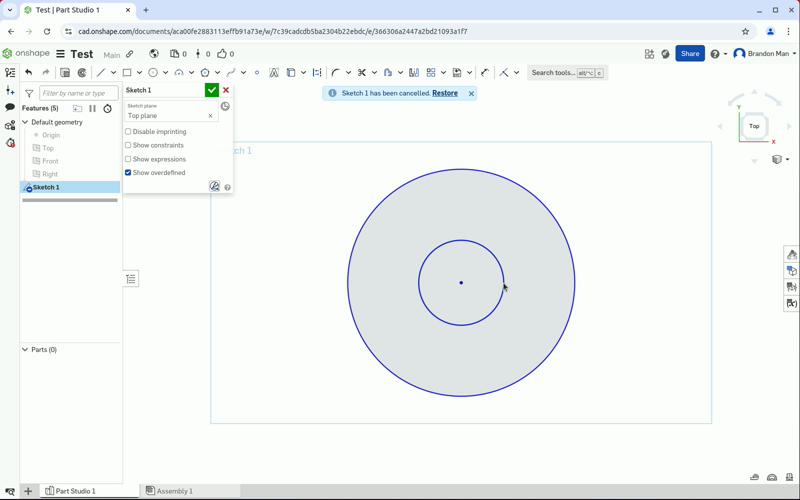
mouse_move(507, 232)
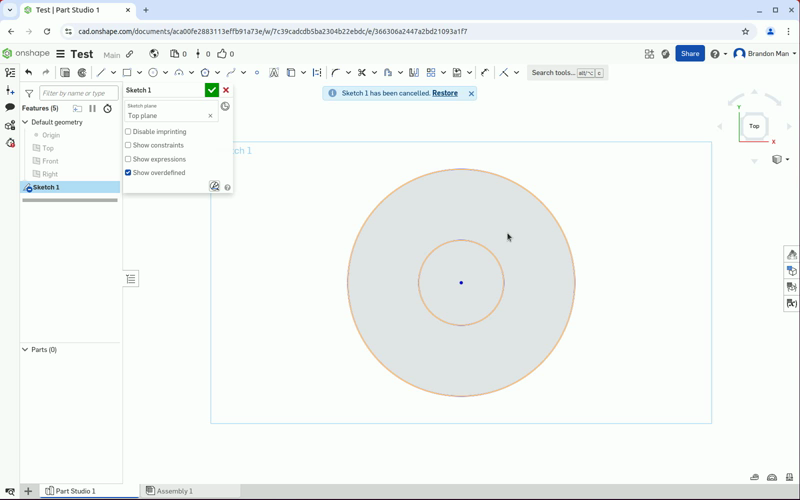
click(507, 232)
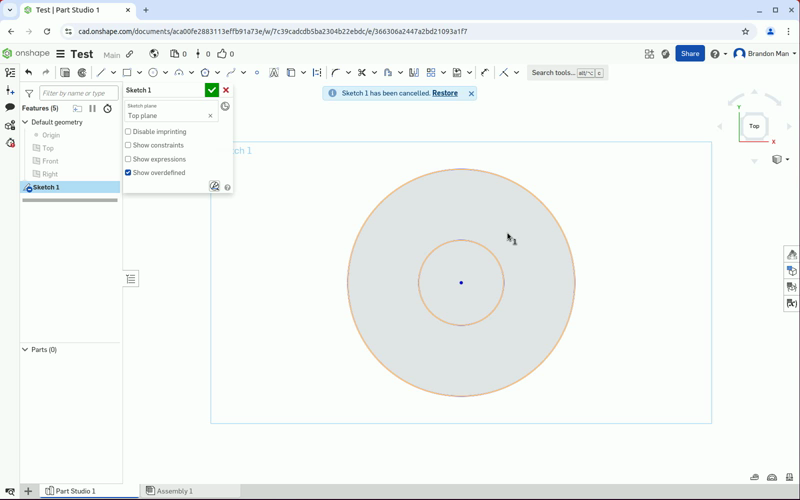
mouse_move(73, 352)
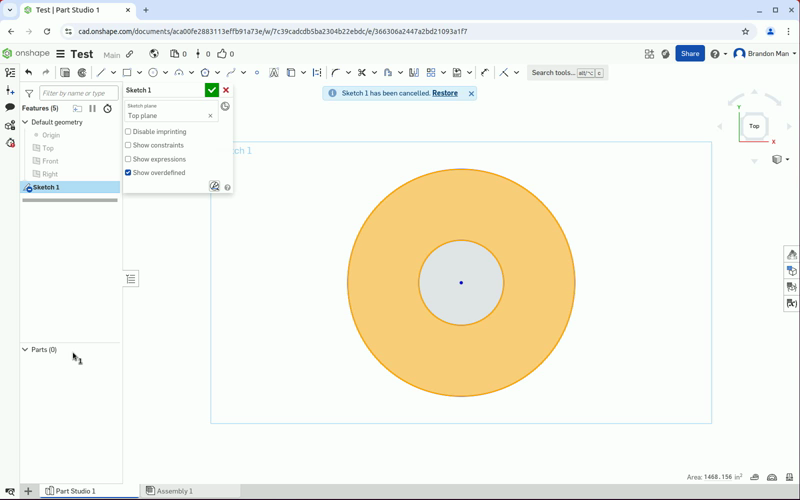
key(shift+y)
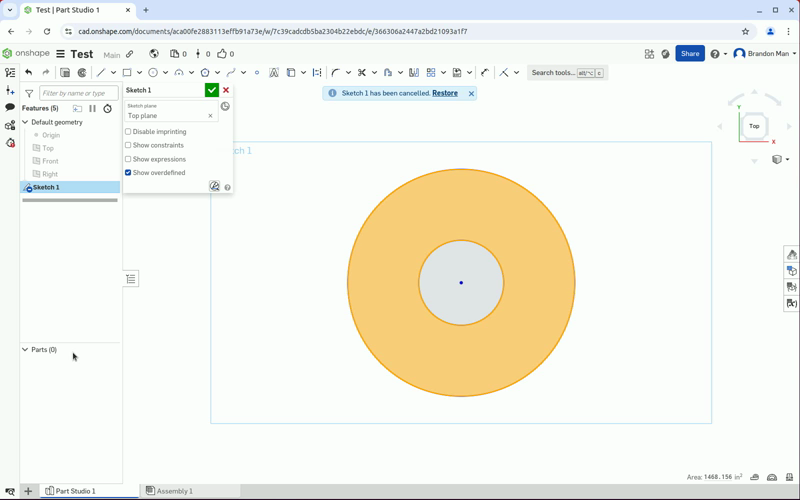
key(shift+e)
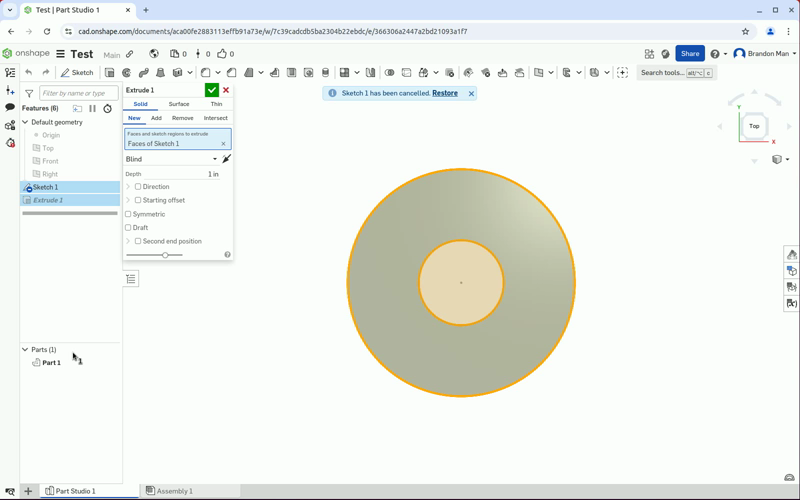
mouse_move(143, 106)
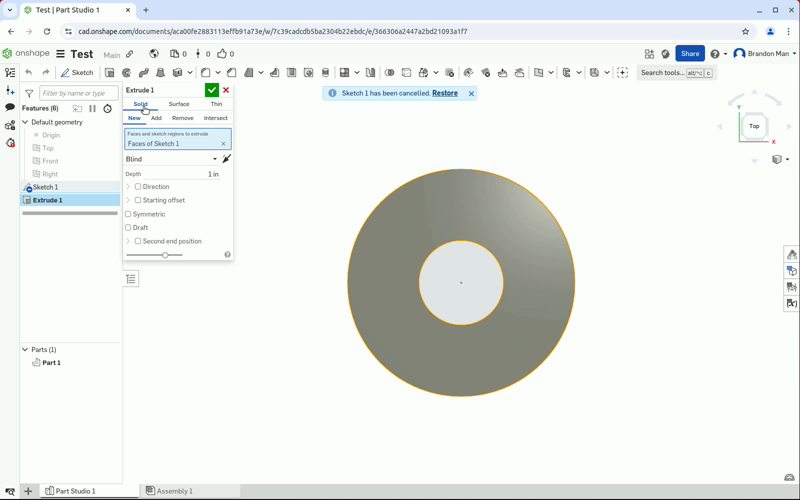
click(143, 106)
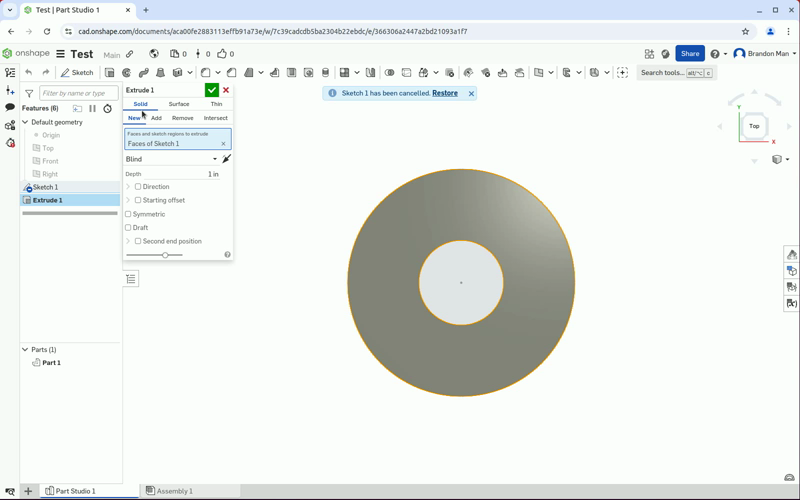
mouse_move(137, 120)
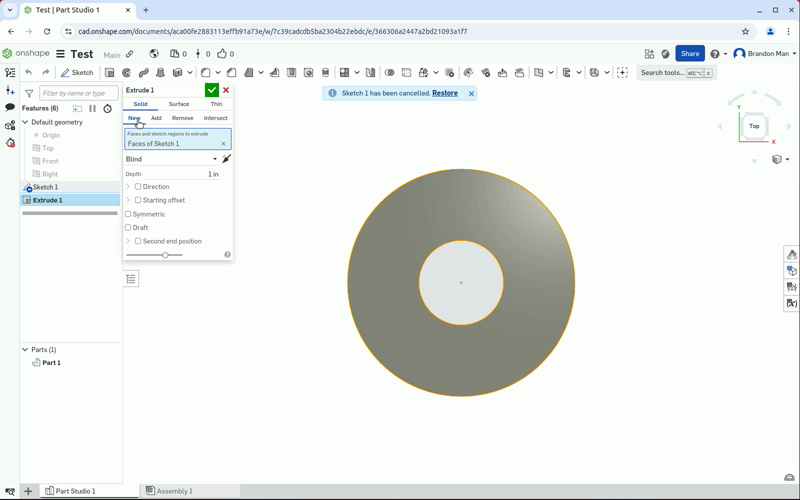
click(137, 120)
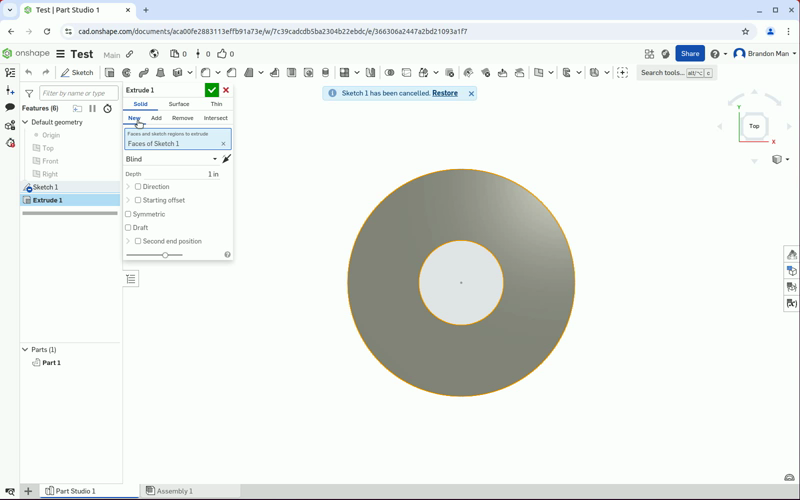
key(tab, 4)
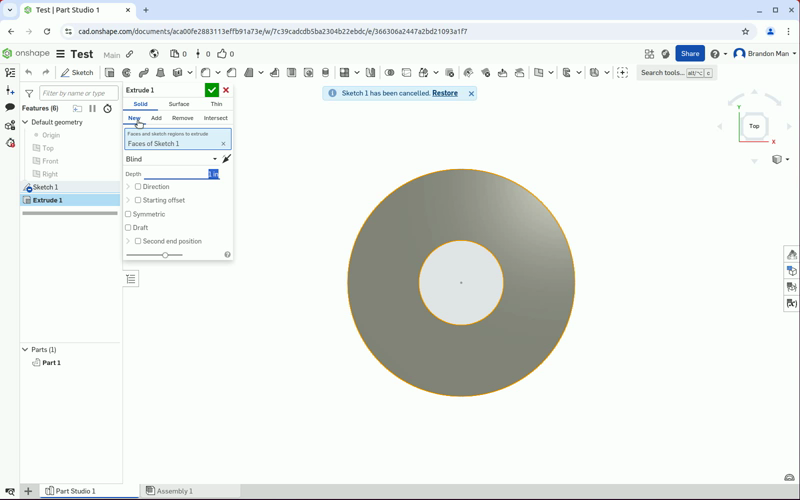
text(1.685)
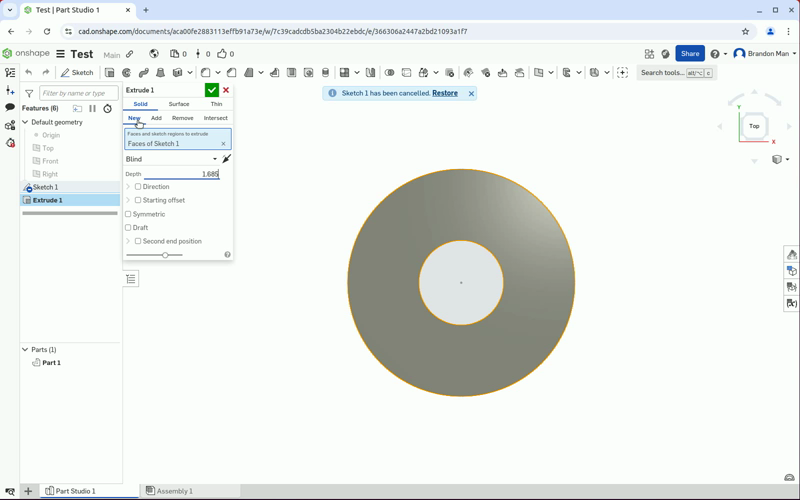
key(enter)
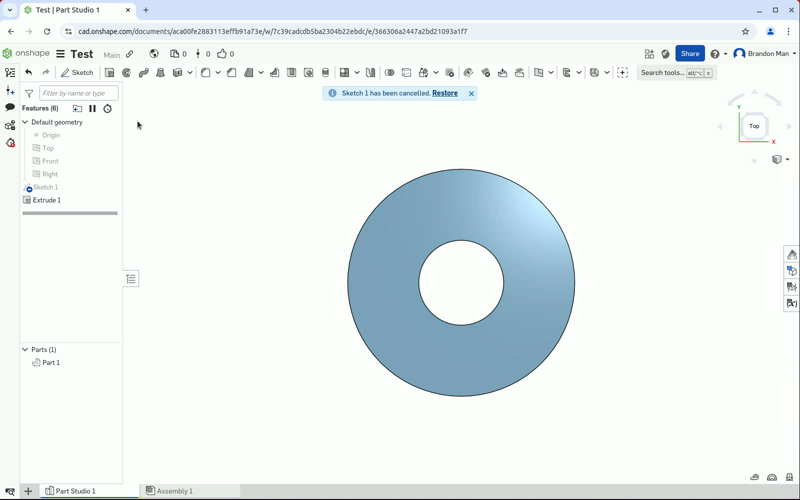
key(shift+h)
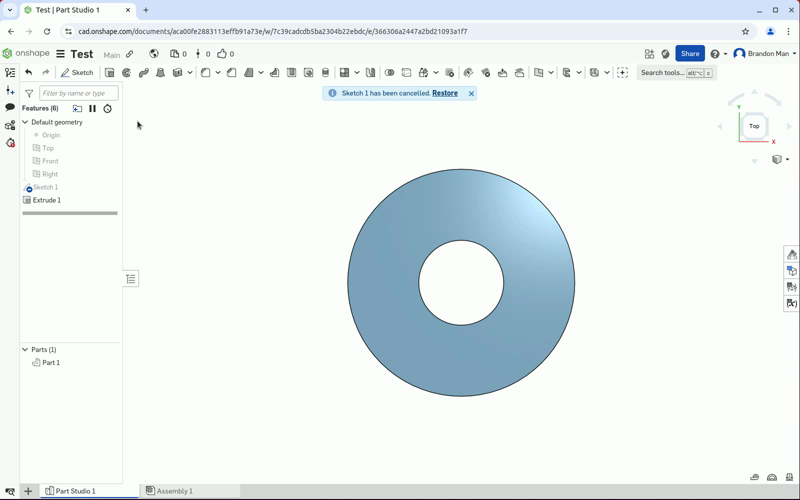
key(shift+h)
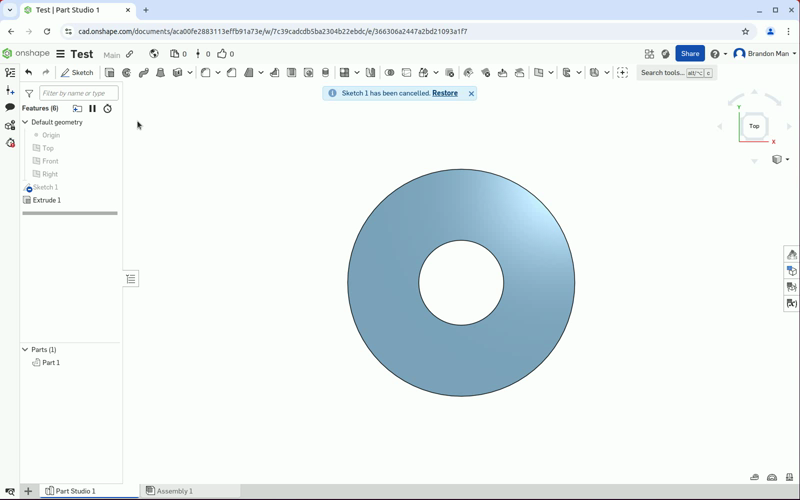
mouse_move(73, 189)
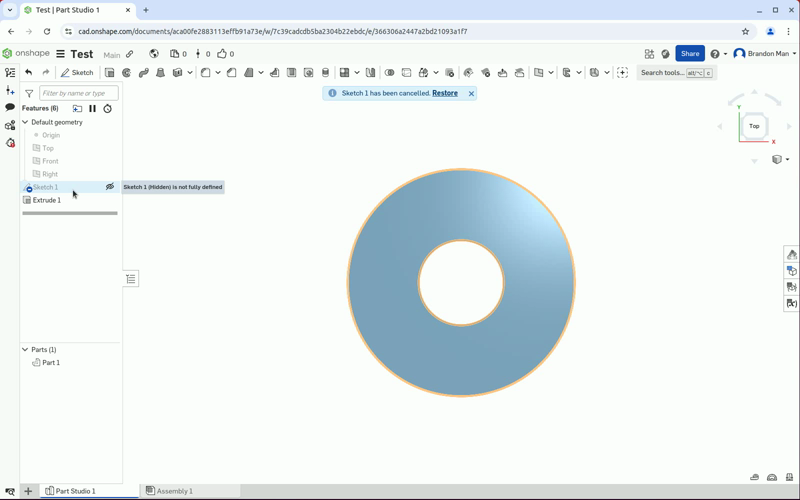
click(73, 189)
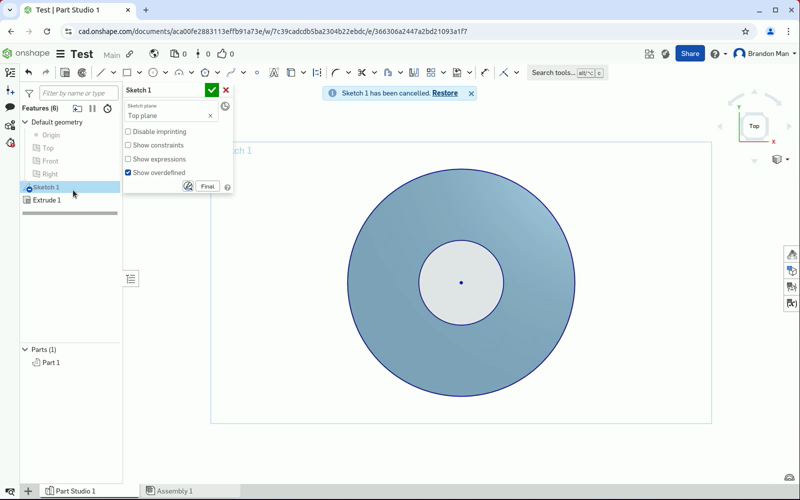
mouse_move(229, 92)
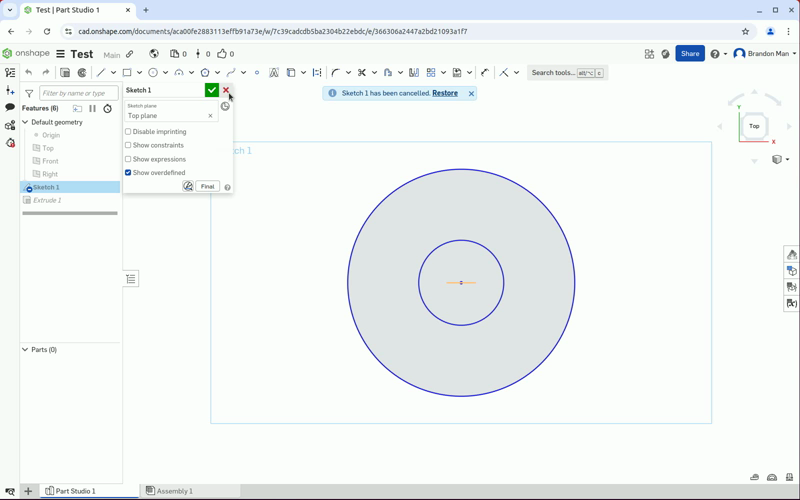
click(229, 92)
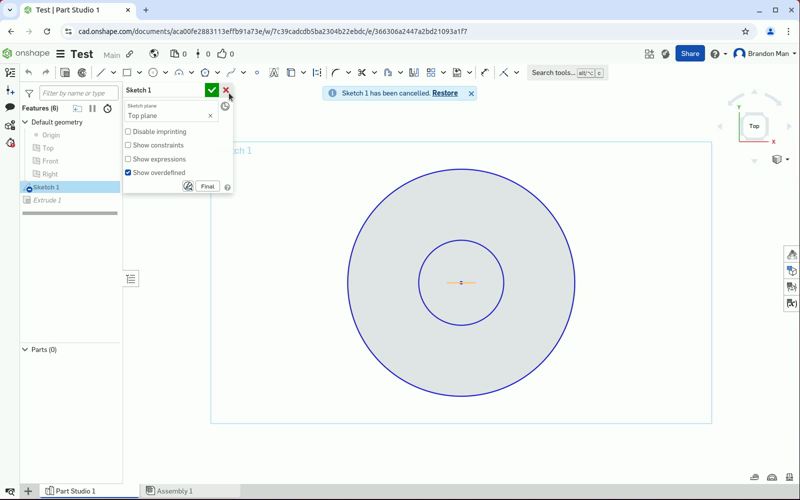
key(shift+s)
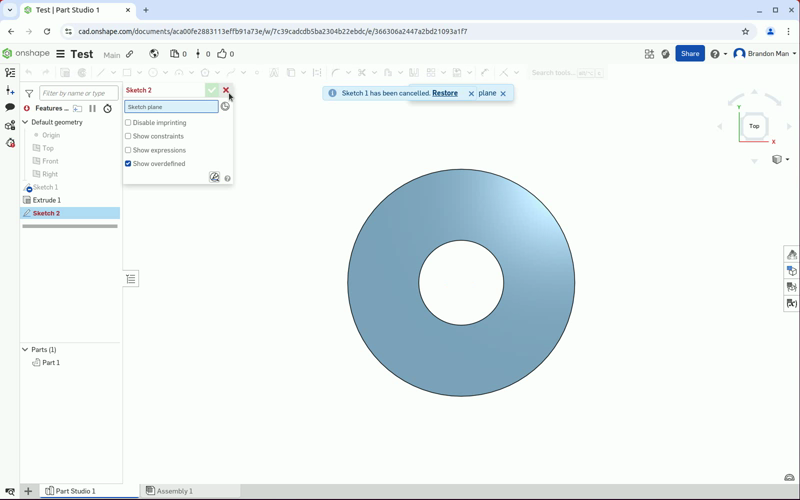
mouse_move(73, 150)
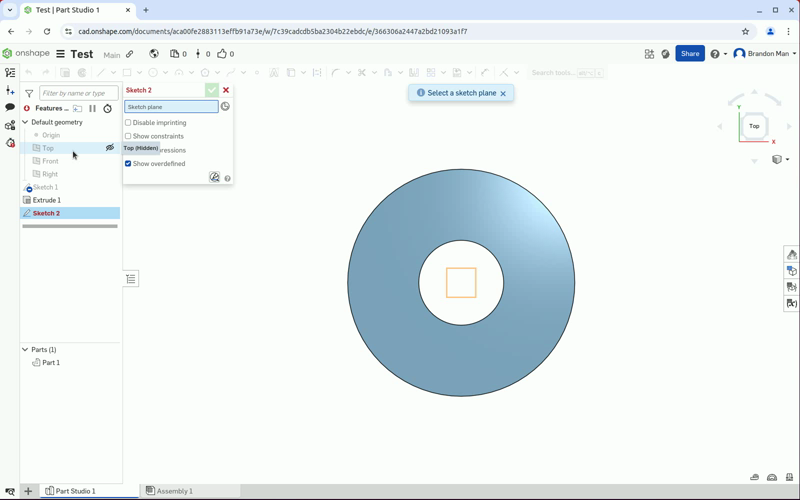
click(73, 150)
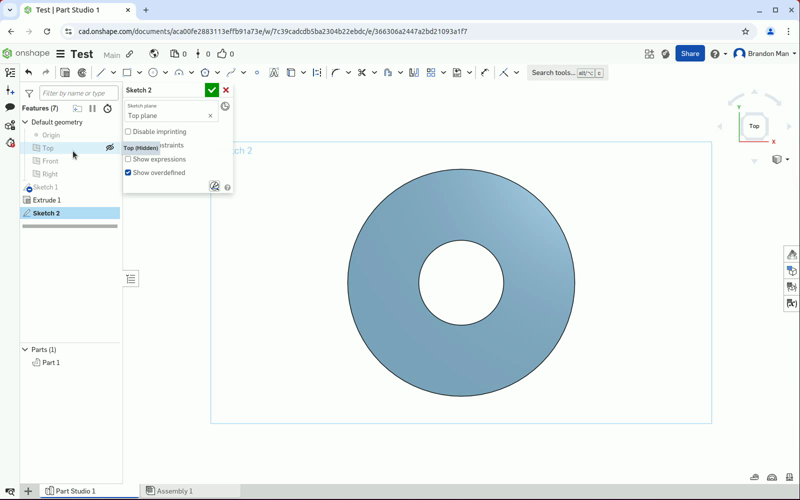
mouse_move(73, 352)
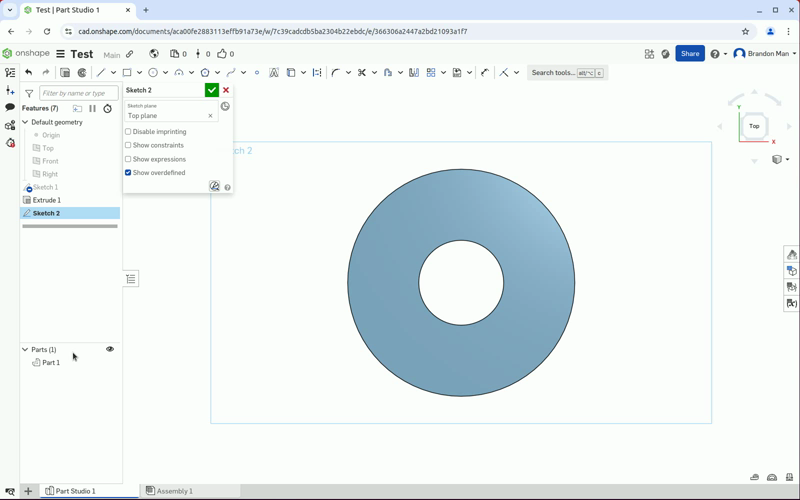
key(y)
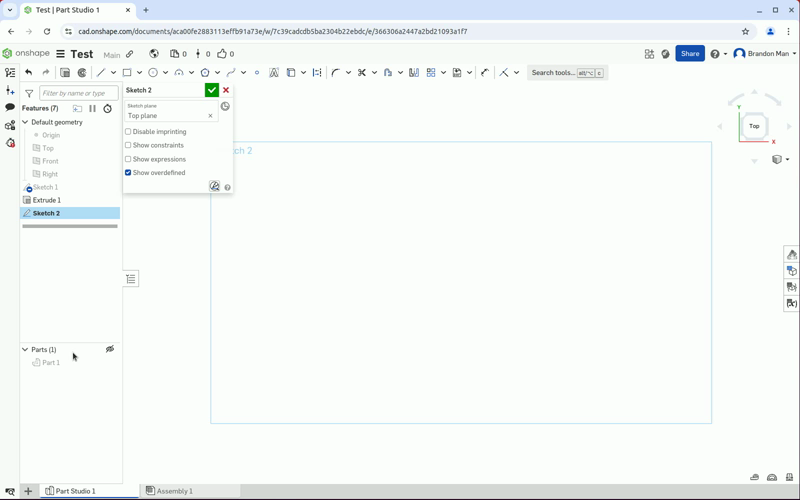
key(c)
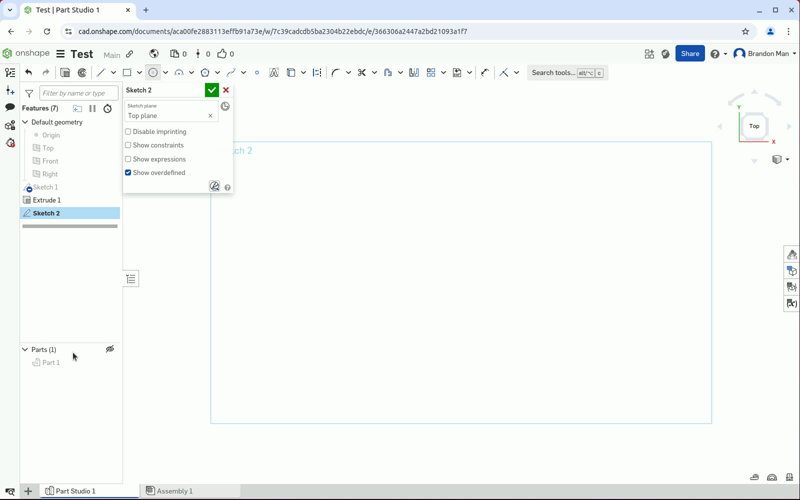
key_down(shift)
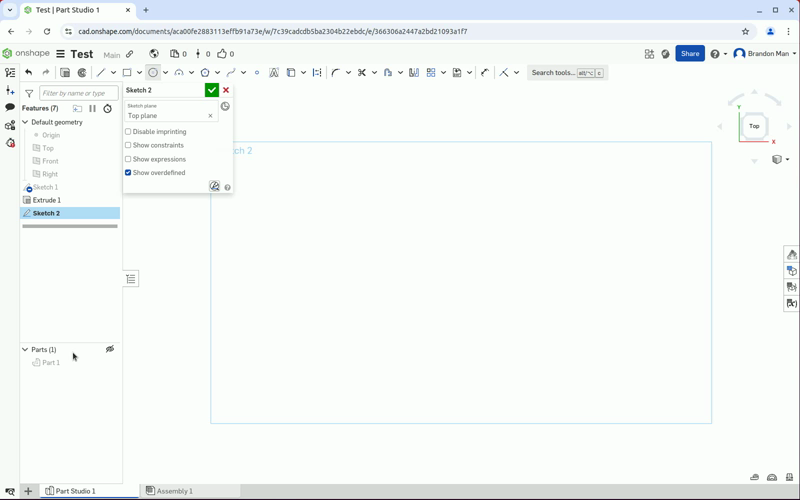
mouse_move(461, 282)
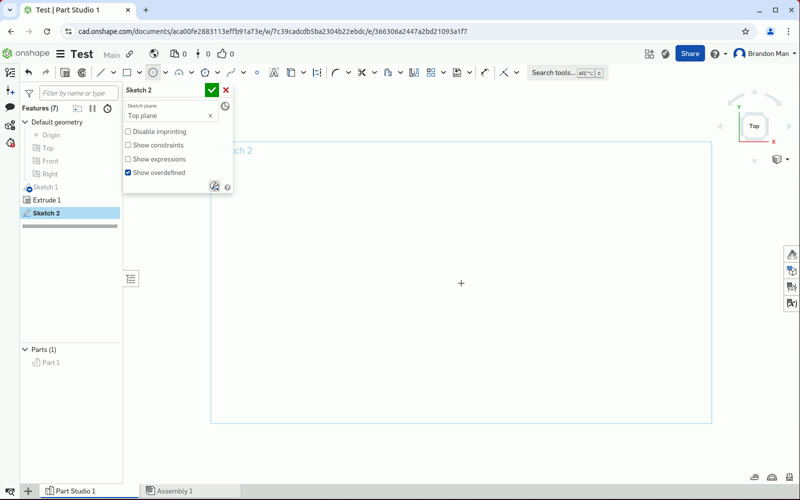
click(461, 282)
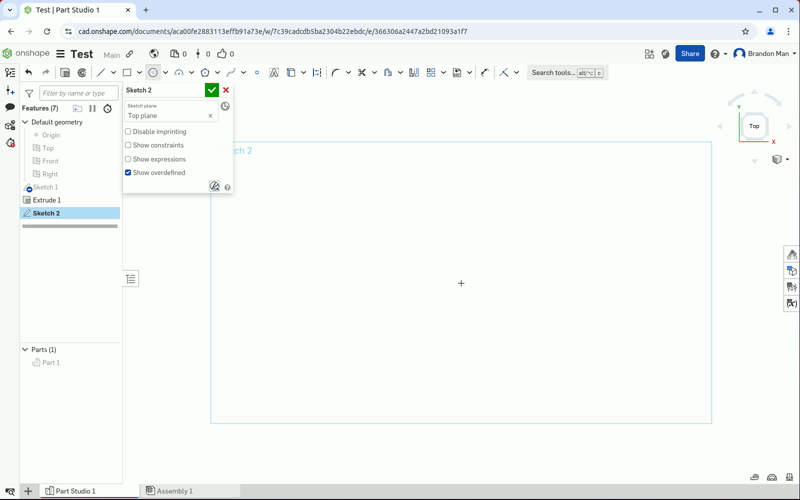
key_up(shift)
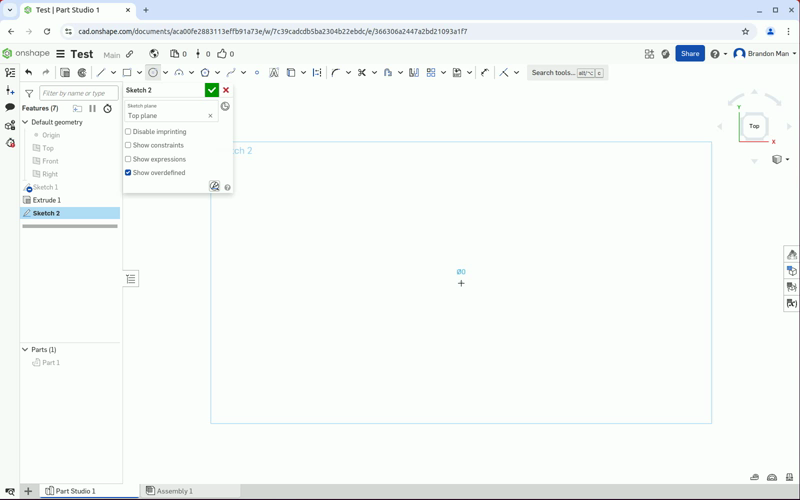
mouse_move(494, 282)
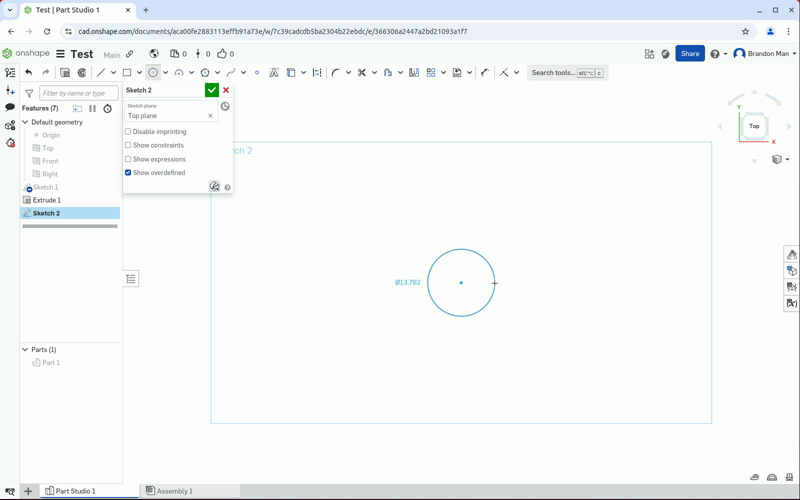
click(494, 282)
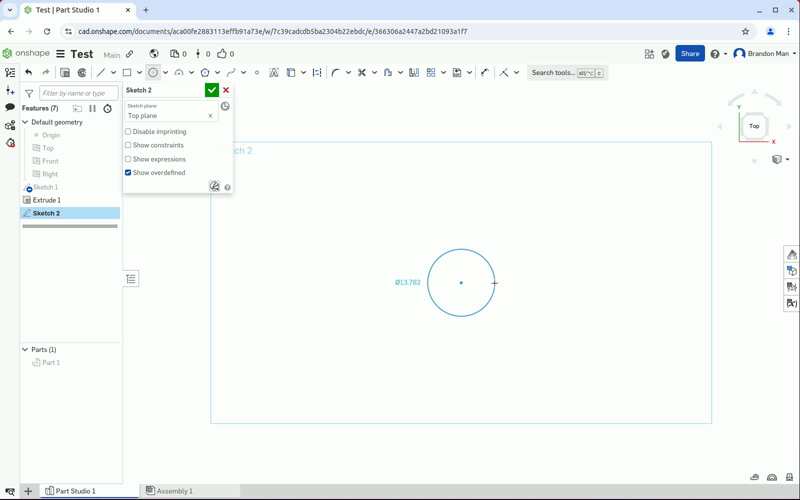
key(esc)
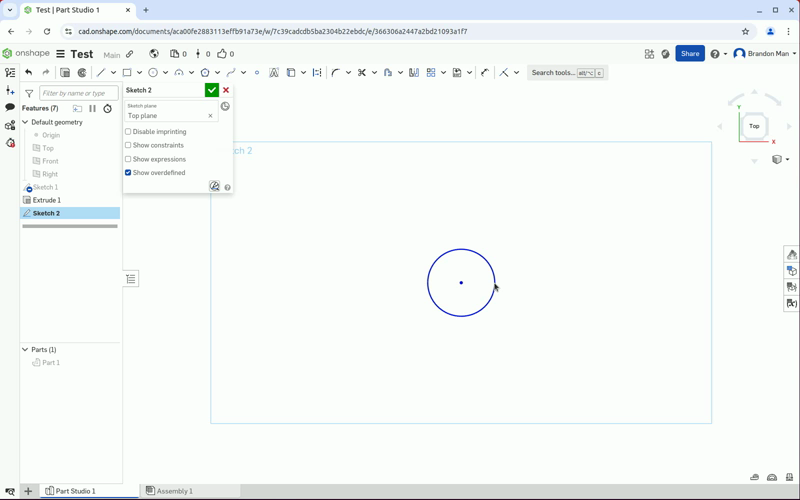
key(c)
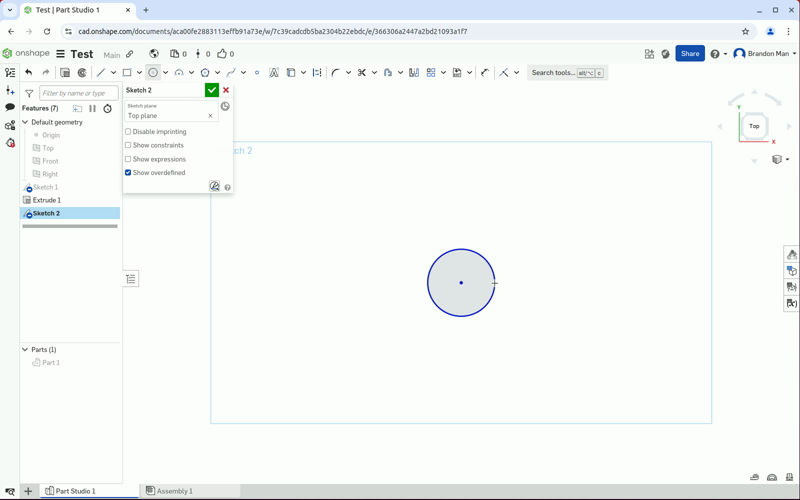
key_down(shift)
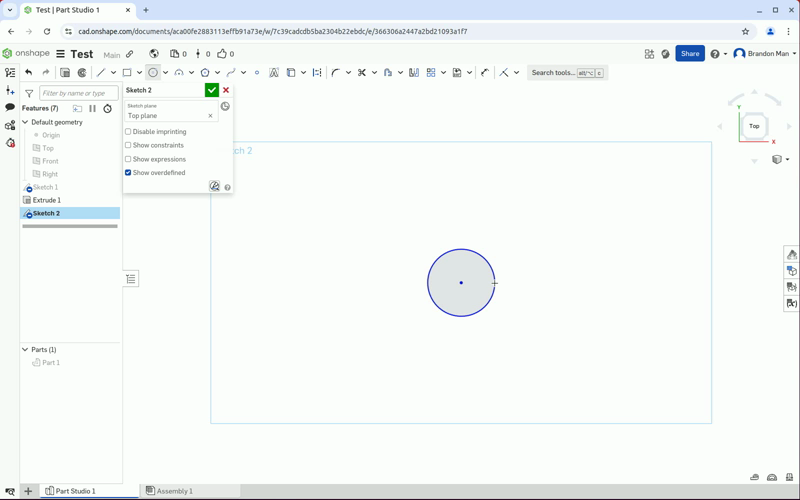
mouse_move(461, 282)
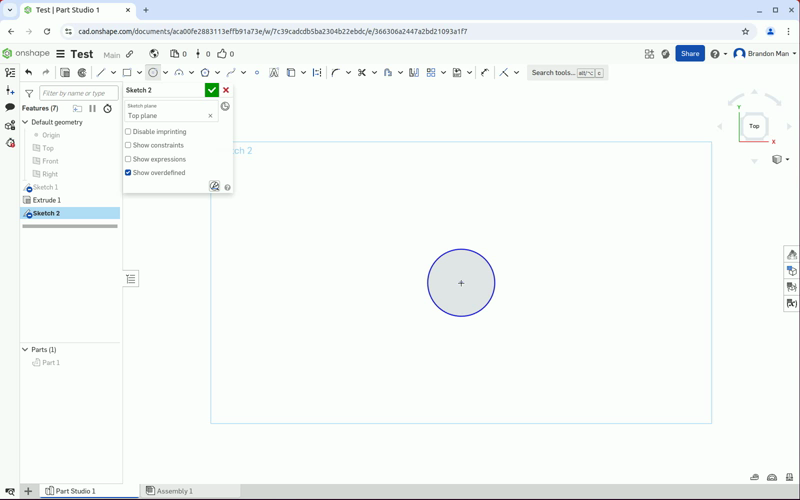
click(461, 282)
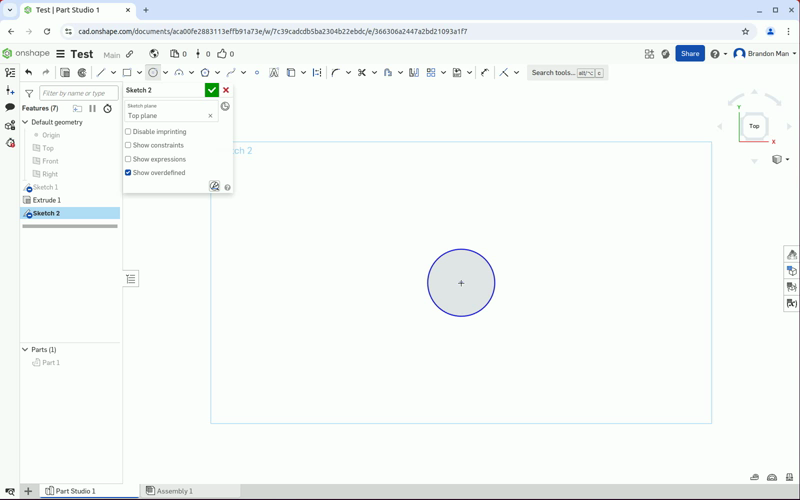
key_up(shift)
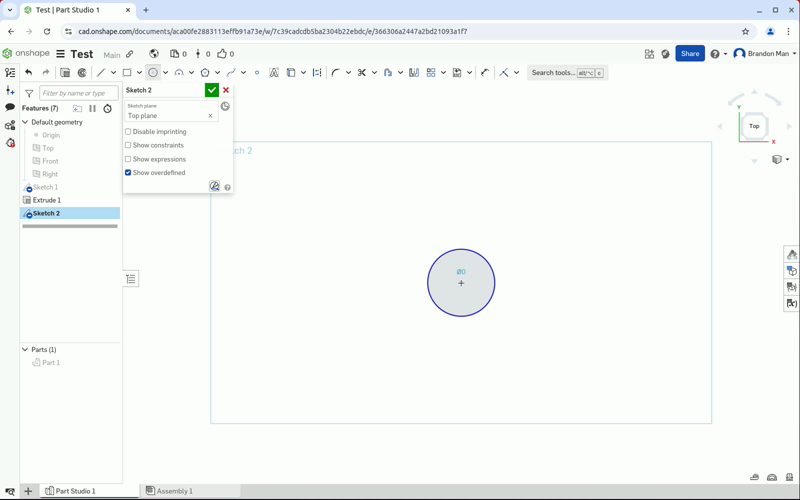
mouse_move(467, 282)
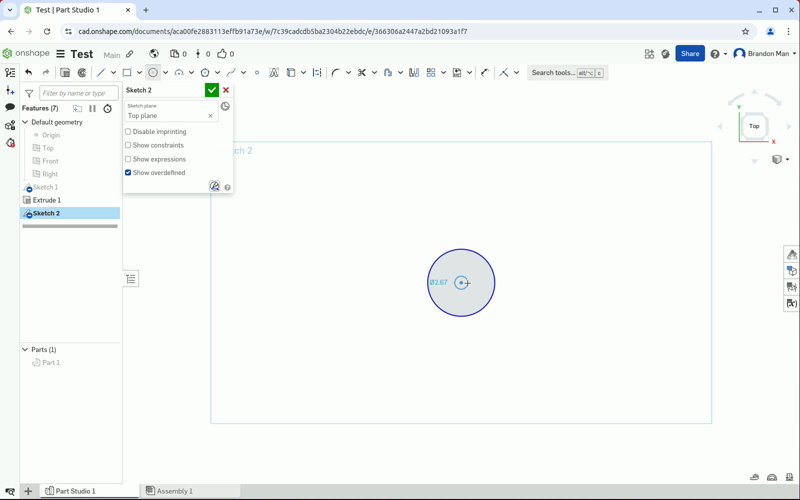
click(467, 282)
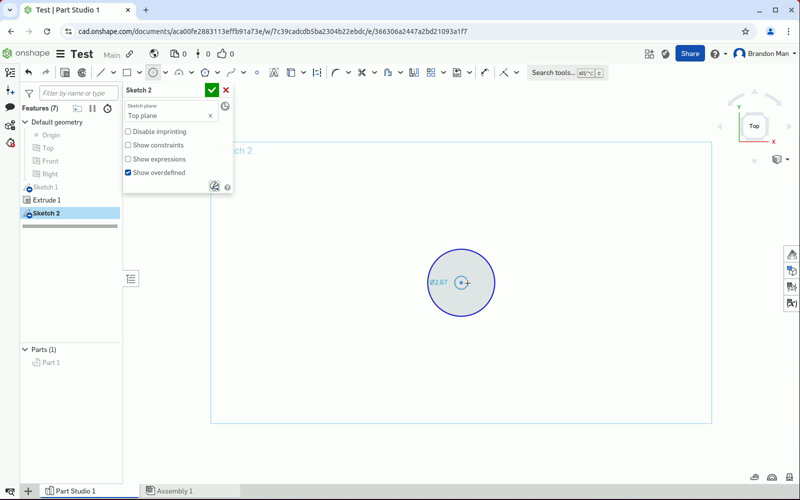
key(esc)
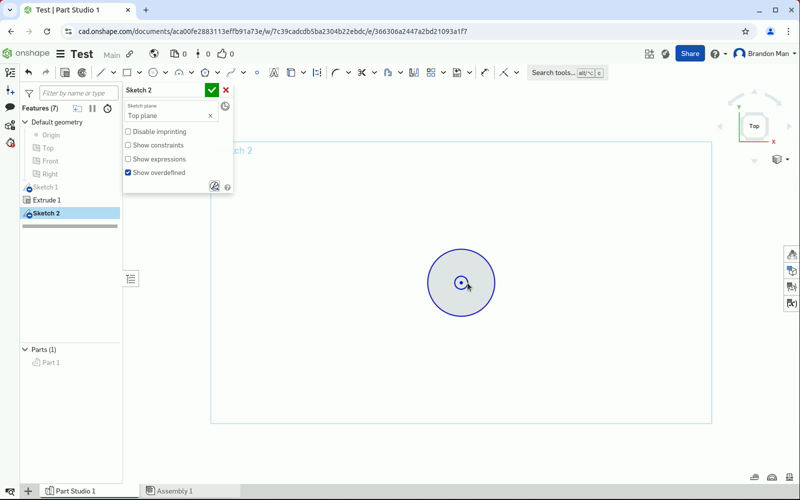
mouse_move(471, 273)
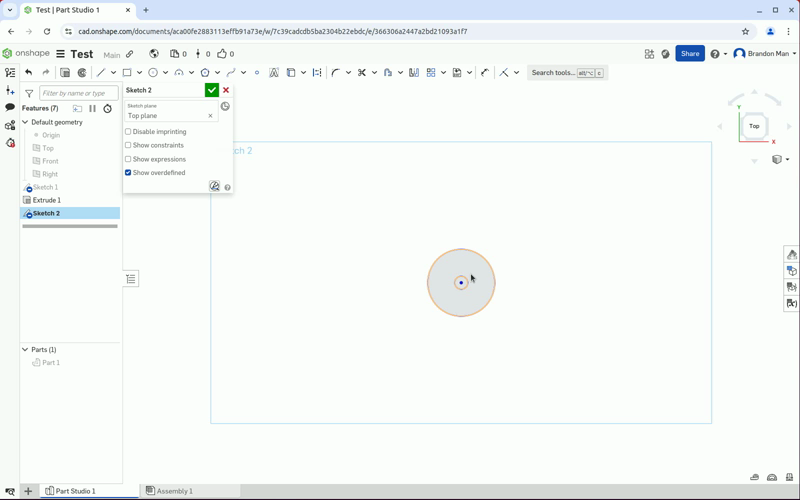
click(471, 273)
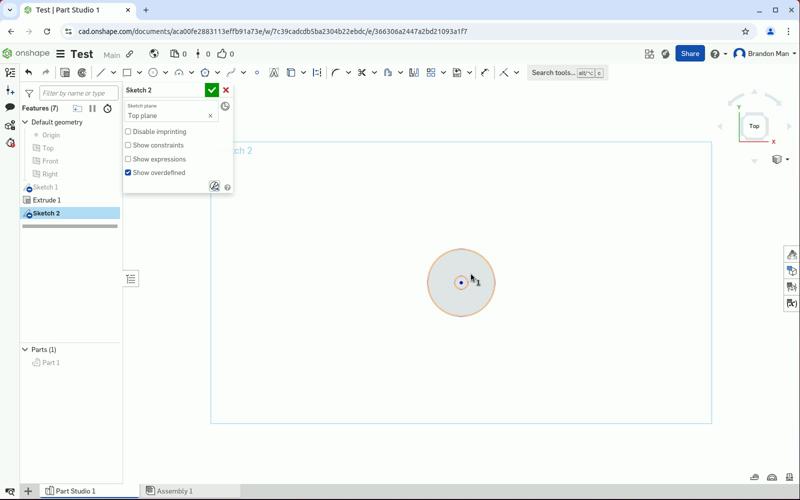
mouse_move(73, 352)
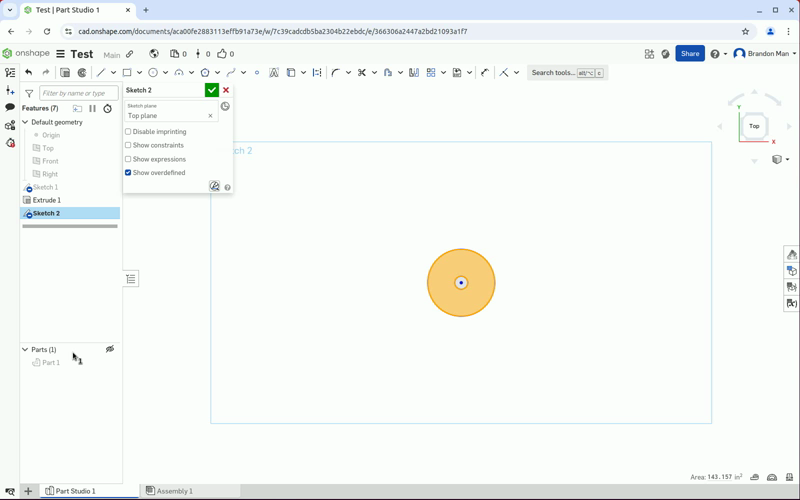
key(shift+y)
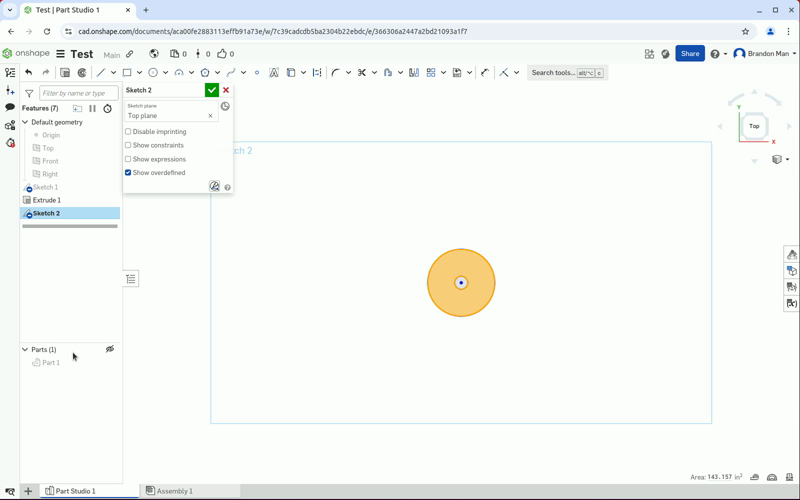
key(shift+e)
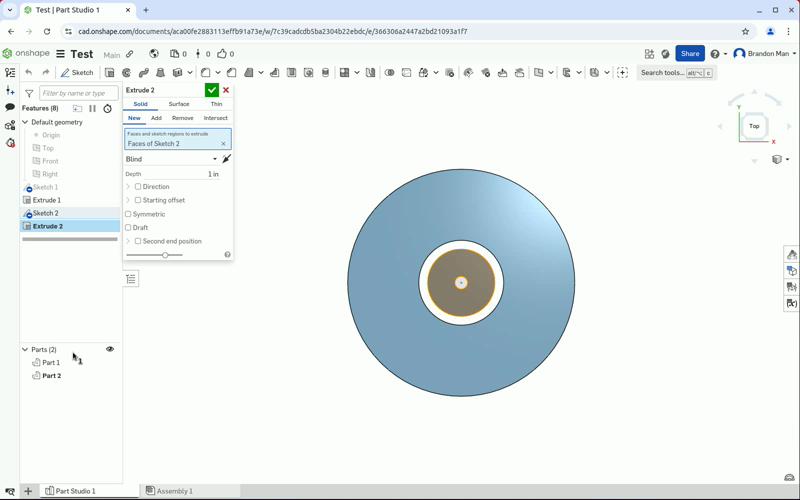
mouse_move(143, 106)
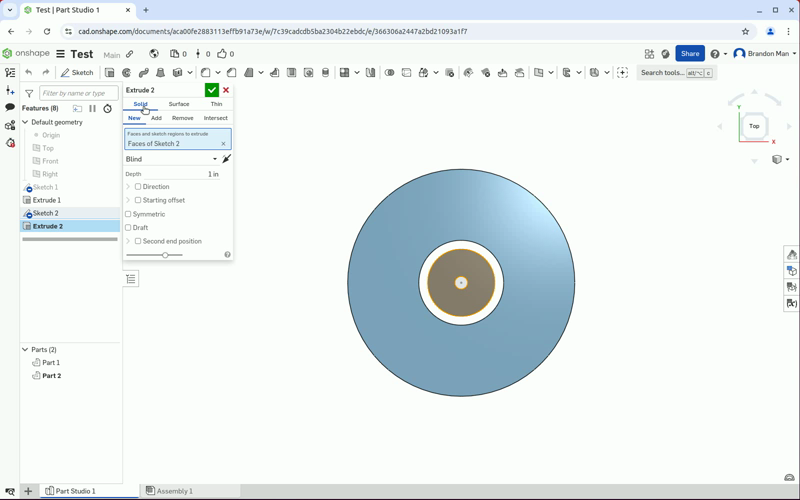
click(143, 106)
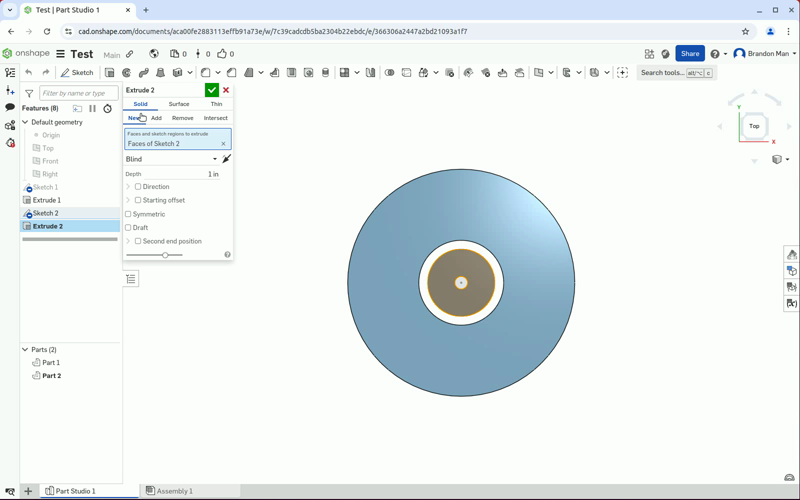
mouse_move(137, 120)
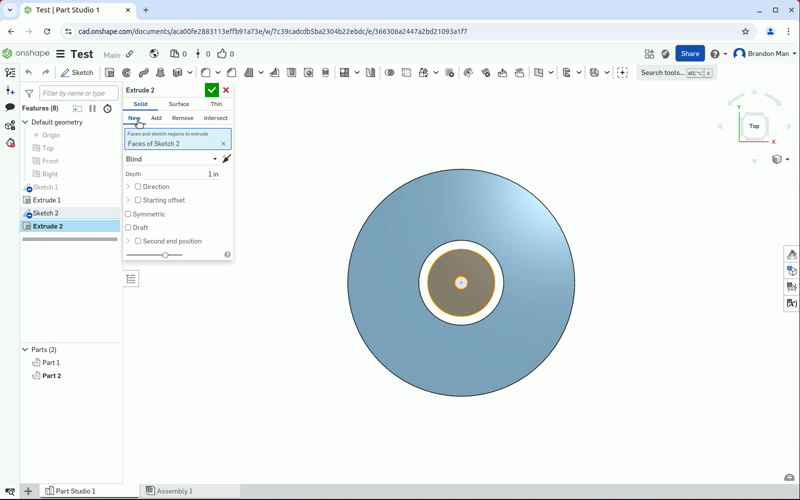
click(137, 120)
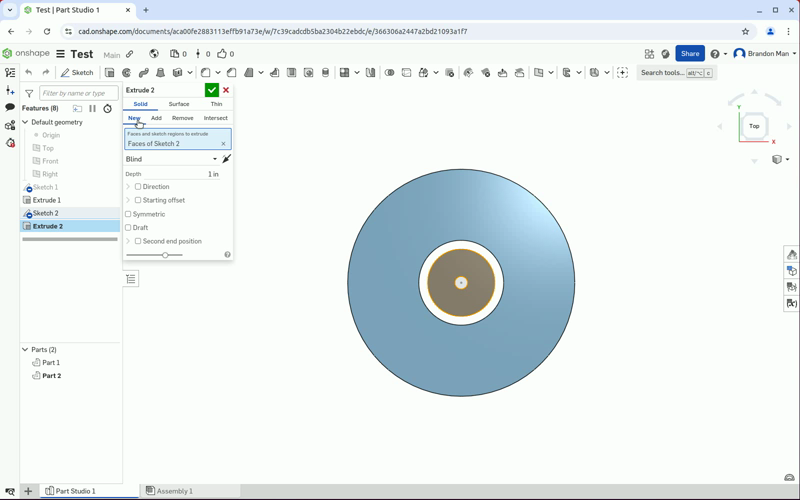
key(tab, 4)
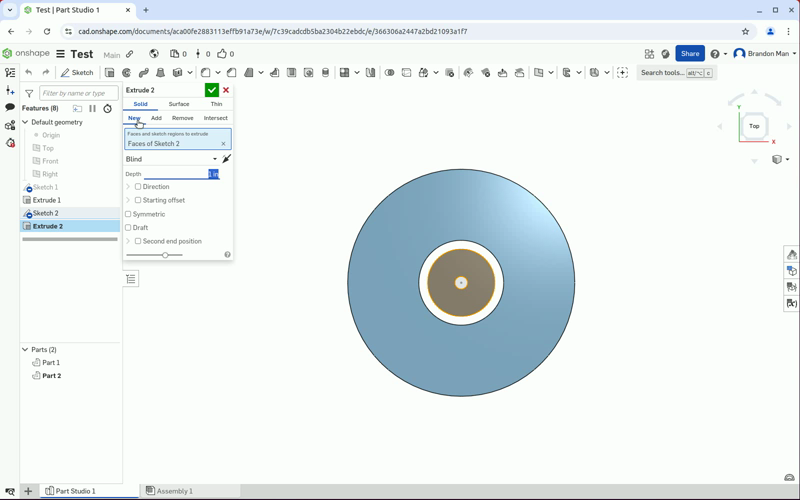
text(1.685)
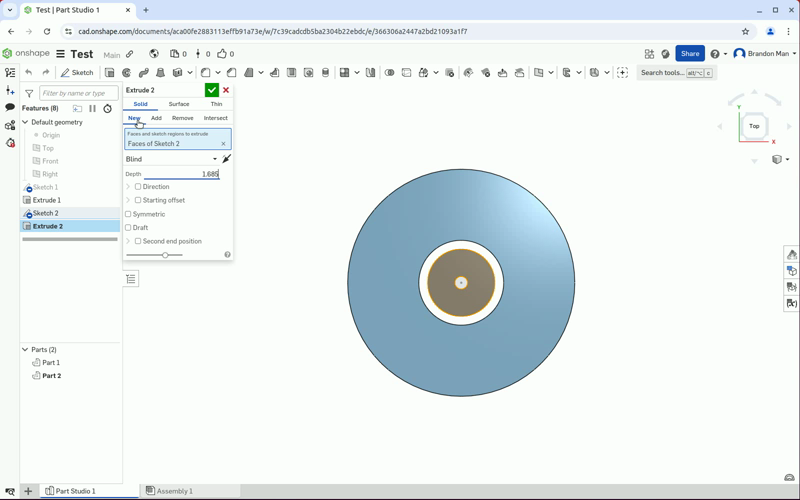
key(enter)
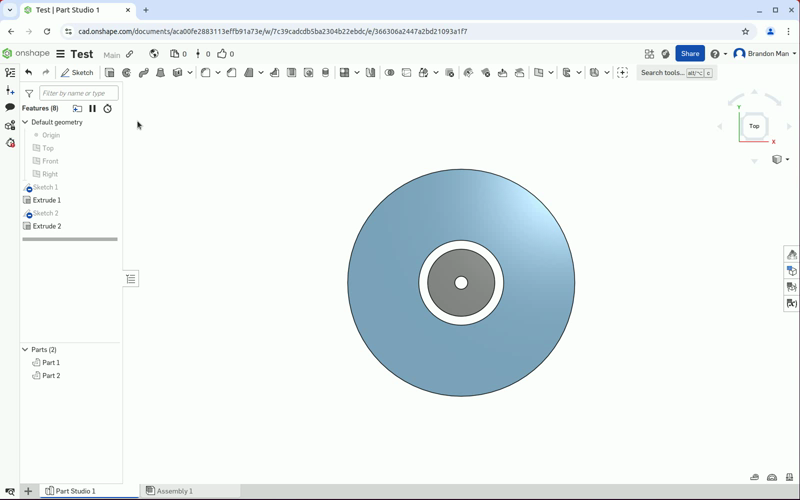
key(shift+h)
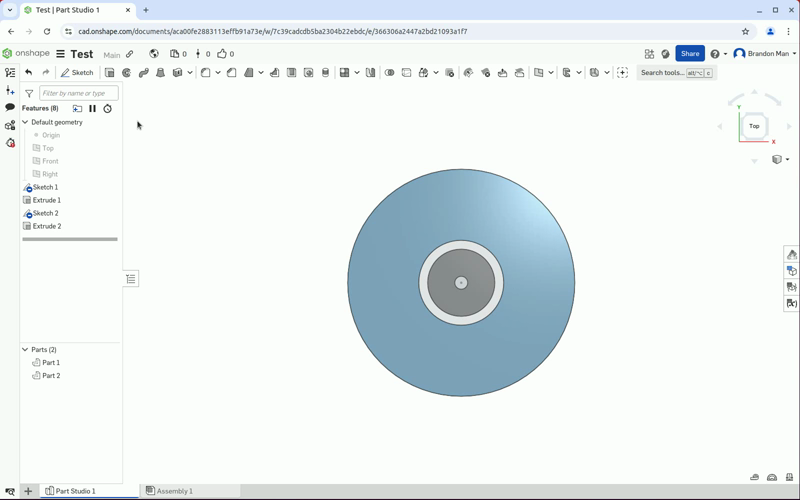
key(shift+h)
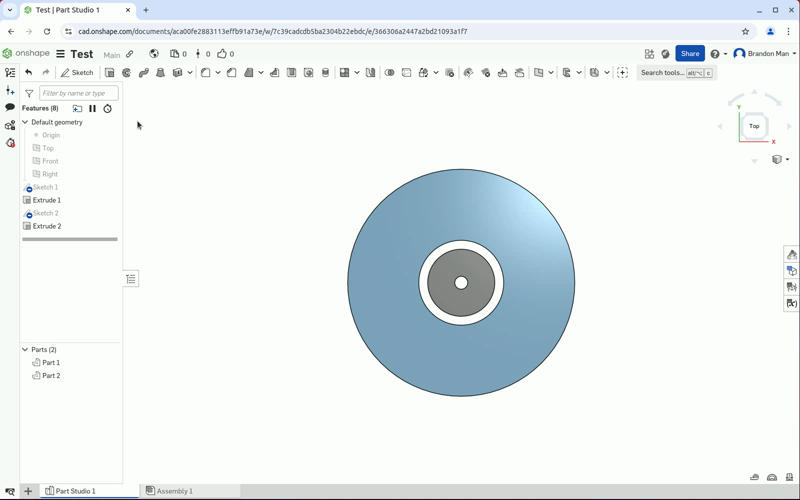
mouse_move(73, 189)
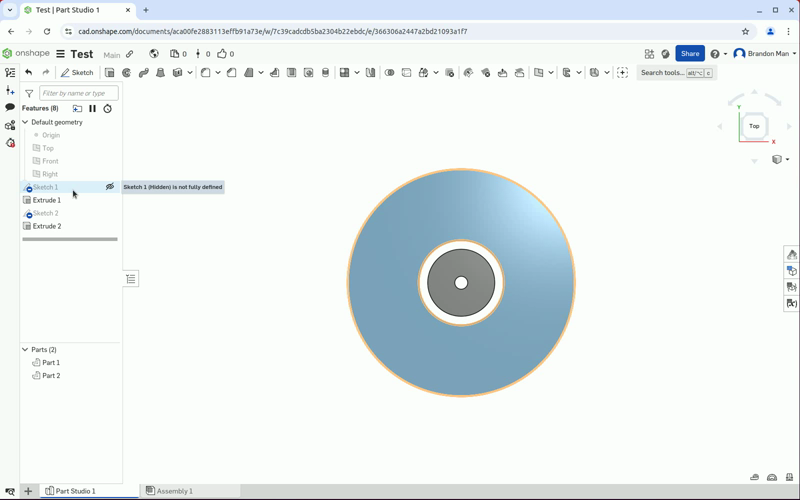
click(73, 189)
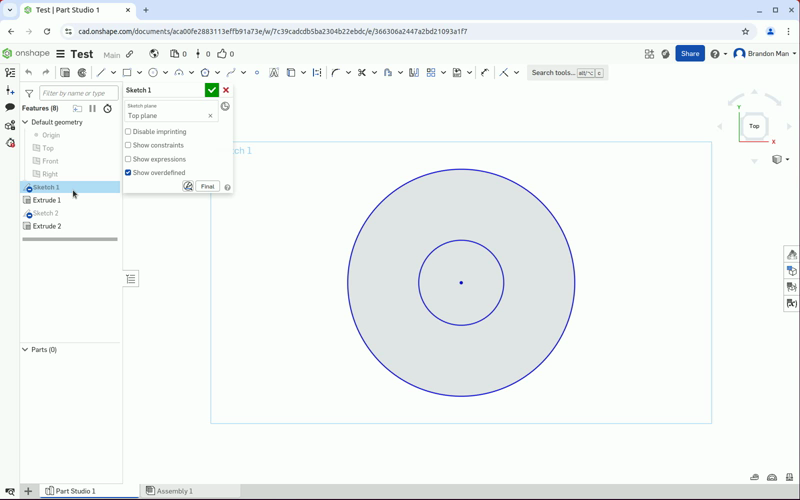
mouse_move(229, 92)
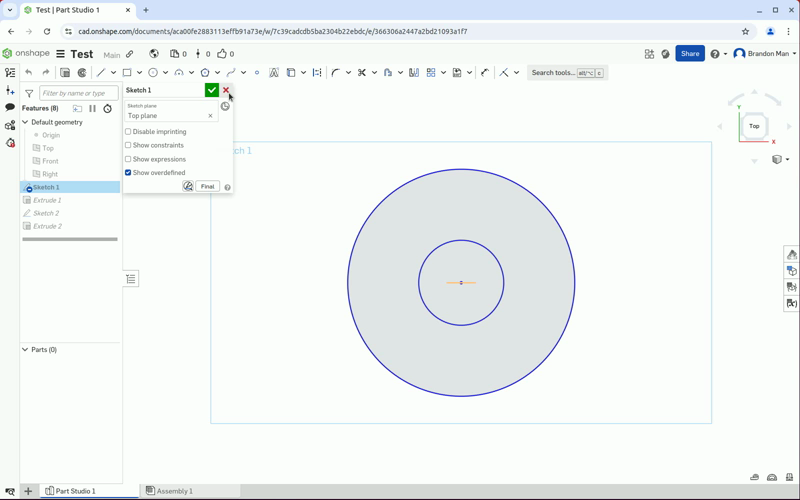
click(229, 92)
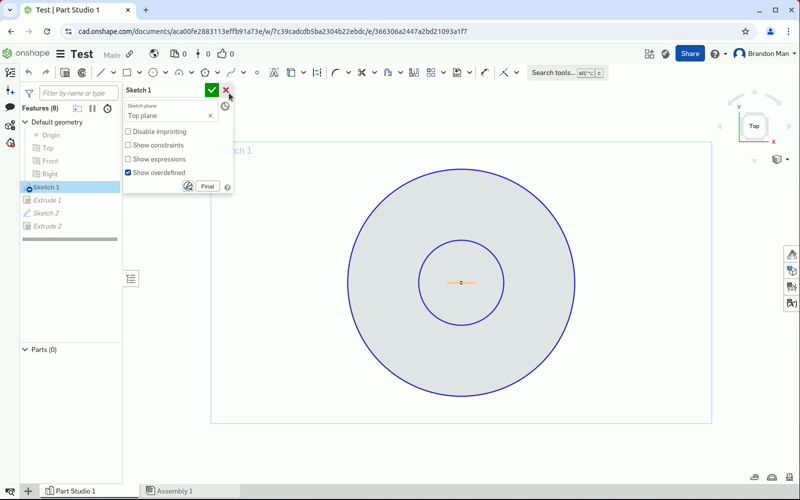
key(shift+s)
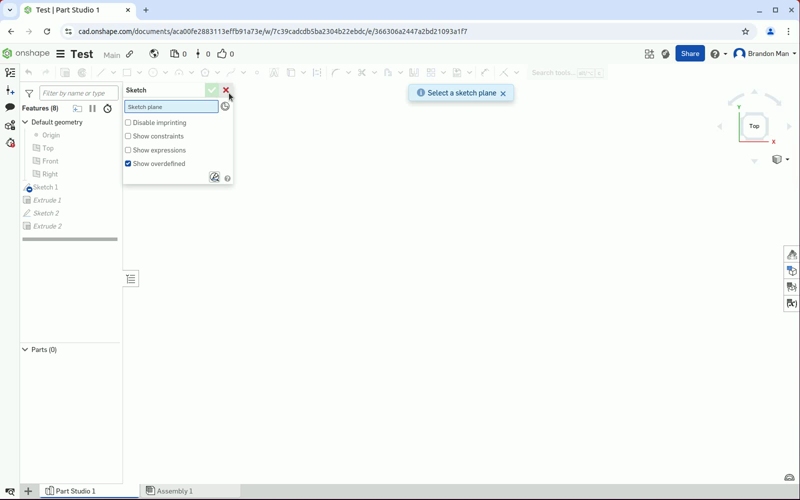
mouse_move(73, 150)
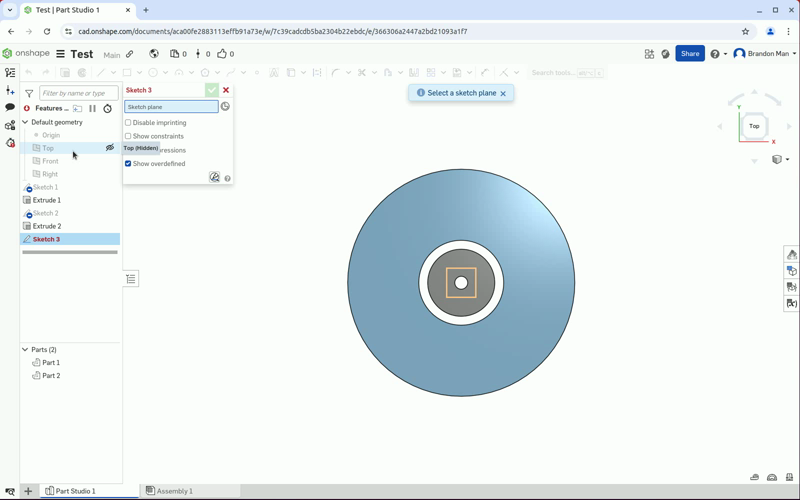
click(73, 150)
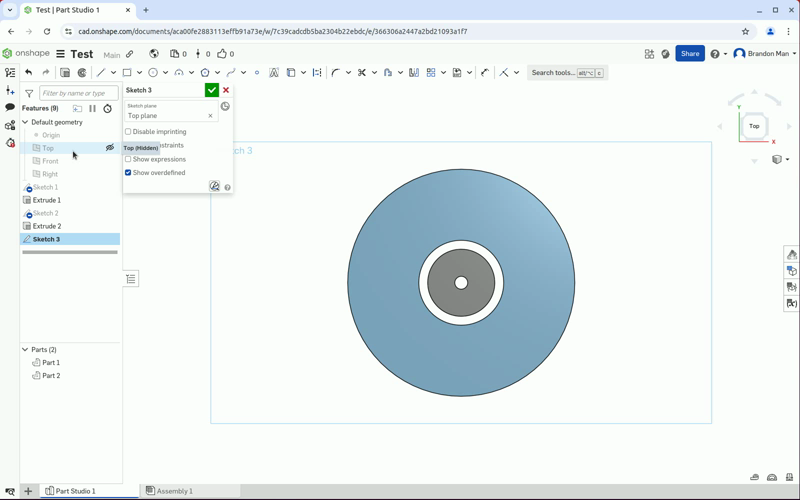
mouse_move(73, 352)
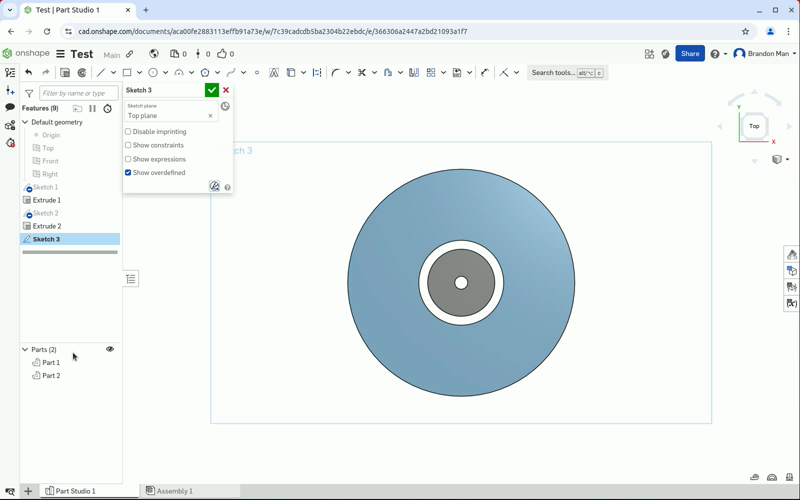
key(y)
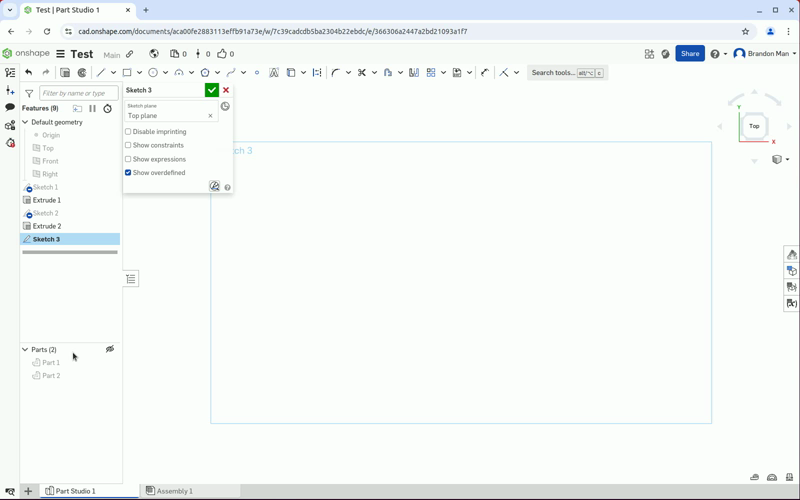
key(c)
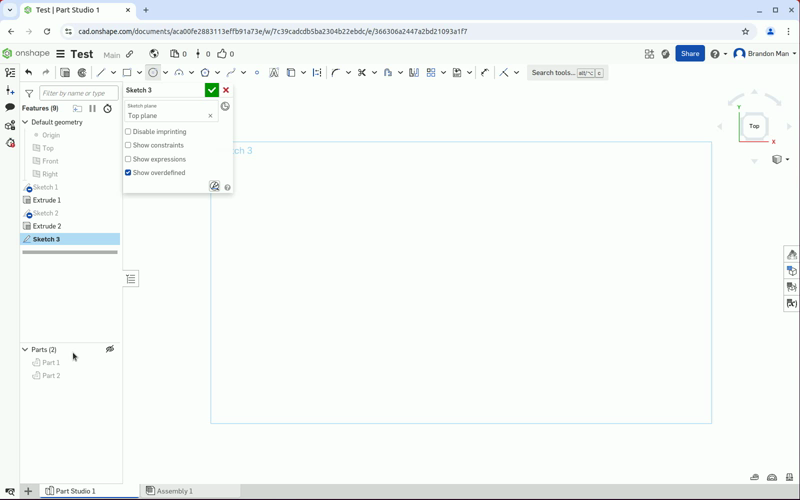
key_down(shift)
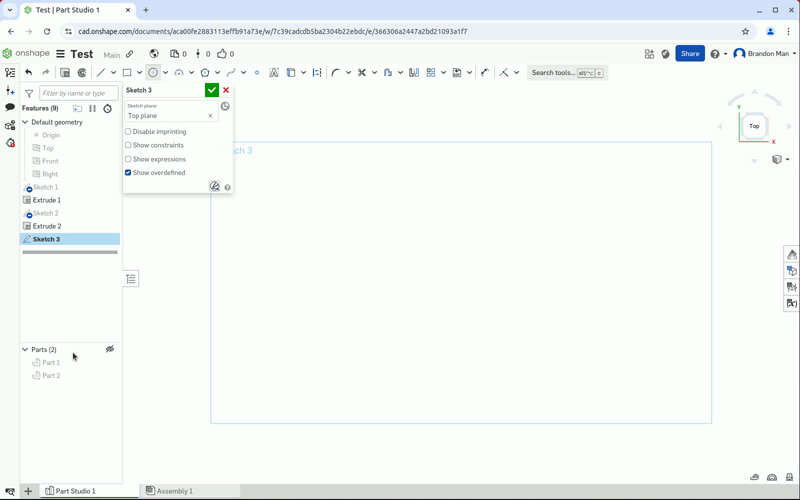
mouse_move(461, 282)
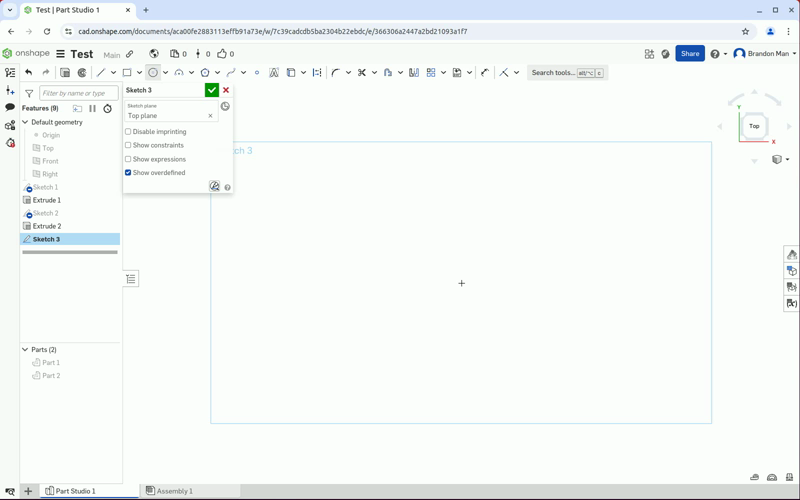
click(461, 282)
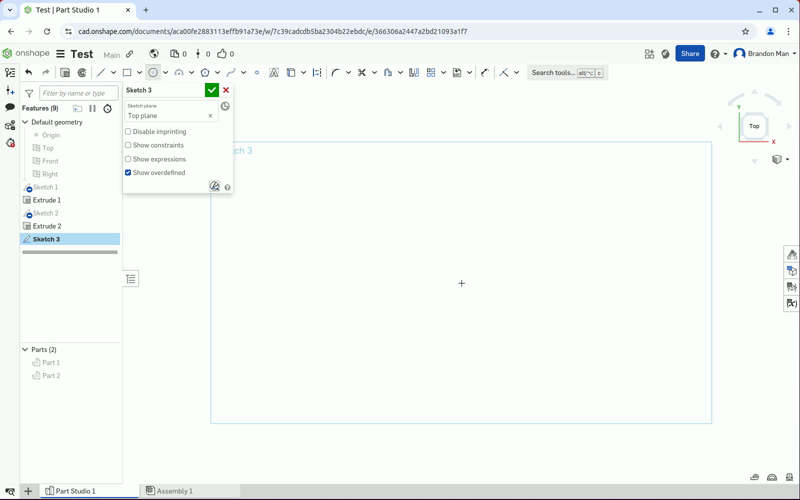
key_up(shift)
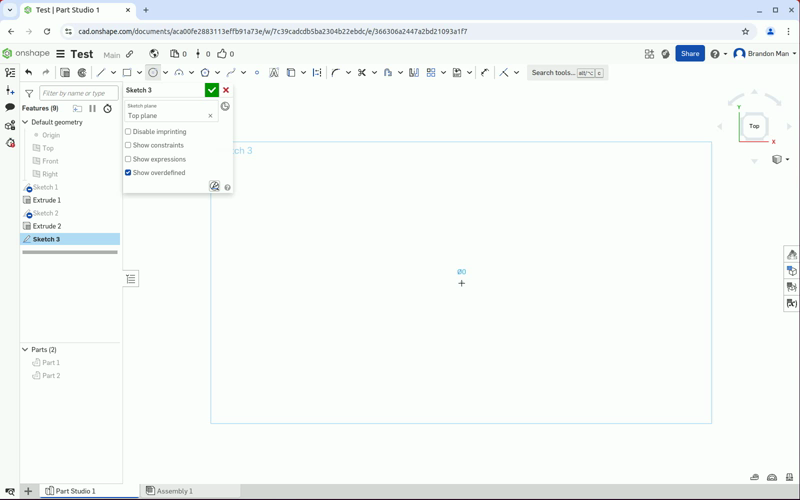
mouse_move(504, 282)
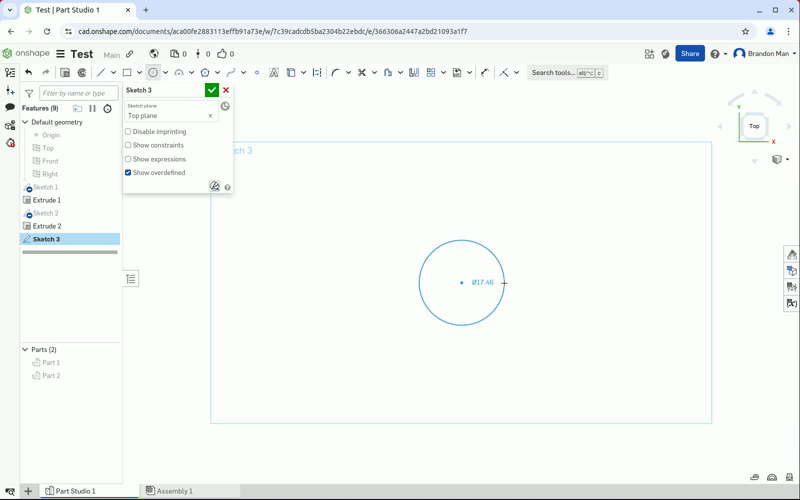
click(504, 282)
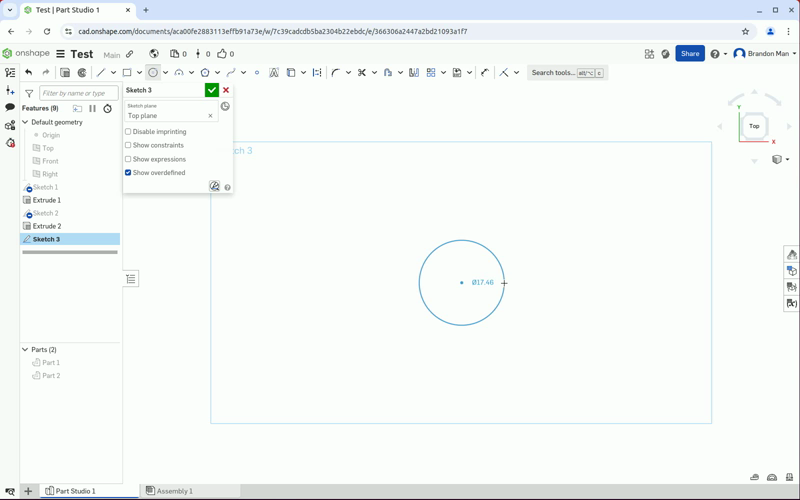
key(esc)
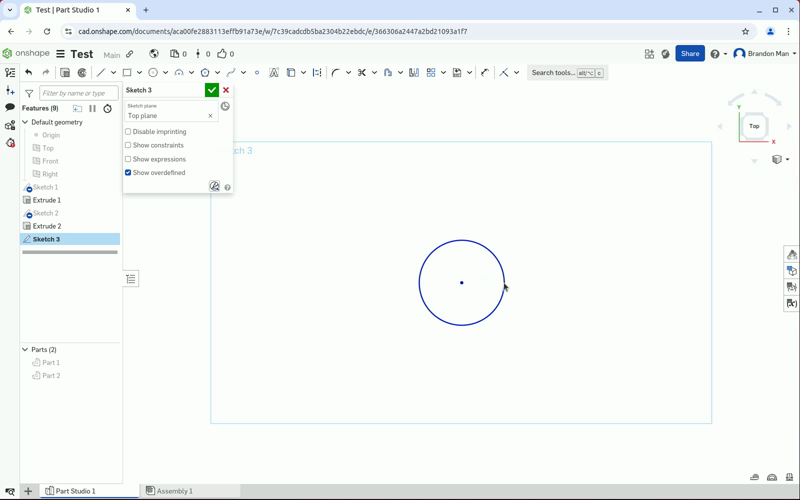
key(c)
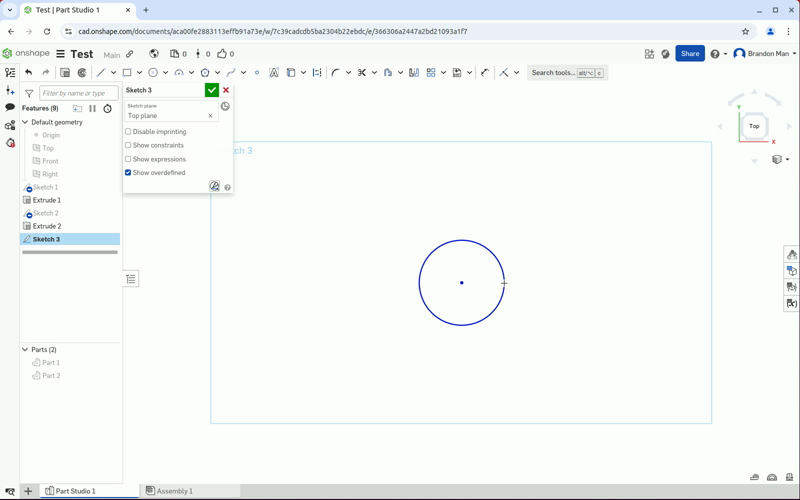
key_down(shift)
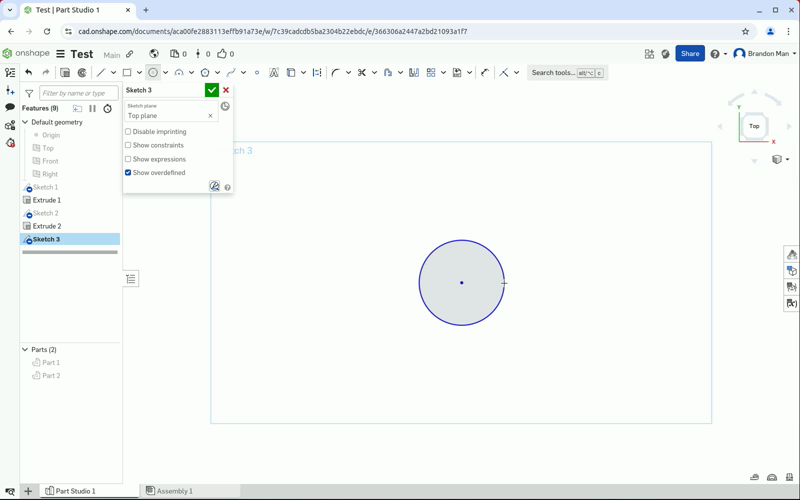
mouse_move(461, 282)
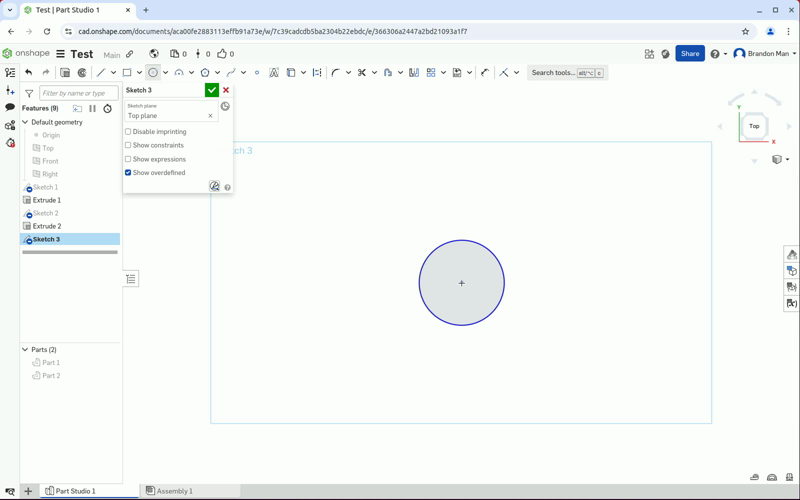
click(461, 282)
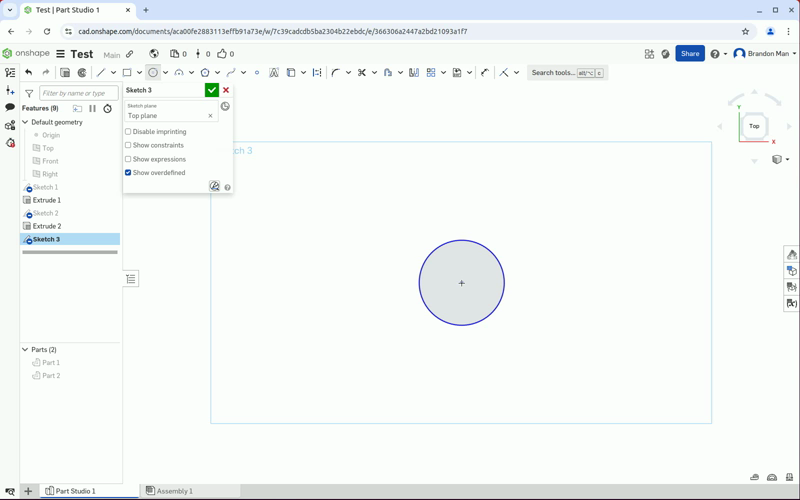
key_up(shift)
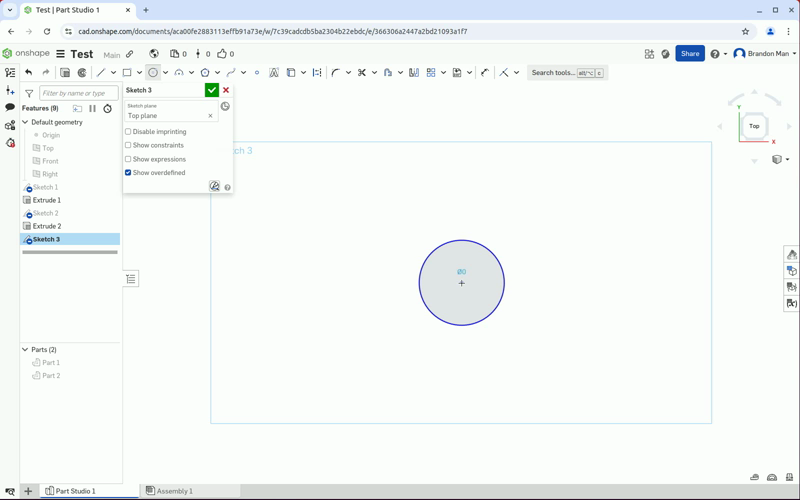
mouse_move(495, 282)
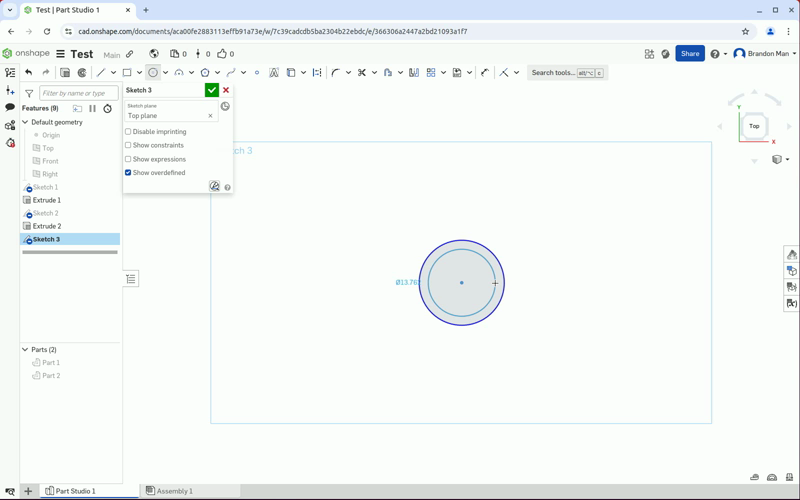
click(495, 282)
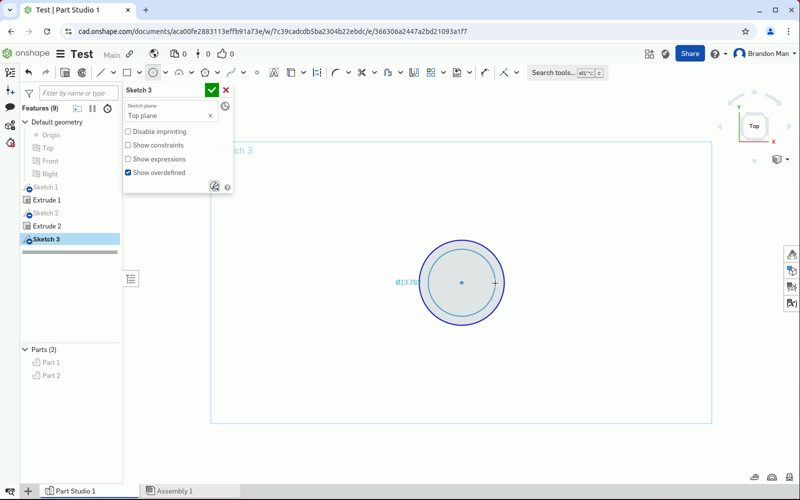
key(esc)
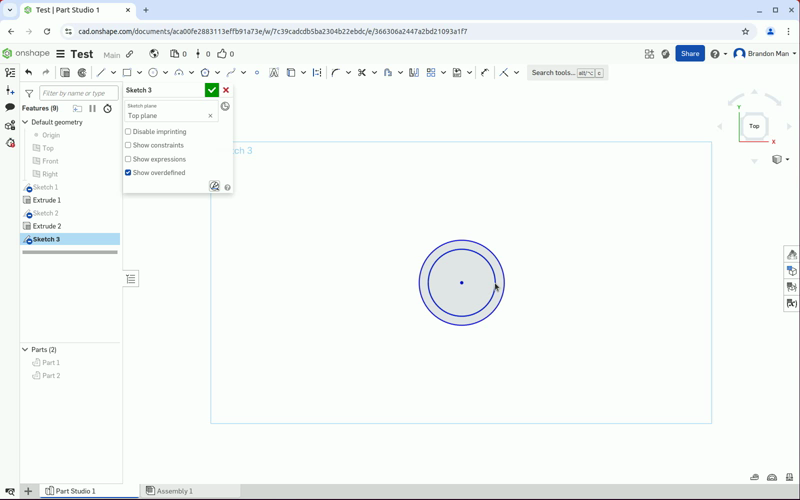
mouse_move(485, 254)
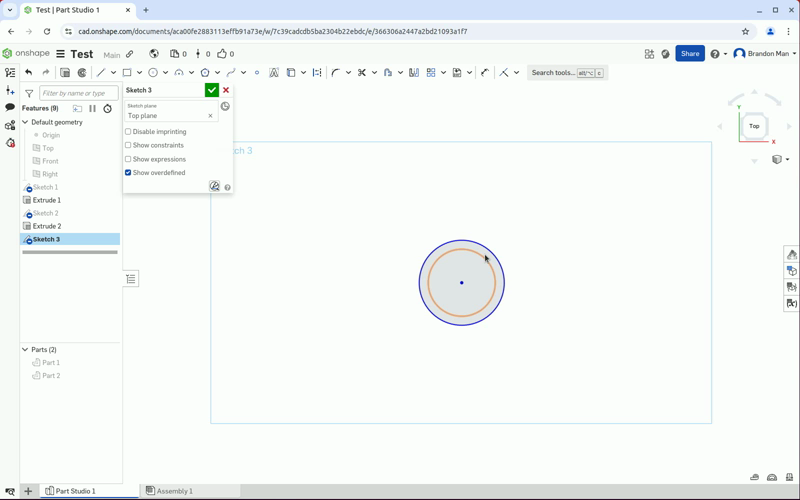
click(485, 254)
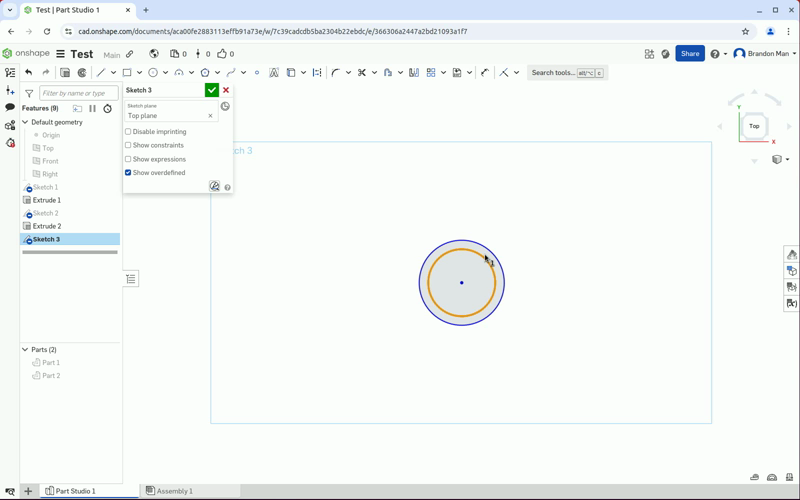
mouse_move(73, 352)
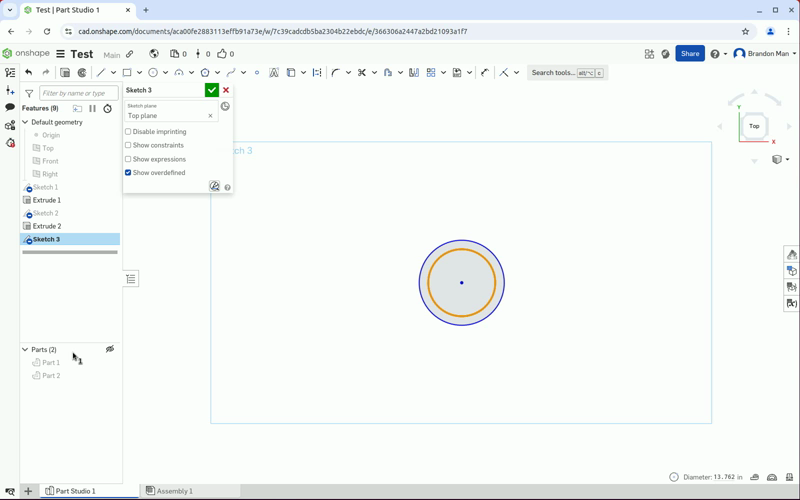
key(shift+y)
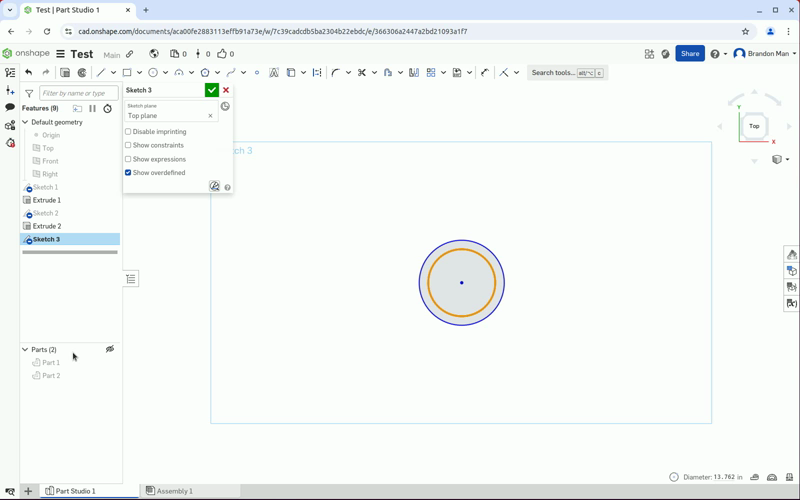
key(shift+e)
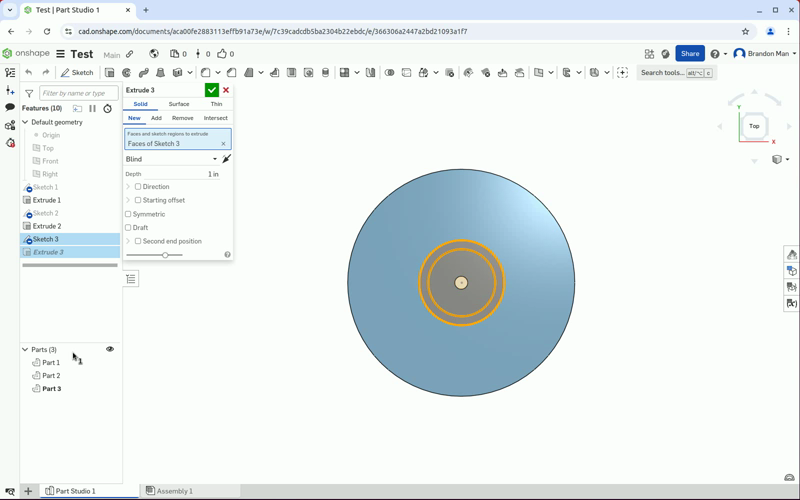
mouse_move(143, 106)
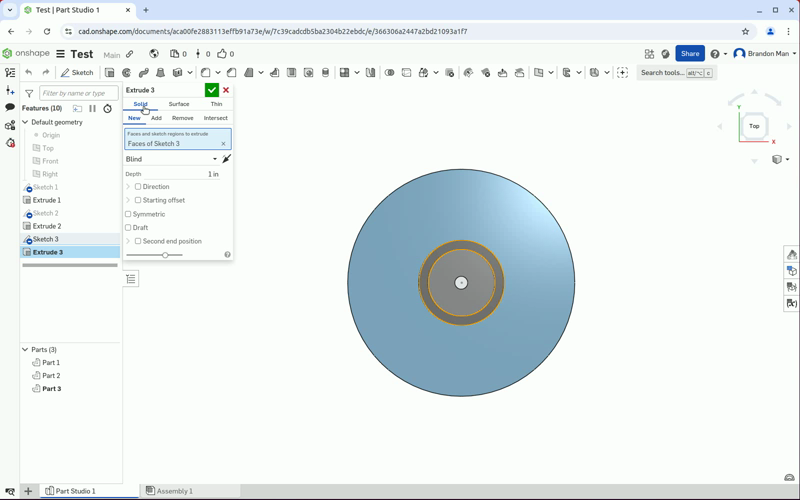
click(143, 106)
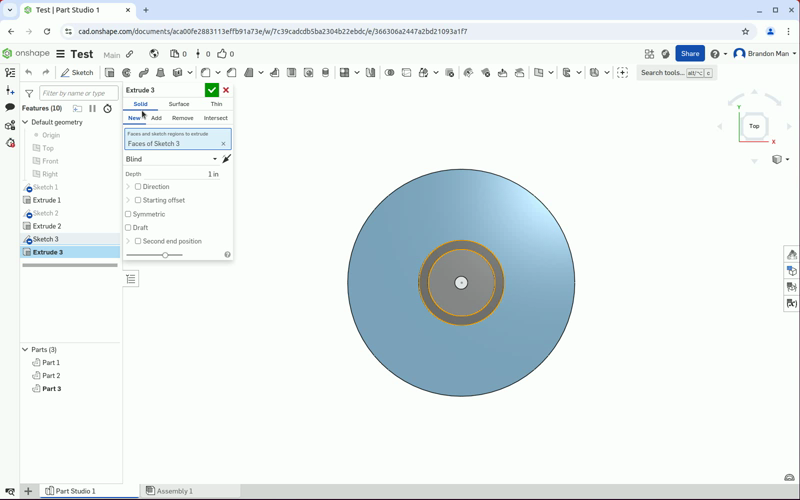
mouse_move(137, 120)
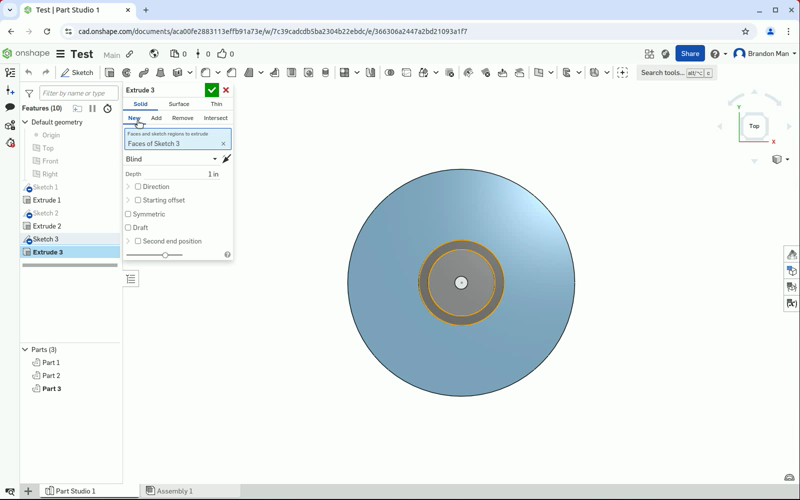
click(137, 120)
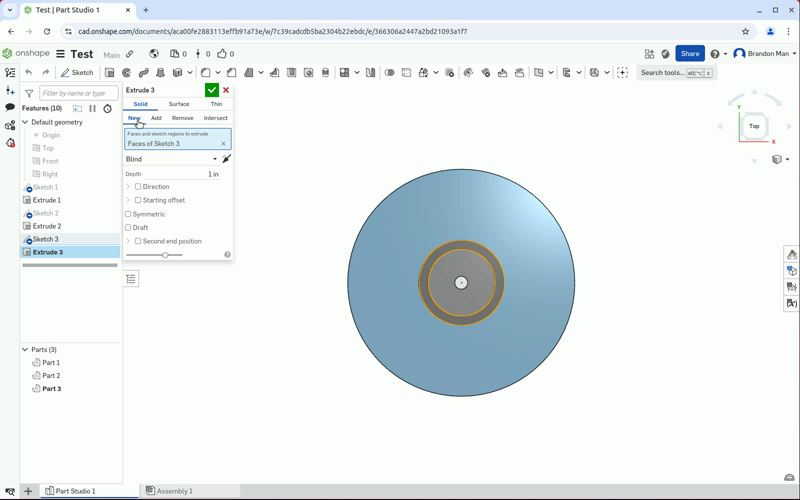
key(tab, 4)
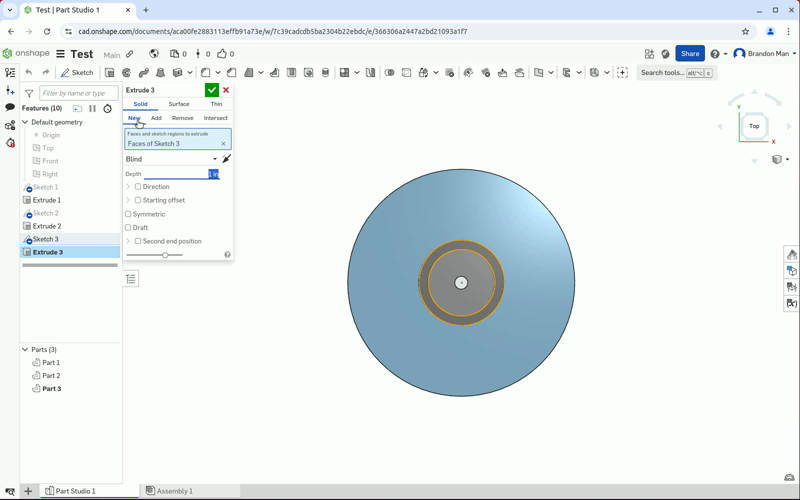
text(1.685)
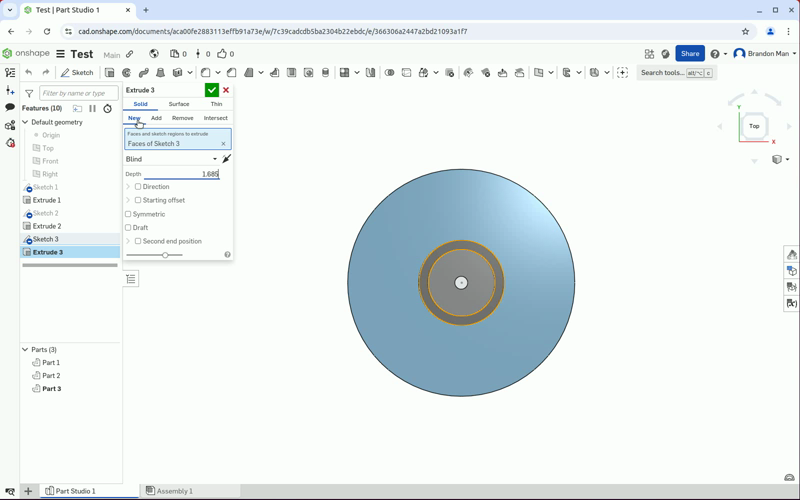
key(enter)
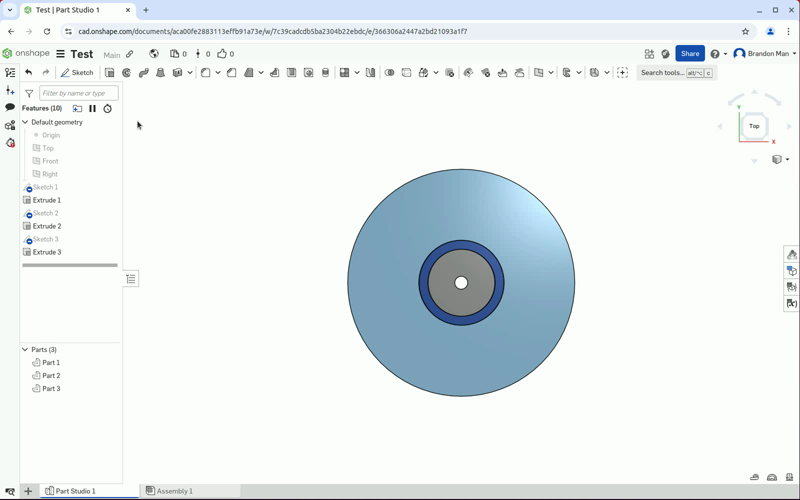
key(shift+h)
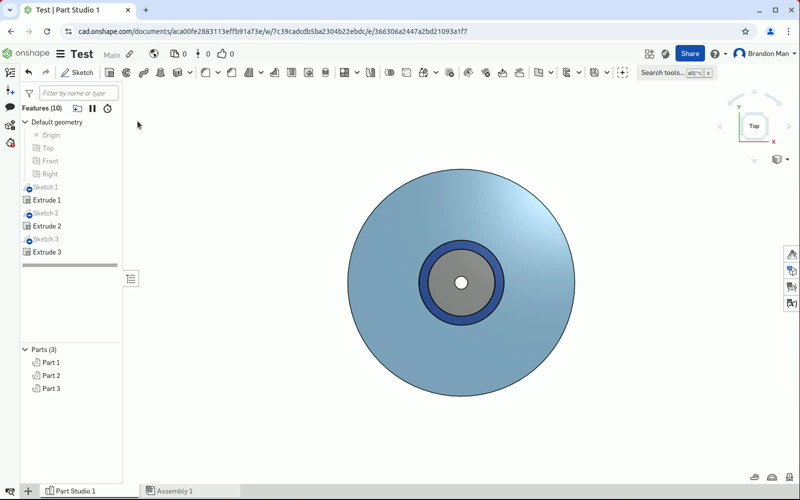
key(shift+h)
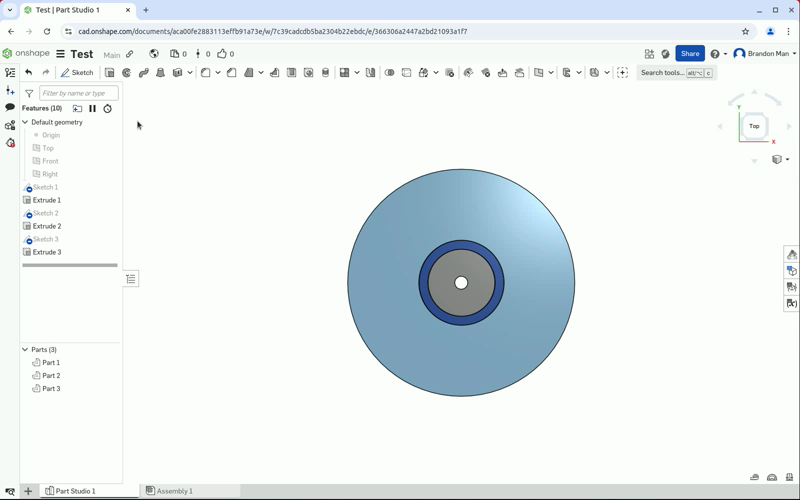
mouse_move(73, 189)
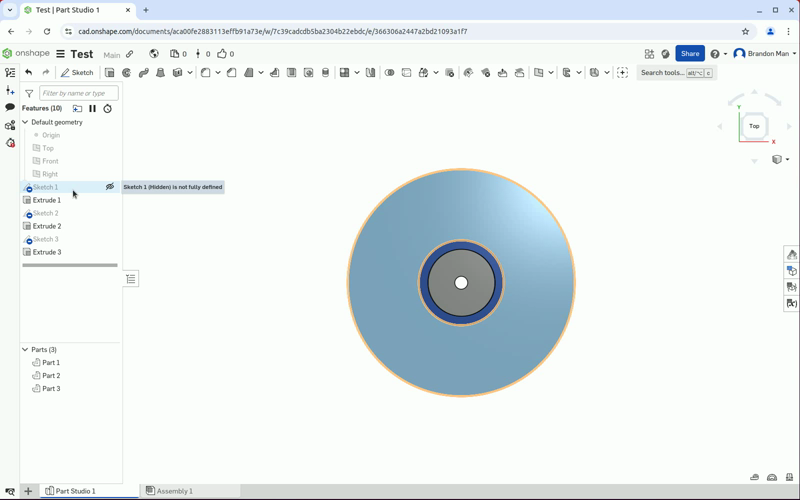
click(73, 189)
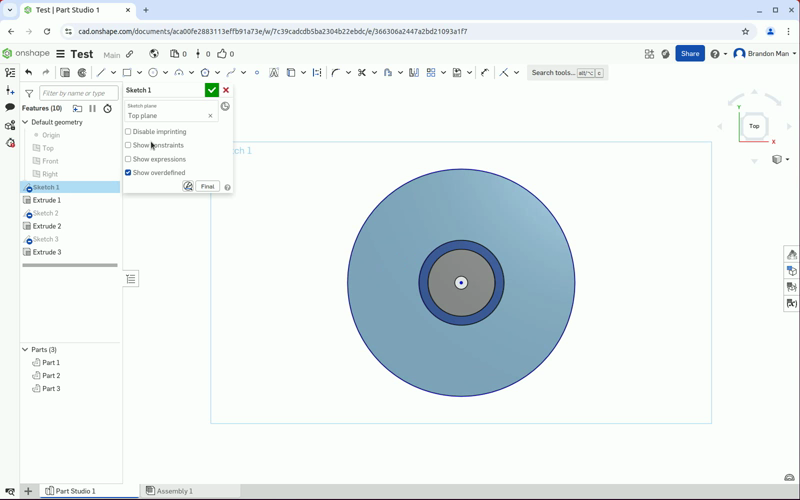
mouse_move(229, 92)
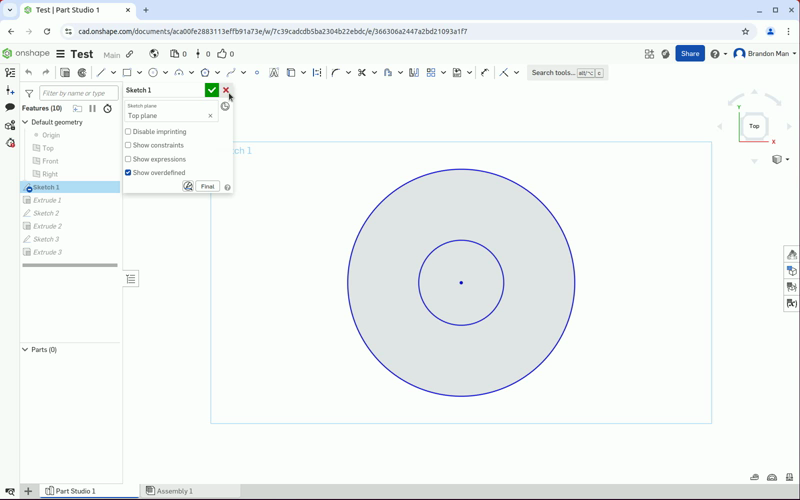
click(229, 92)
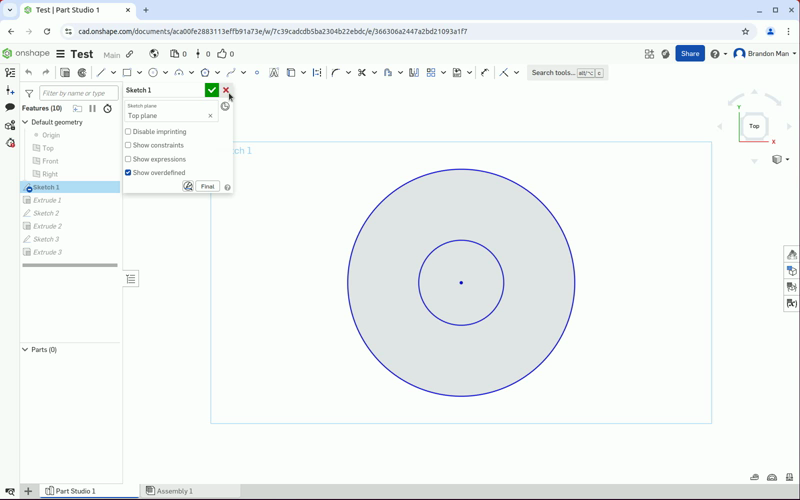
key(shift+s)
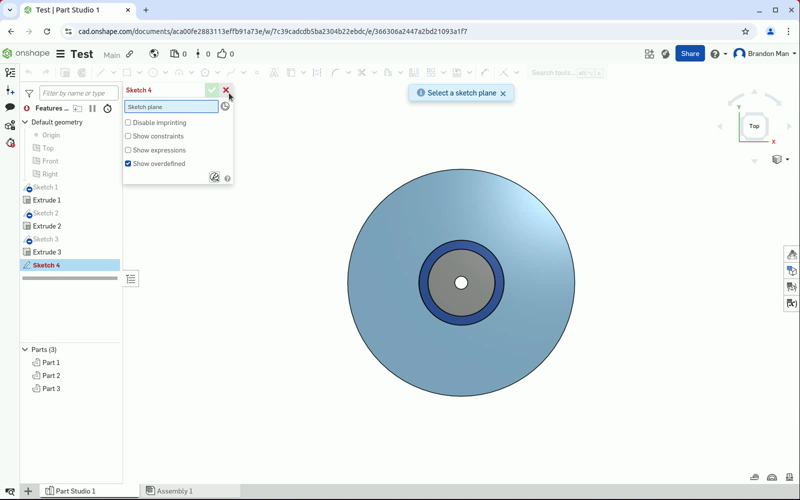
mouse_move(73, 150)
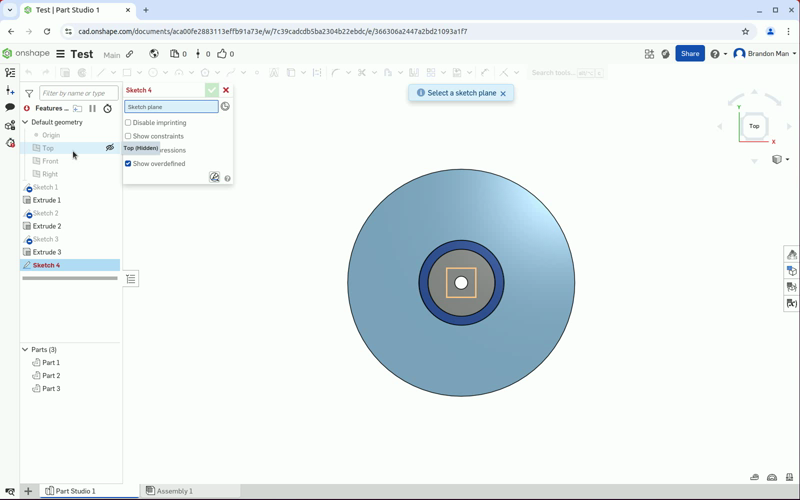
click(73, 150)
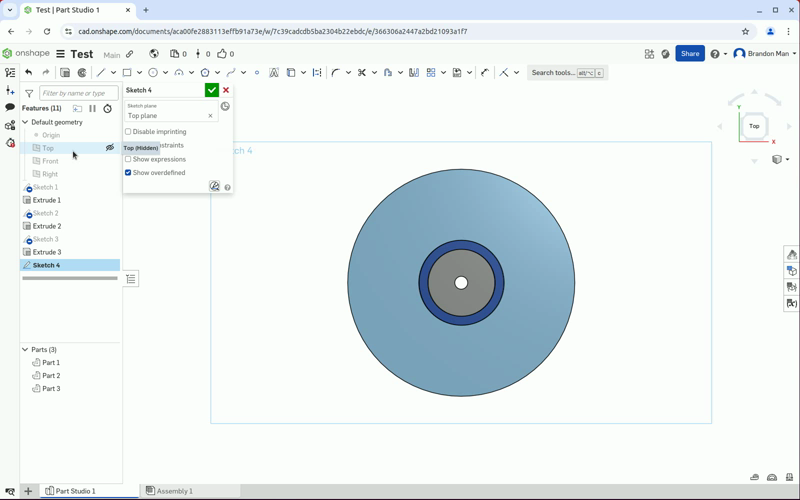
mouse_move(73, 352)
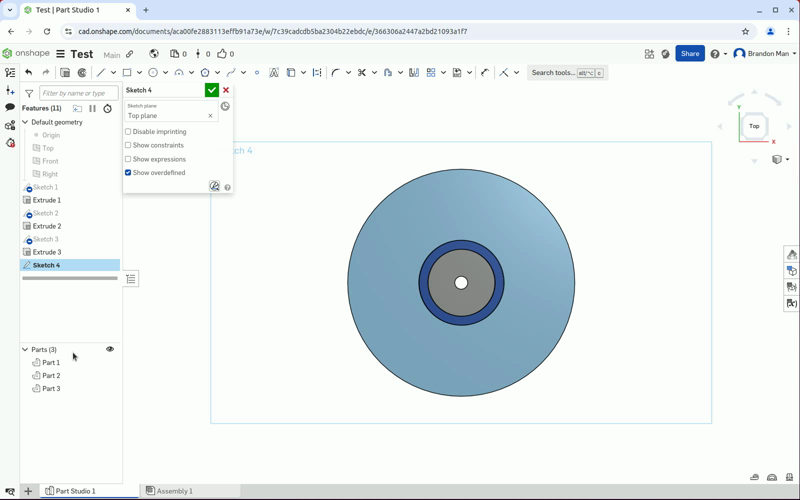
key(y)
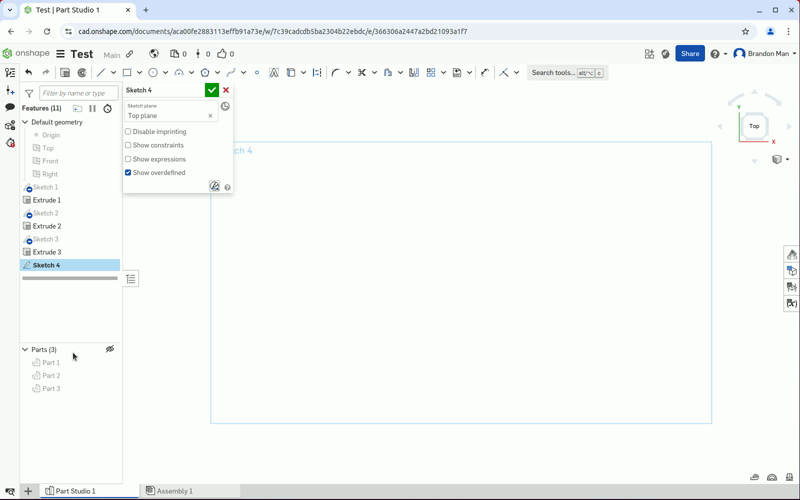
key(c)
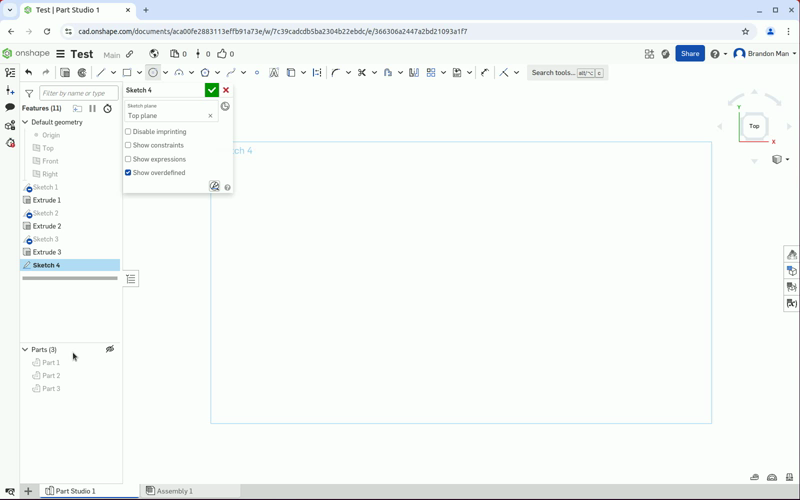
key_down(shift)
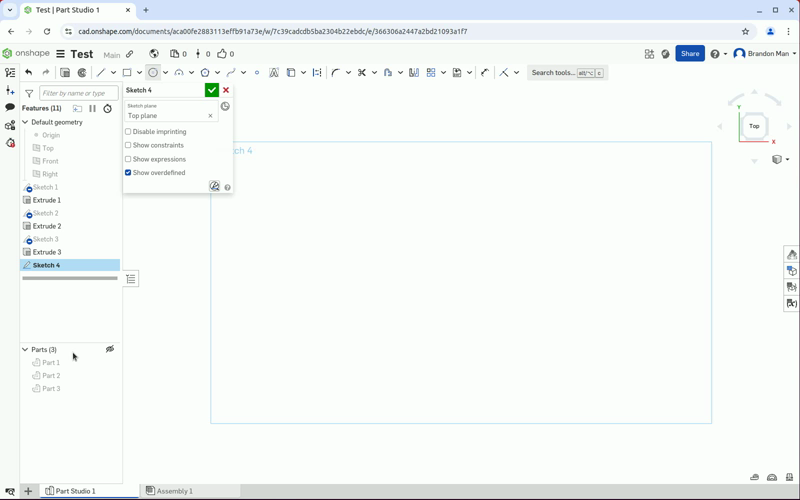
mouse_move(461, 282)
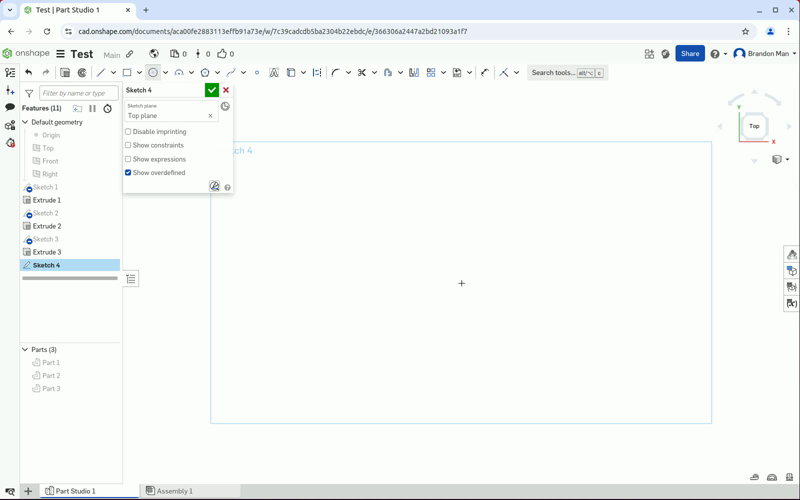
click(461, 282)
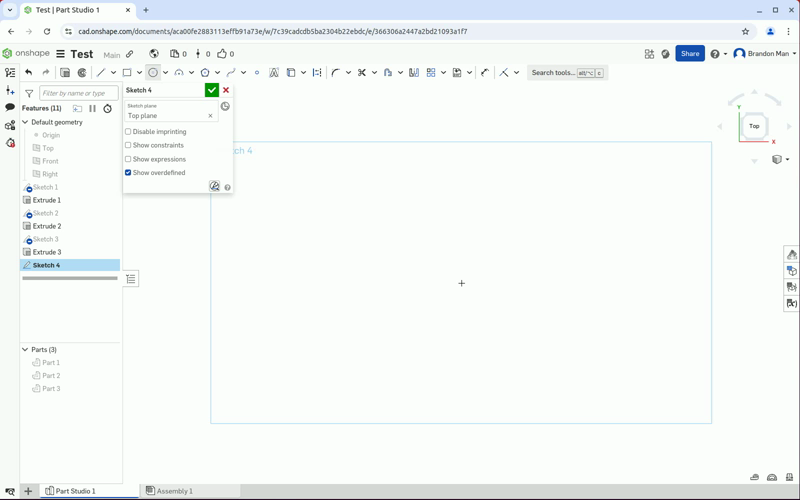
key_up(shift)
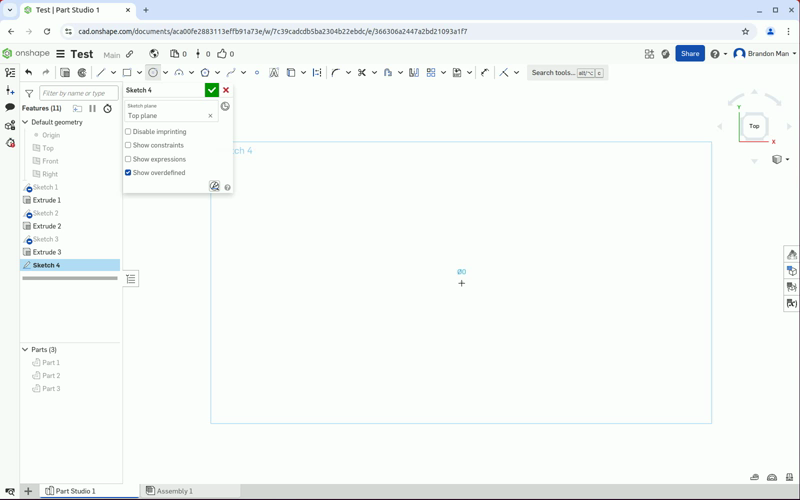
mouse_move(504, 282)
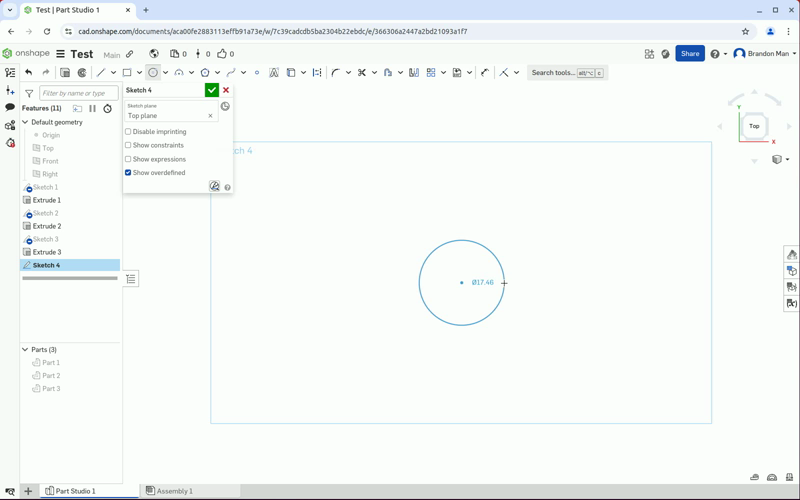
click(504, 282)
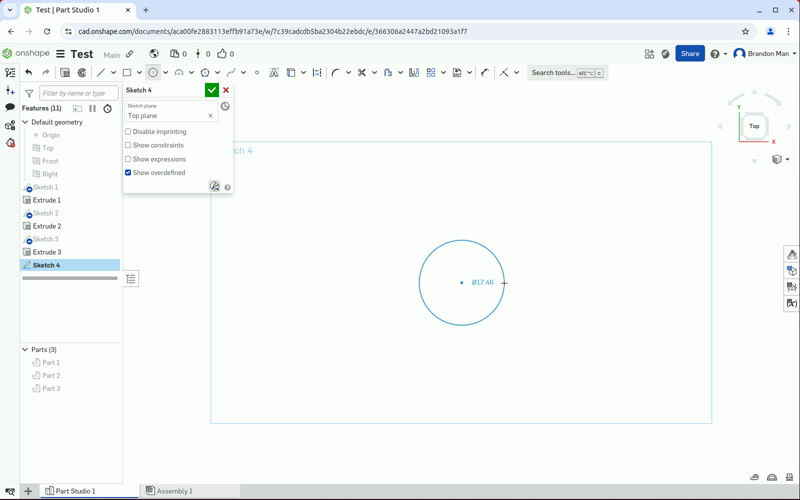
key(esc)
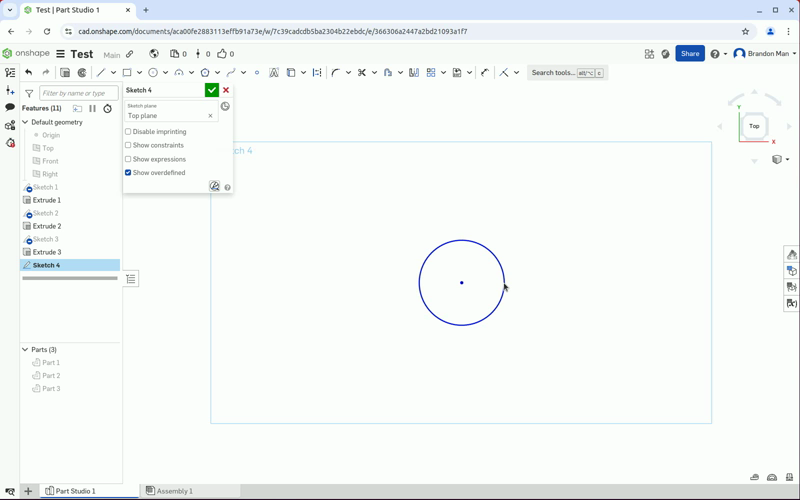
key(c)
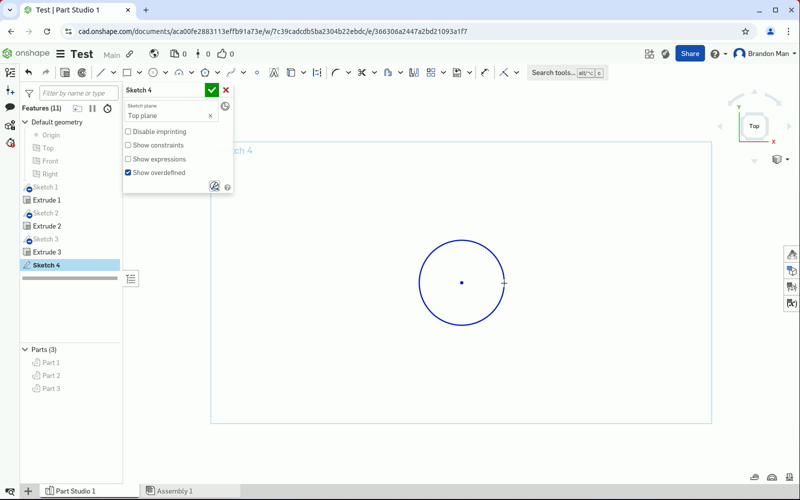
key_down(shift)
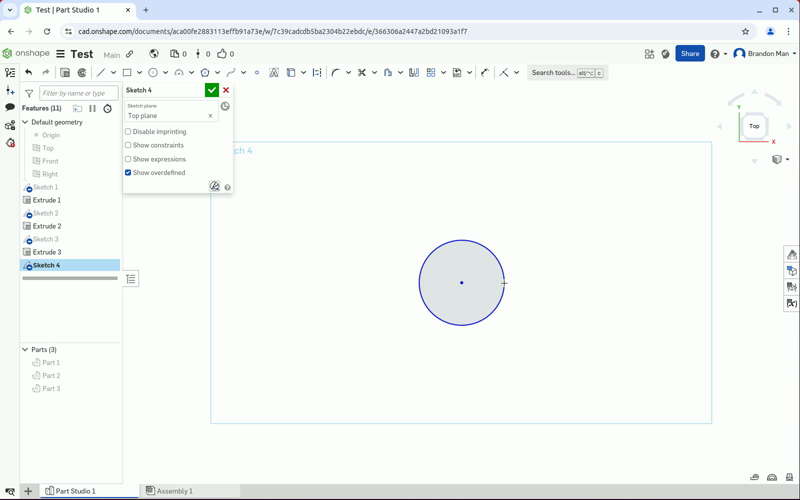
mouse_move(461, 282)
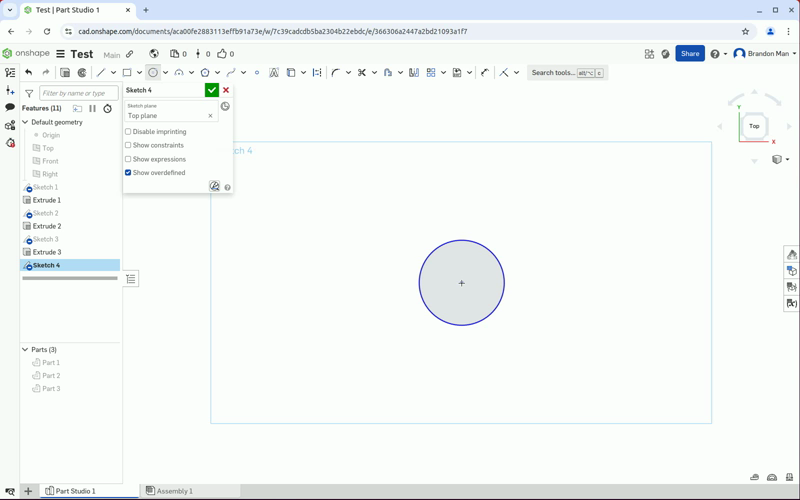
click(461, 282)
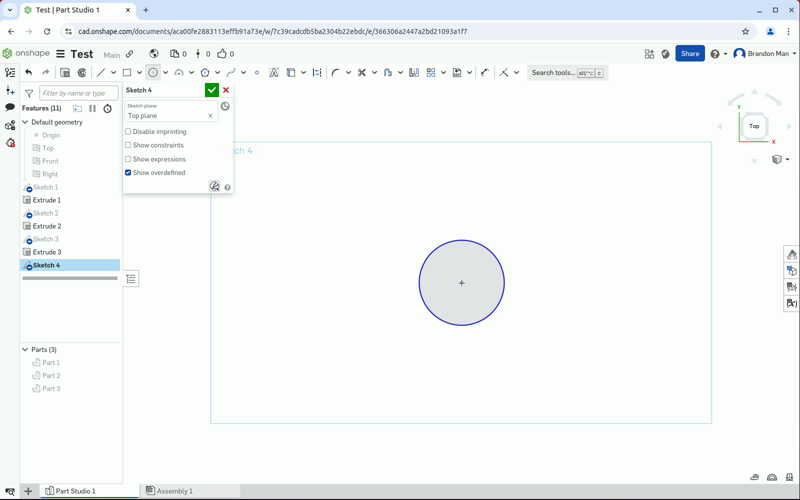
key_up(shift)
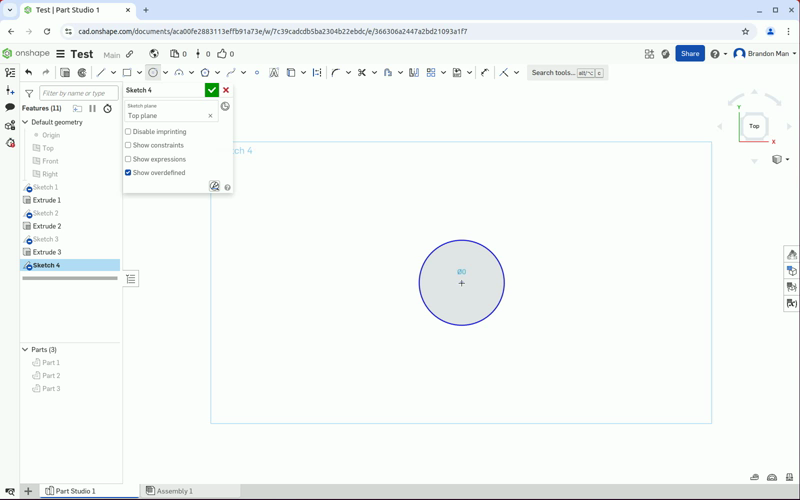
mouse_move(495, 282)
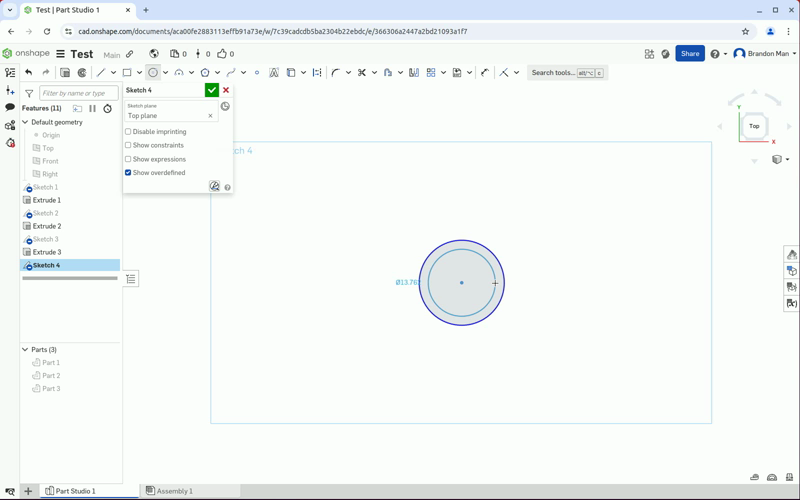
click(495, 282)
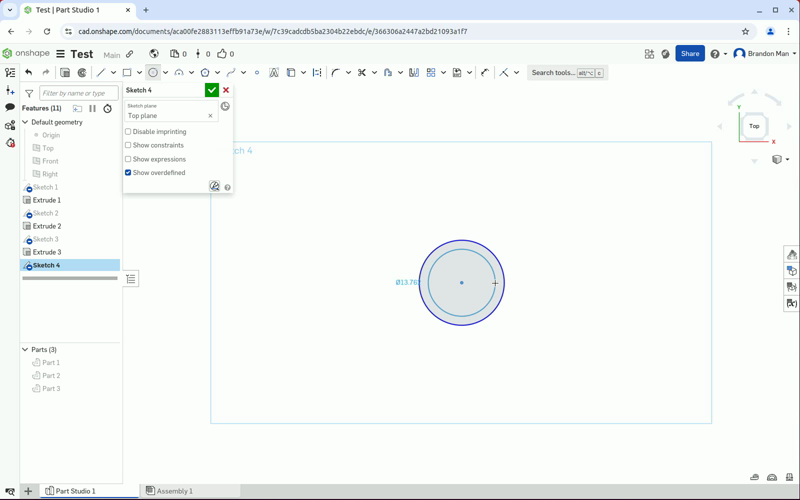
key(esc)
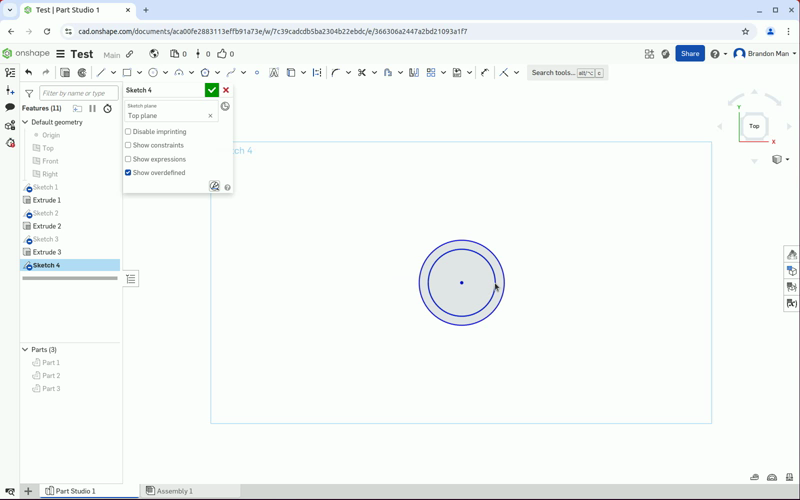
mouse_move(424, 268)
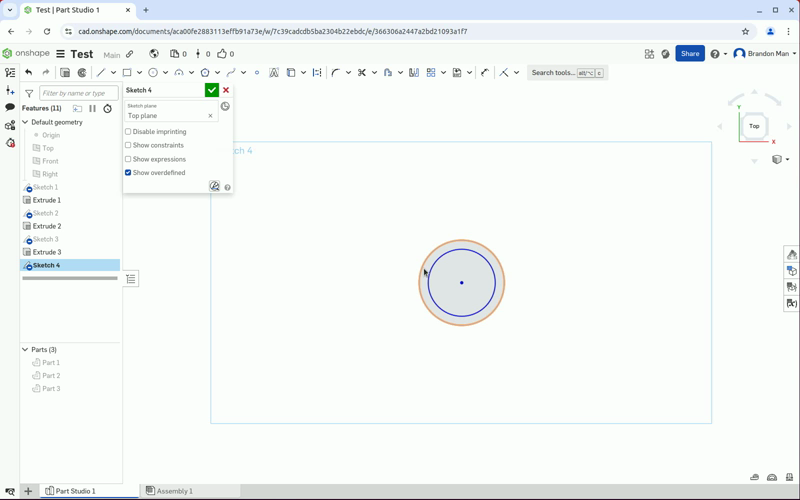
click(424, 268)
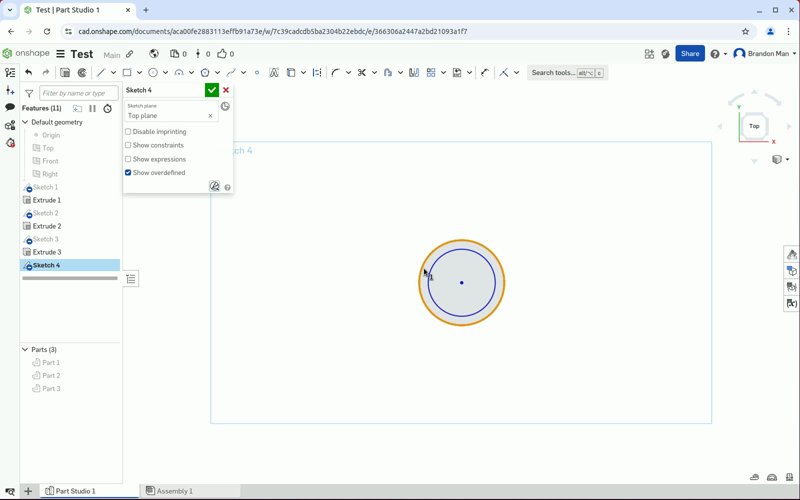
mouse_move(73, 352)
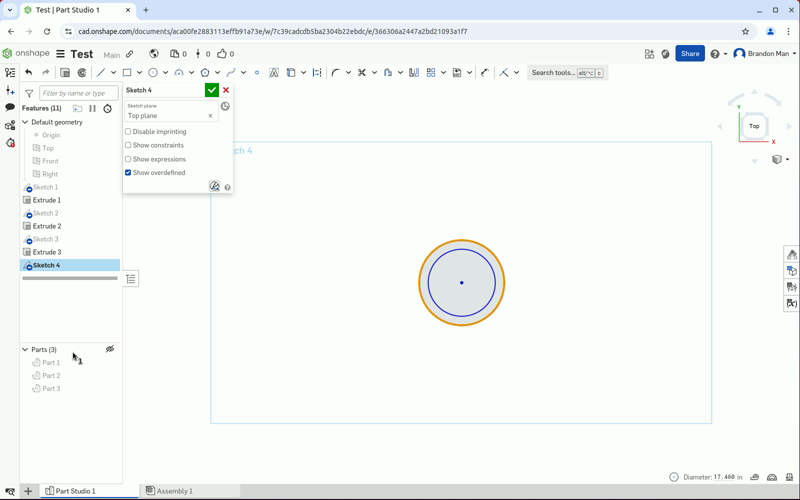
key(shift+y)
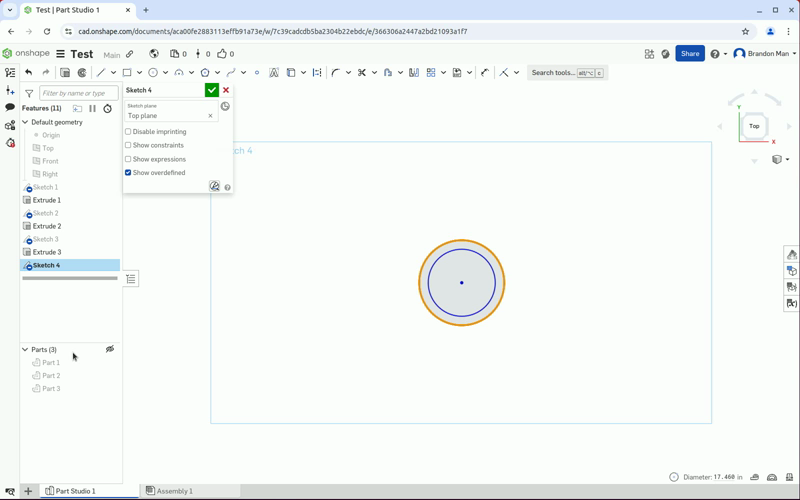
key(shift+e)
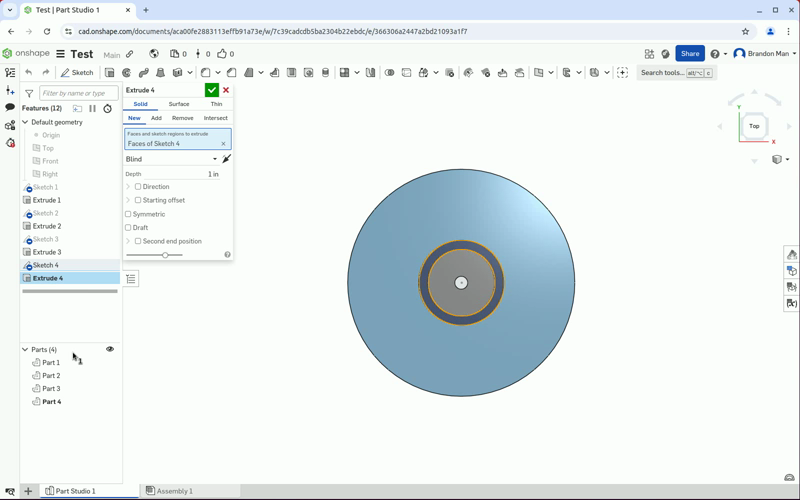
mouse_move(143, 106)
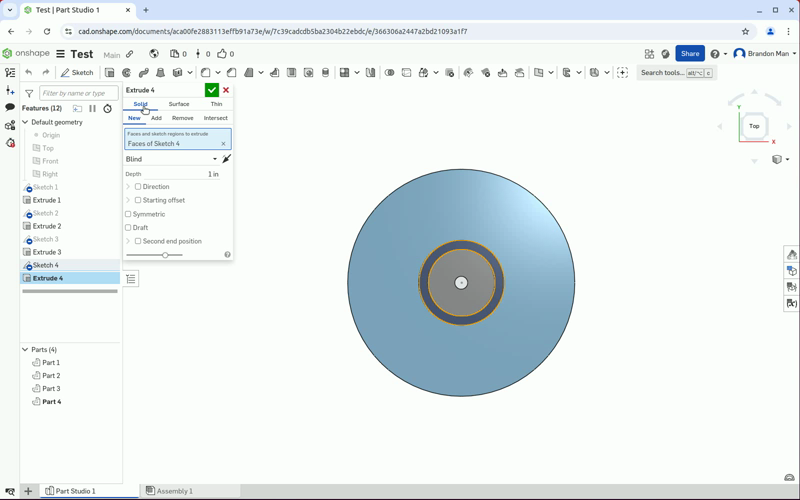
click(143, 106)
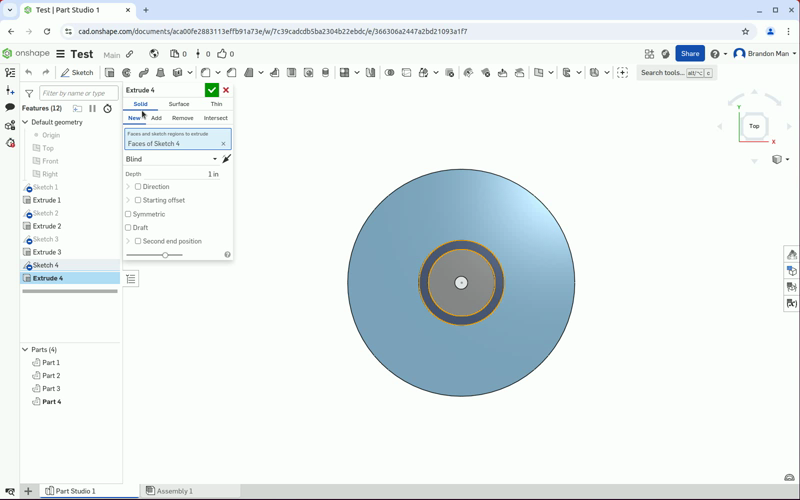
mouse_move(137, 120)
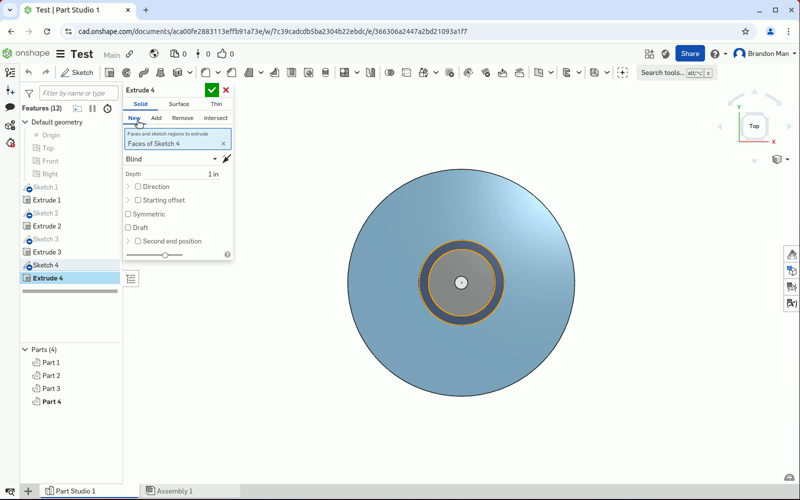
click(137, 120)
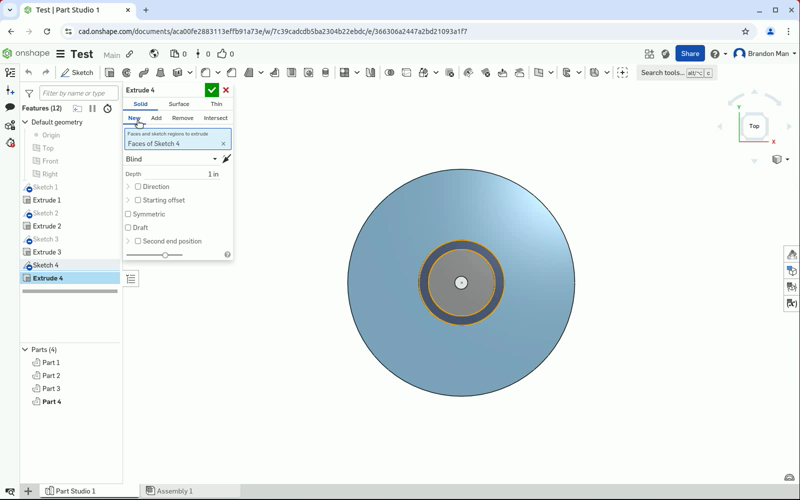
key(tab, 4)
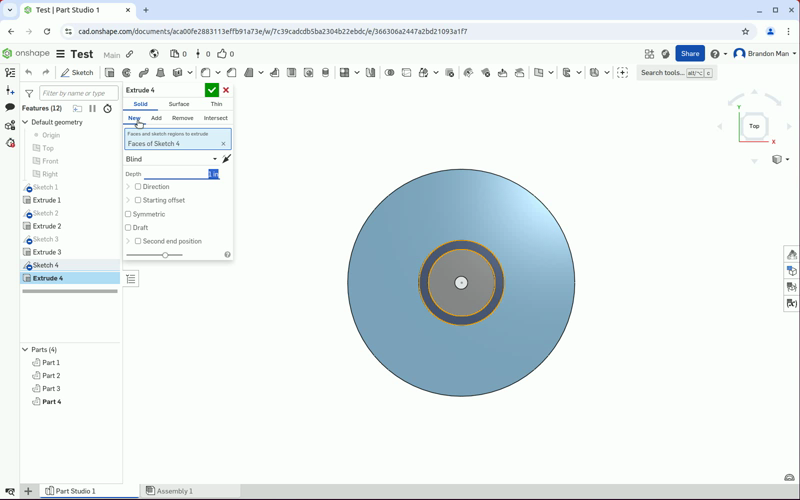
text(17.331)
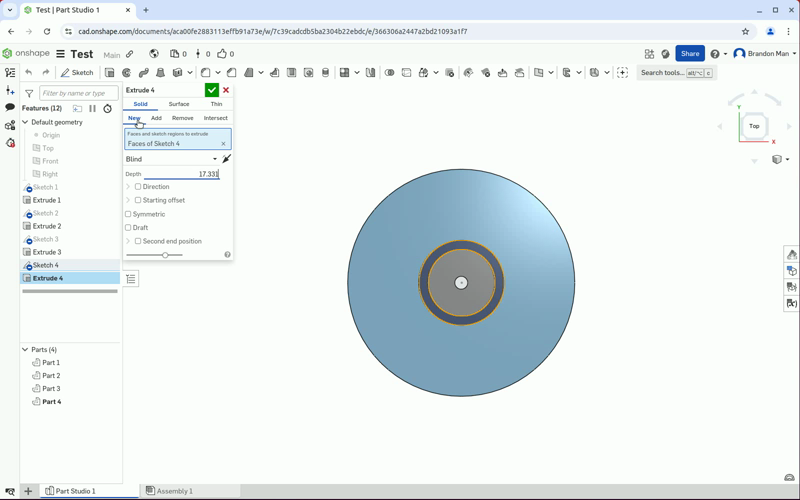
key(enter)
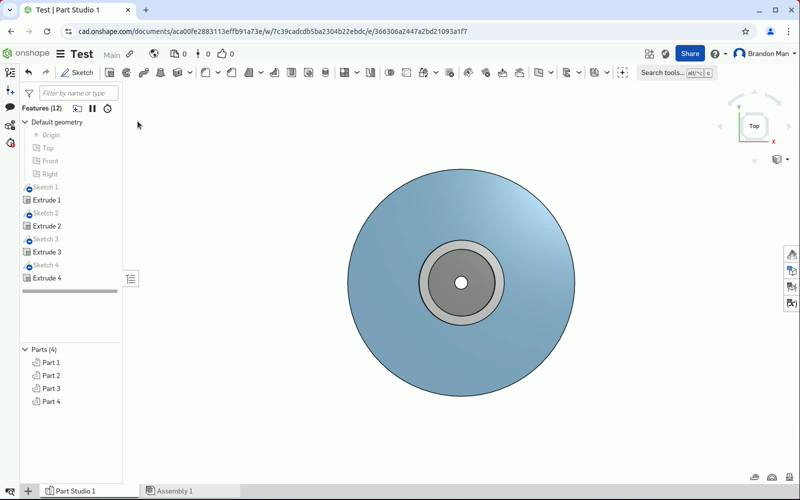
key(shift+h)
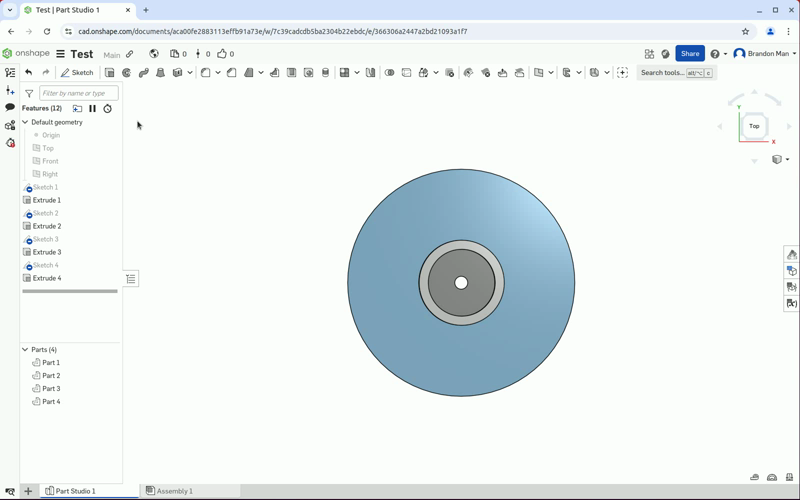
key(shift+h)
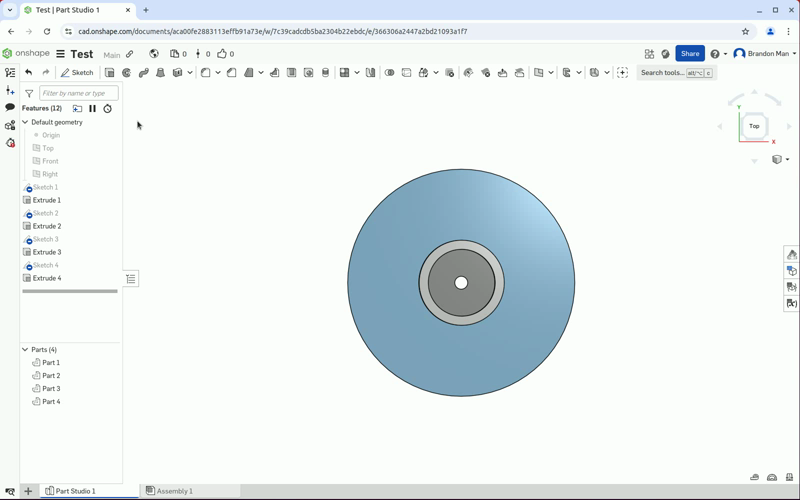
mouse_move(73, 189)
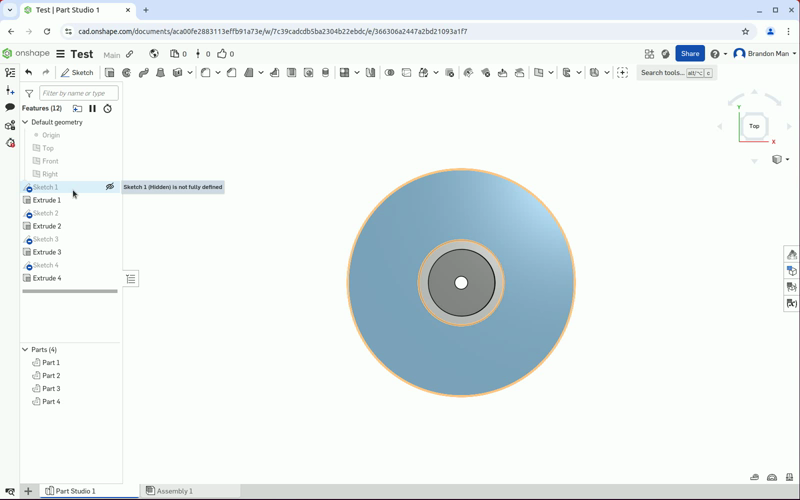
click(73, 189)
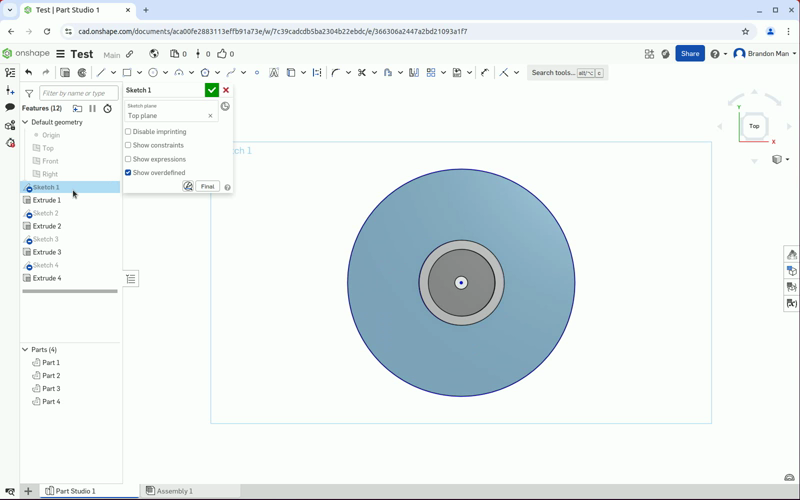
mouse_move(229, 92)
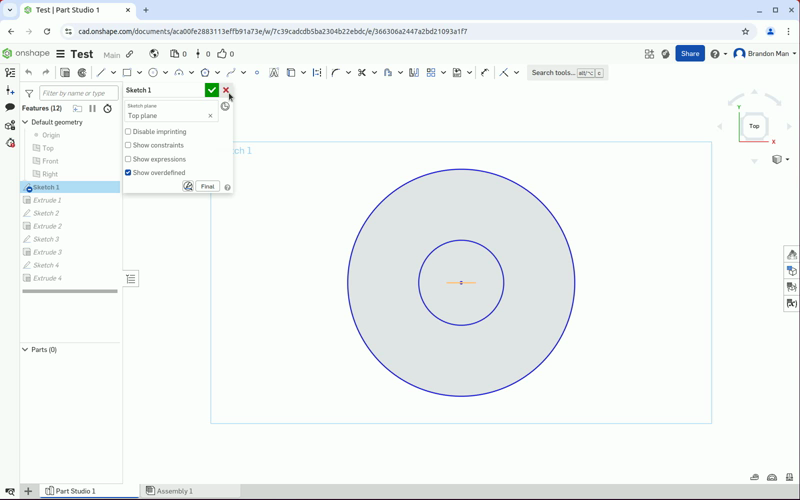
click(229, 92)
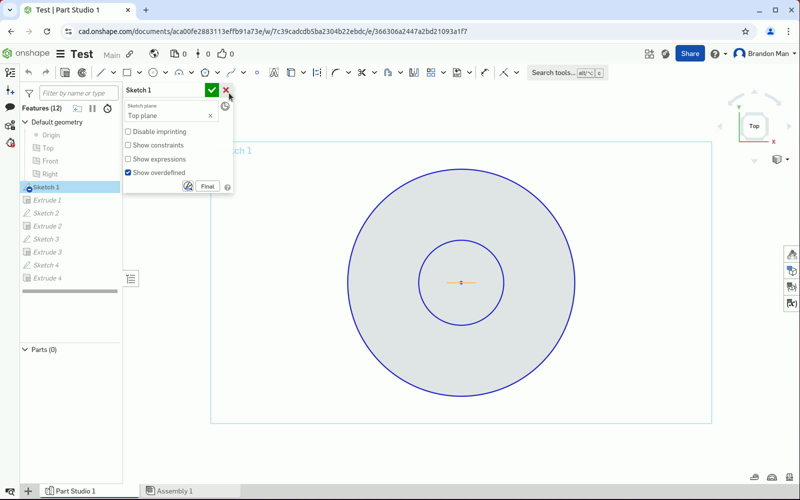
key(shift+s)
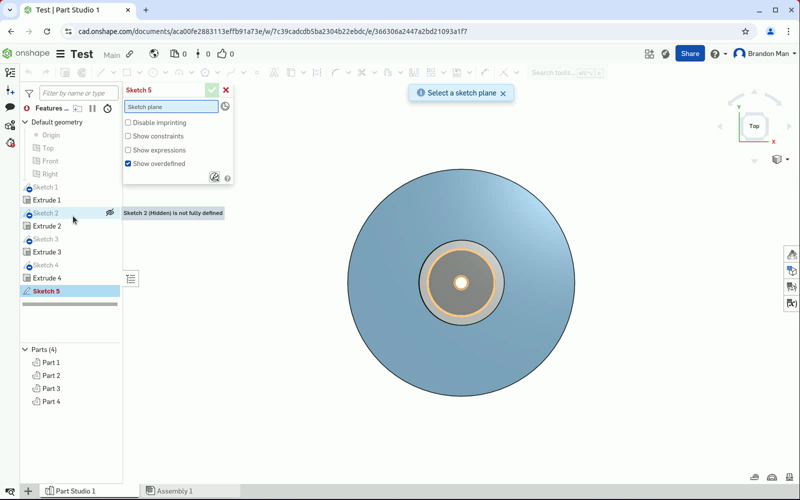
scroll(3)
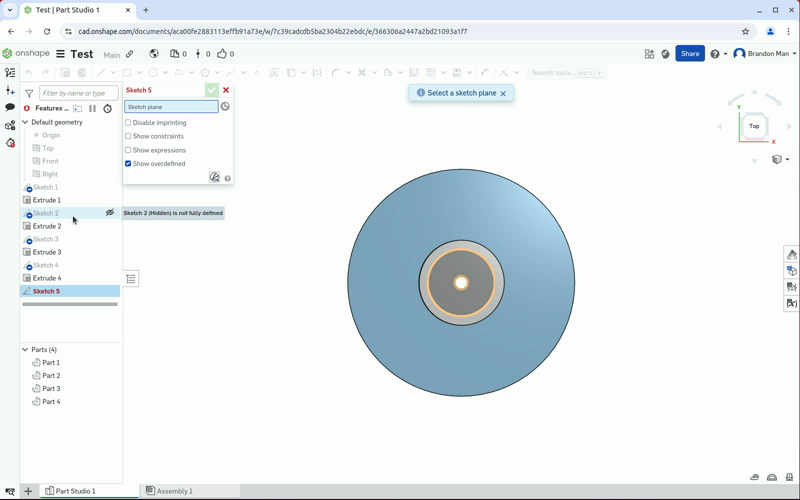
mouse_move(73, 150)
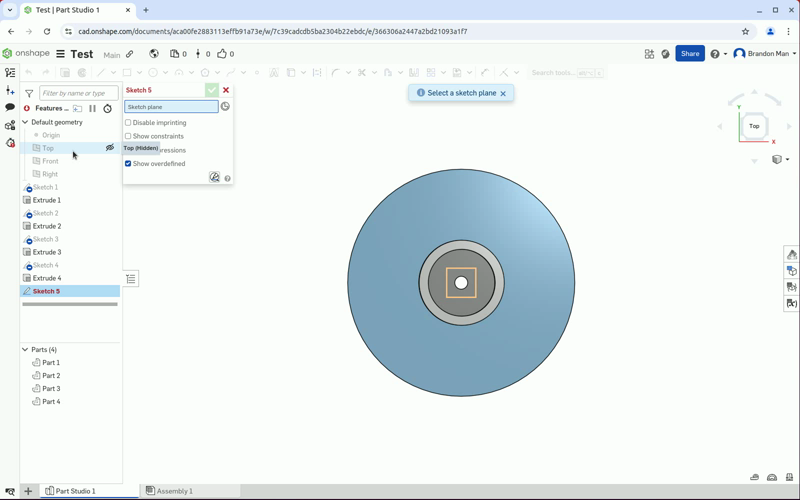
click(73, 150)
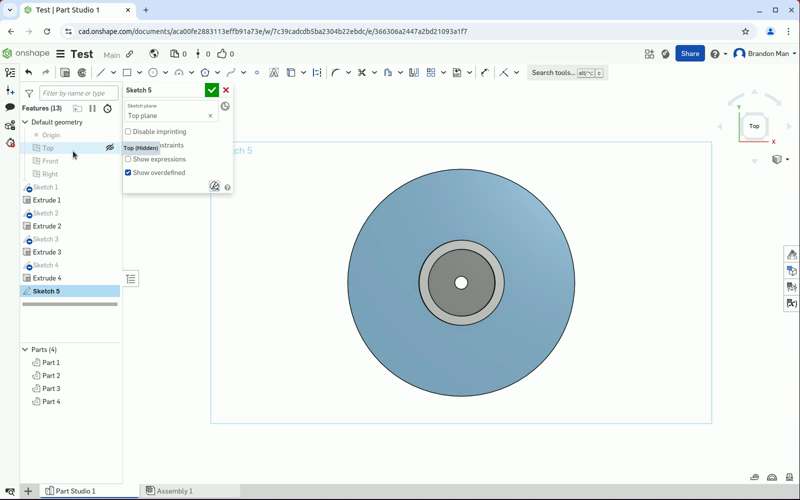
mouse_move(73, 352)
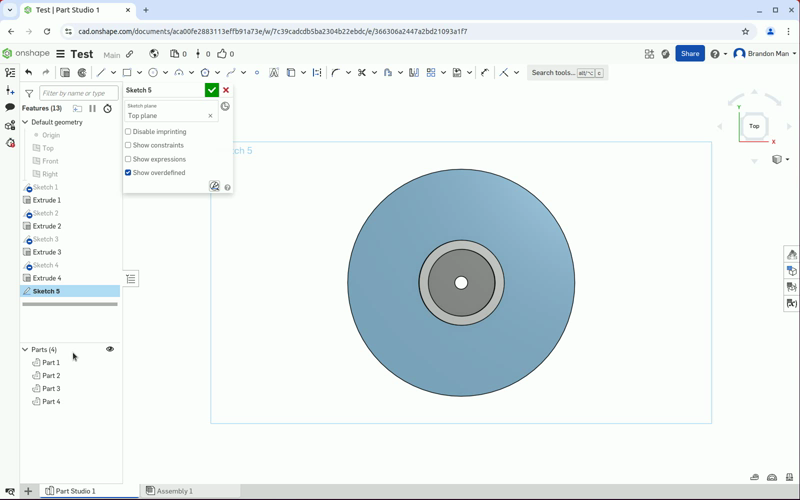
key(y)
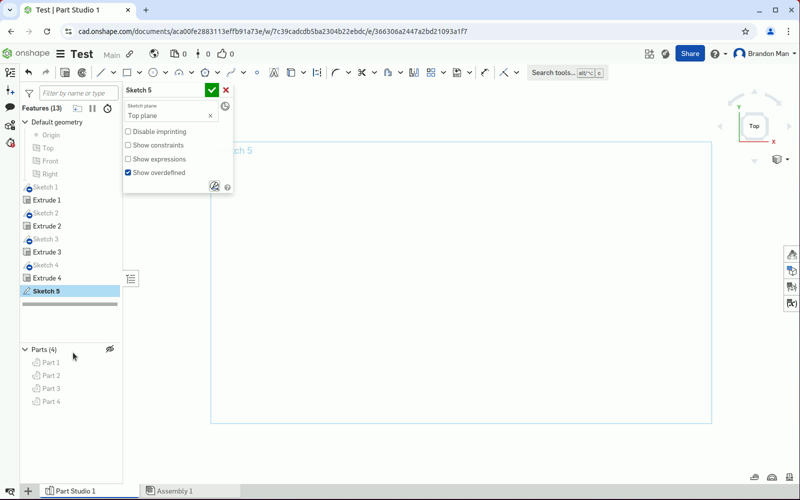
key(c)
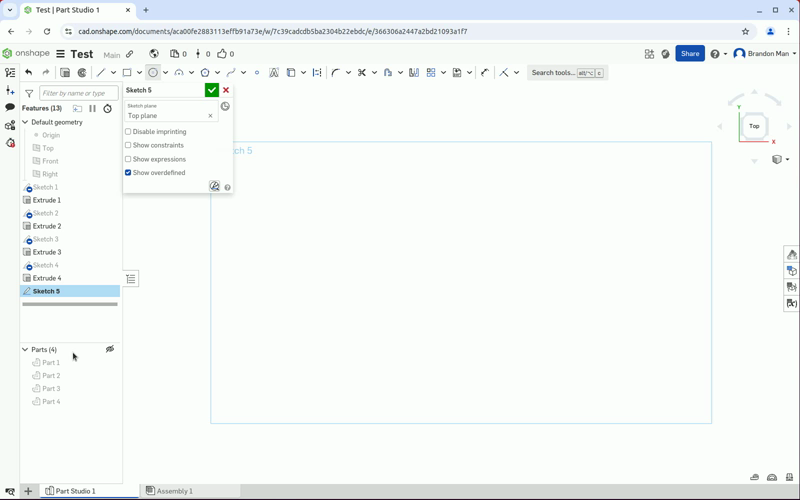
key_down(shift)
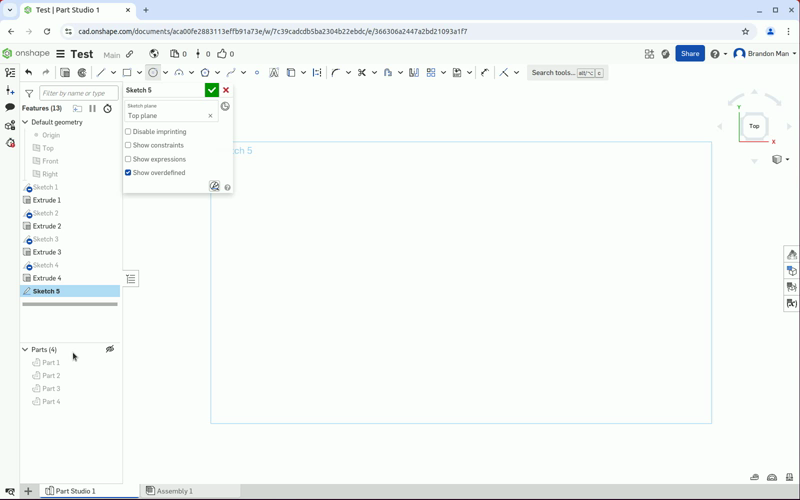
mouse_move(461, 282)
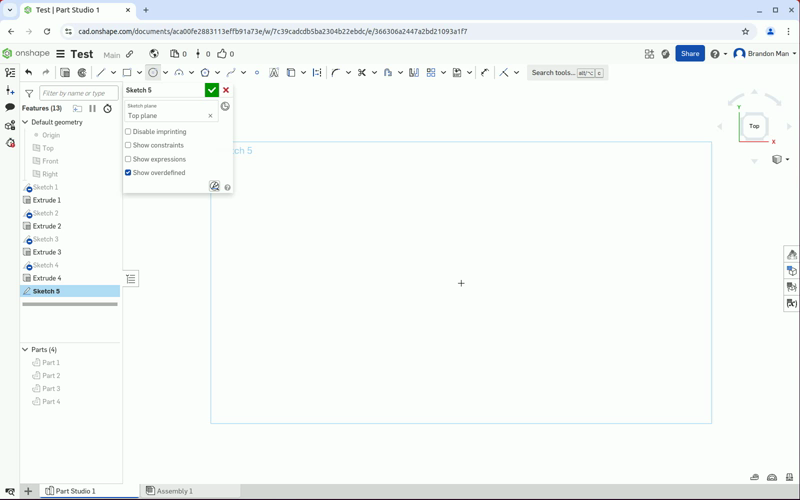
click(461, 282)
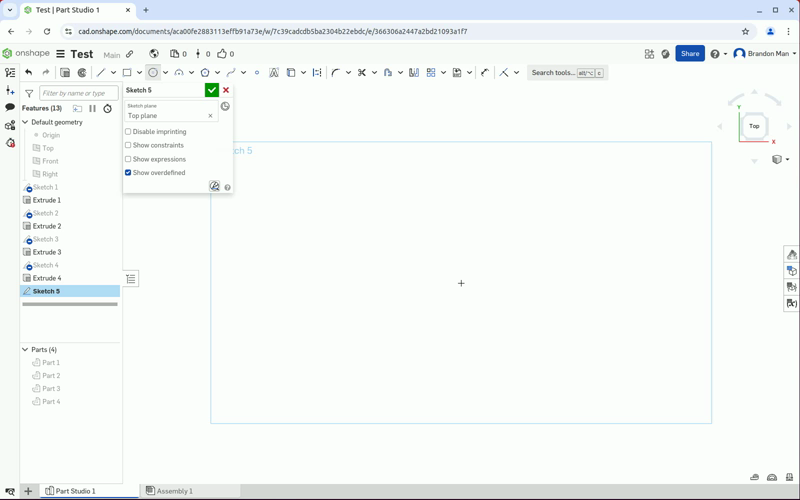
key_up(shift)
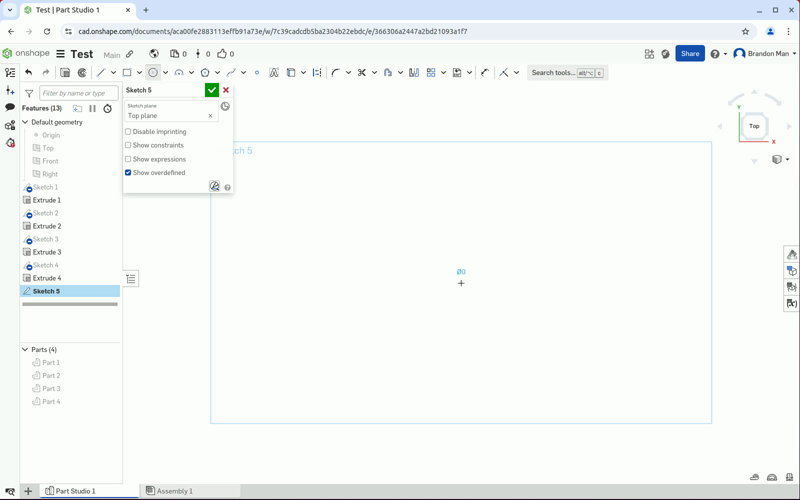
mouse_move(574, 282)
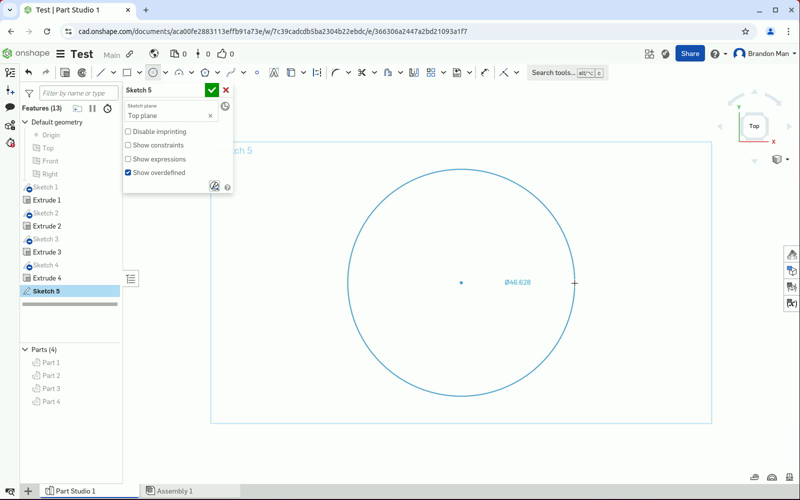
click(574, 282)
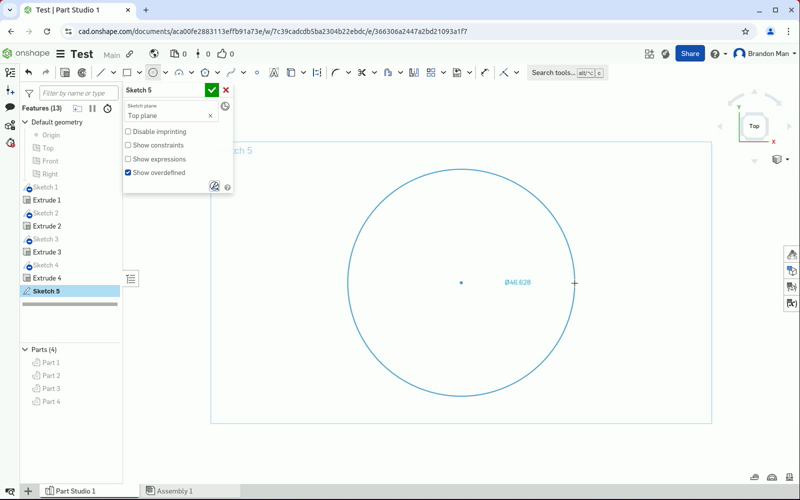
key(esc)
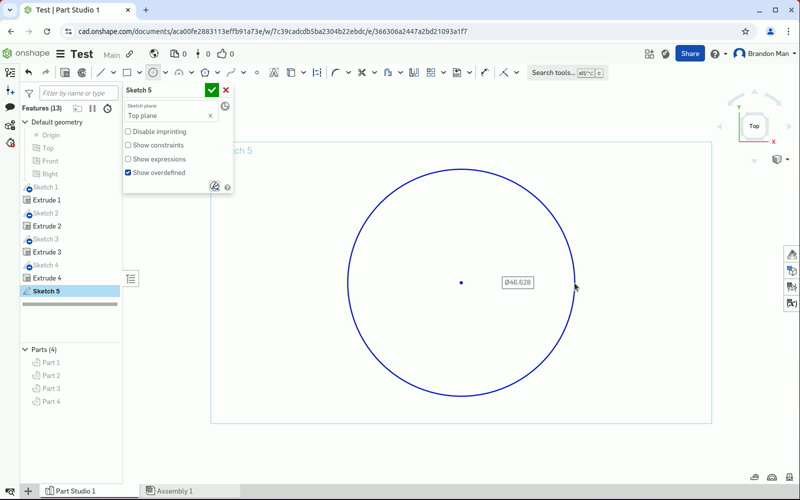
key(c)
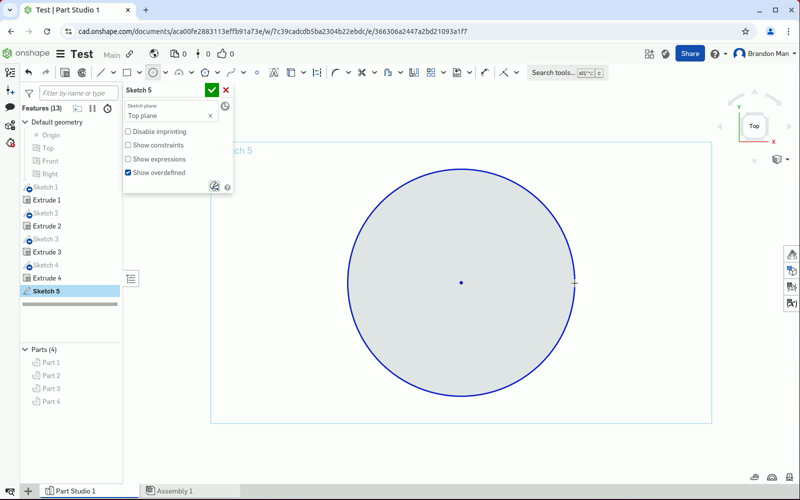
key_down(shift)
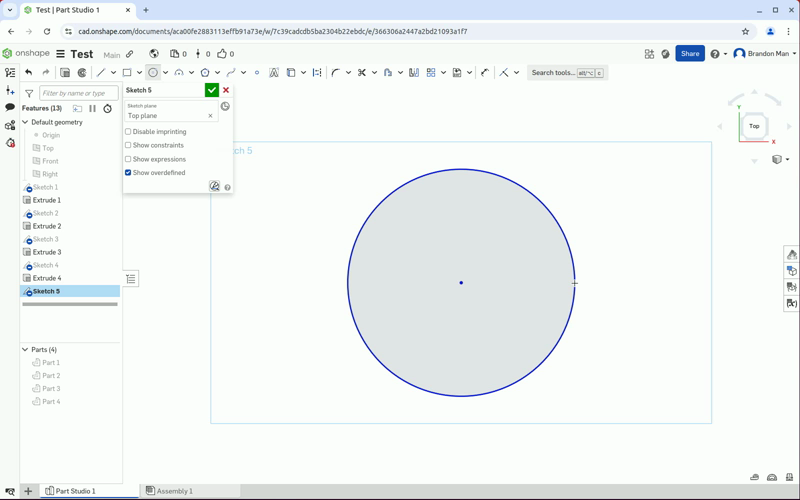
mouse_move(461, 282)
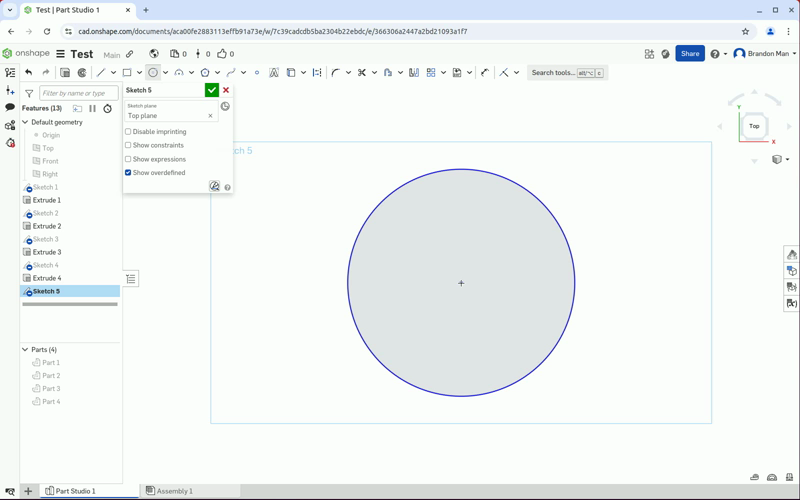
click(461, 282)
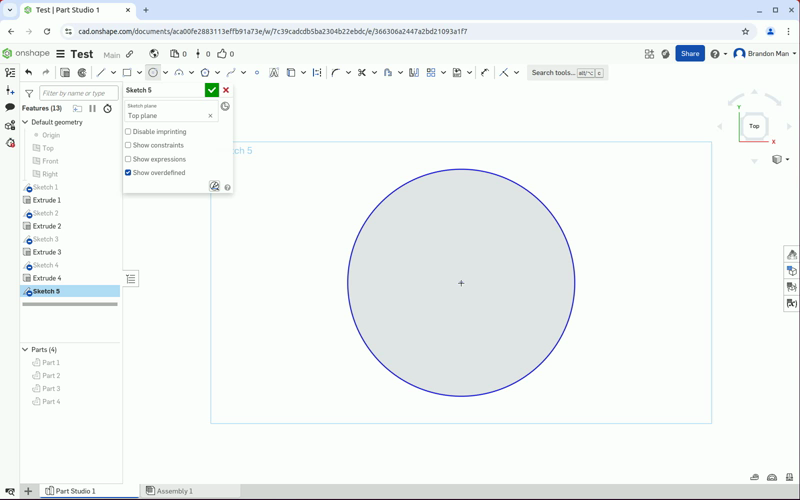
key_up(shift)
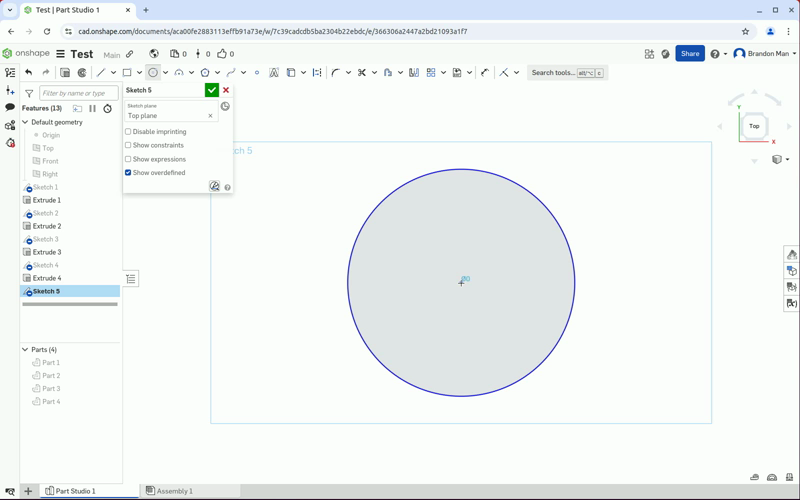
mouse_move(503, 282)
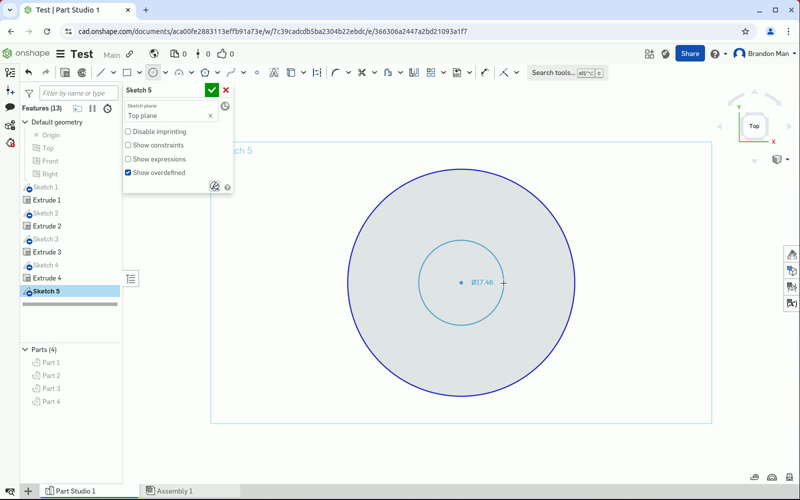
click(503, 282)
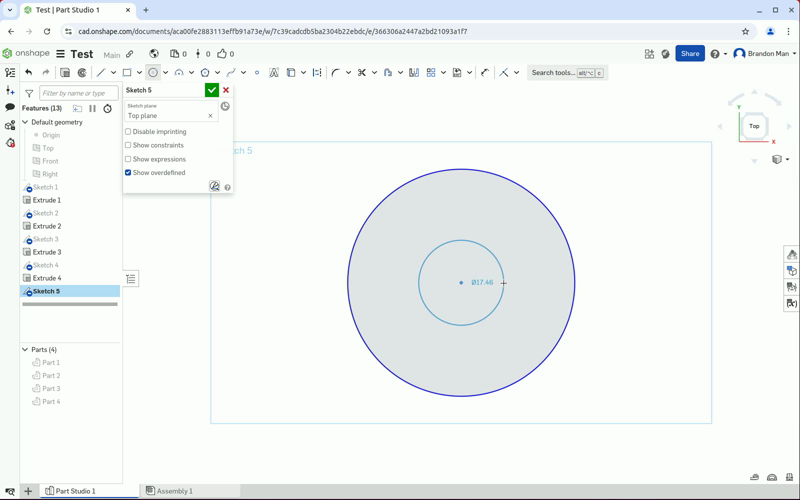
key(esc)
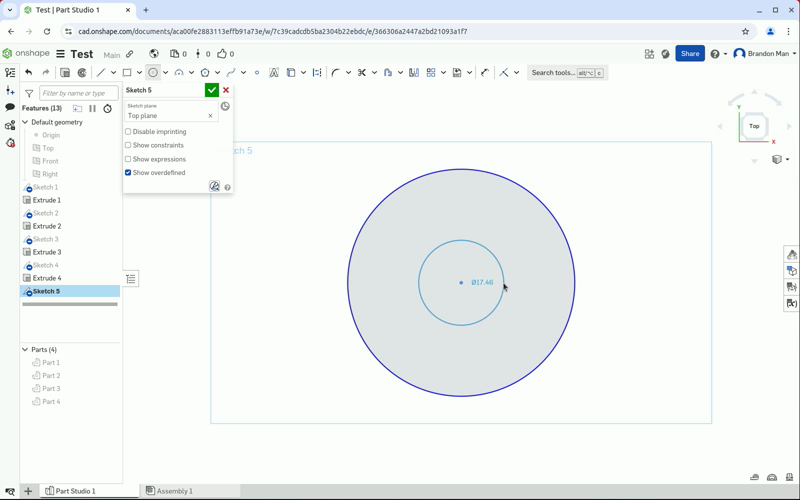
mouse_move(415, 339)
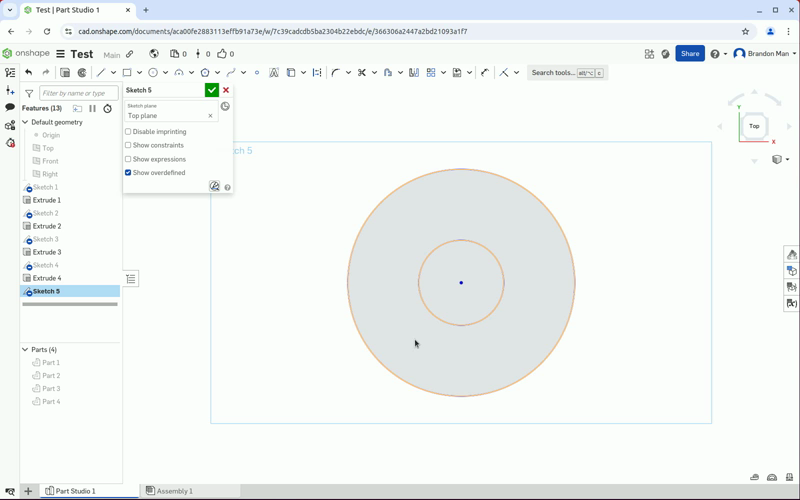
click(415, 339)
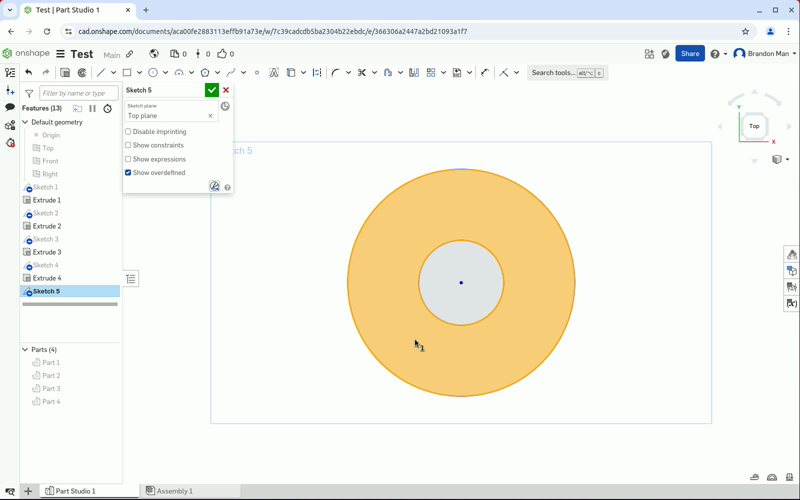
mouse_move(73, 352)
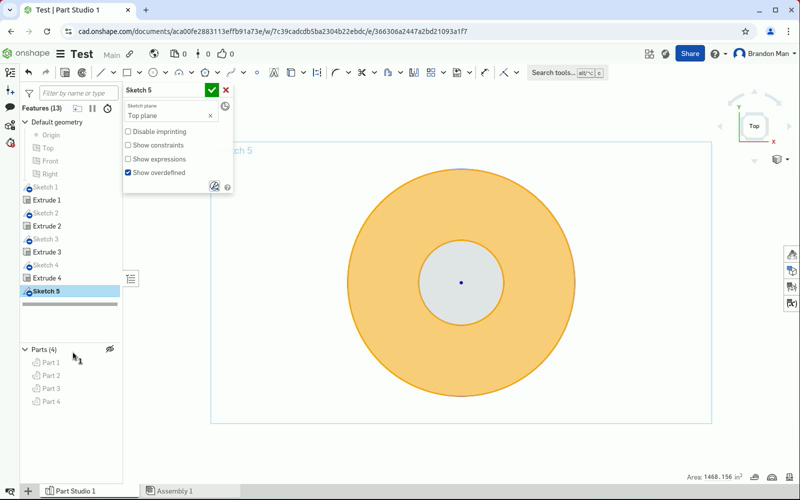
key(shift+y)
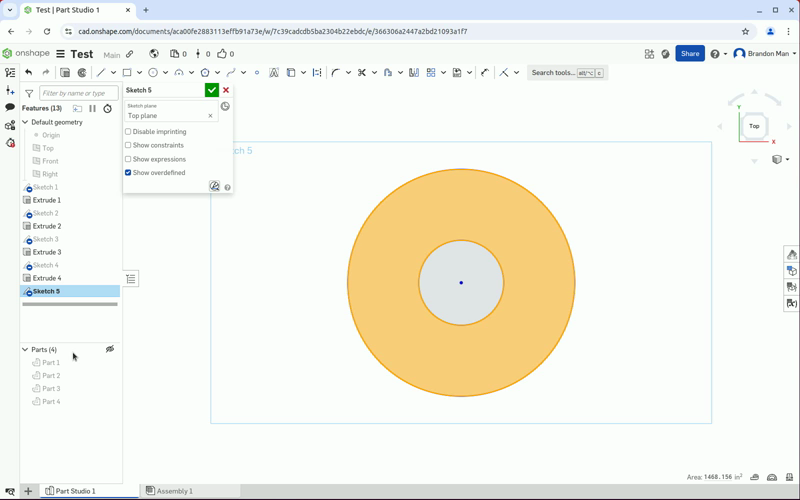
key(shift+e)
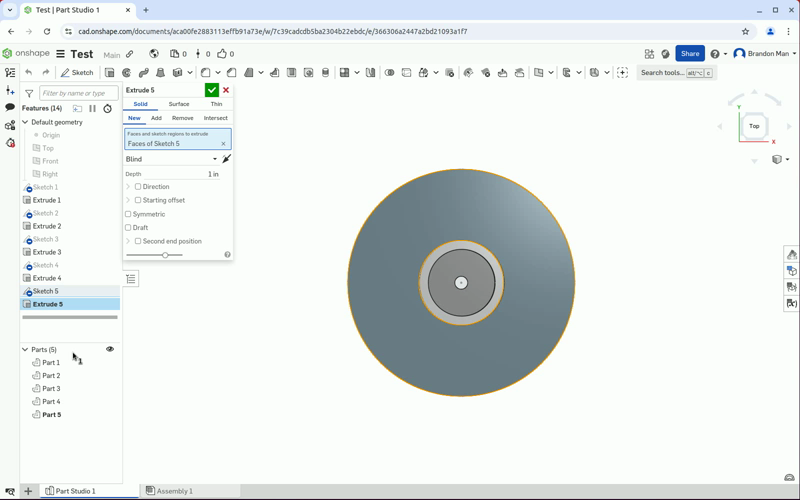
mouse_move(143, 106)
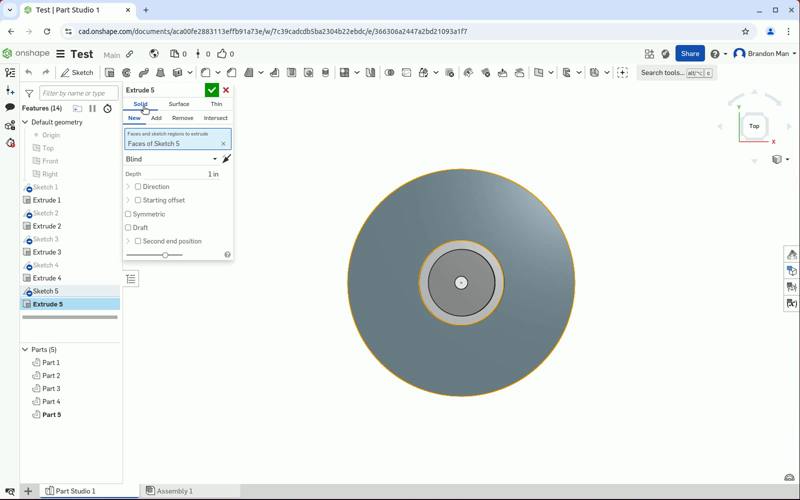
click(143, 106)
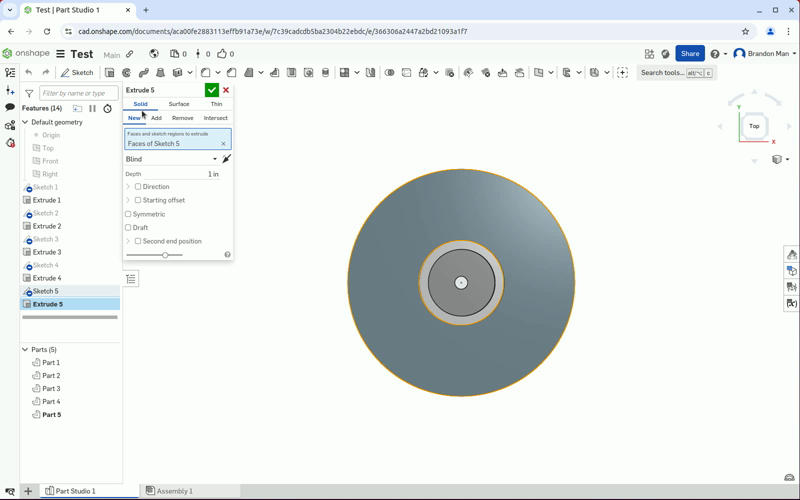
mouse_move(137, 120)
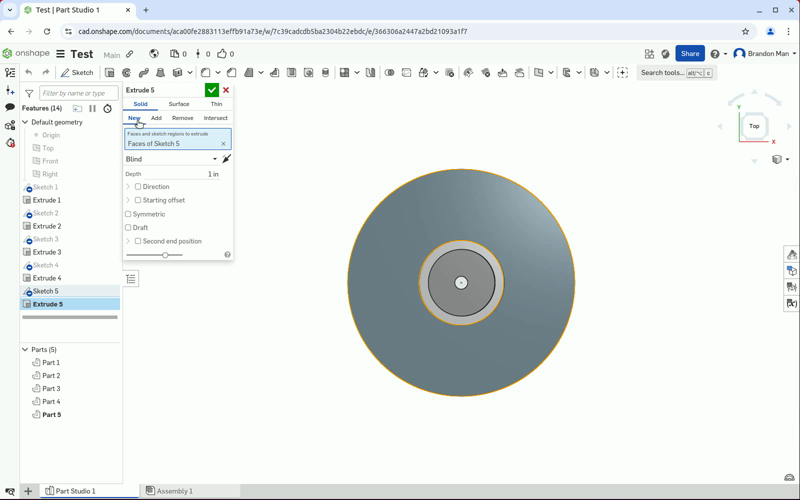
click(137, 120)
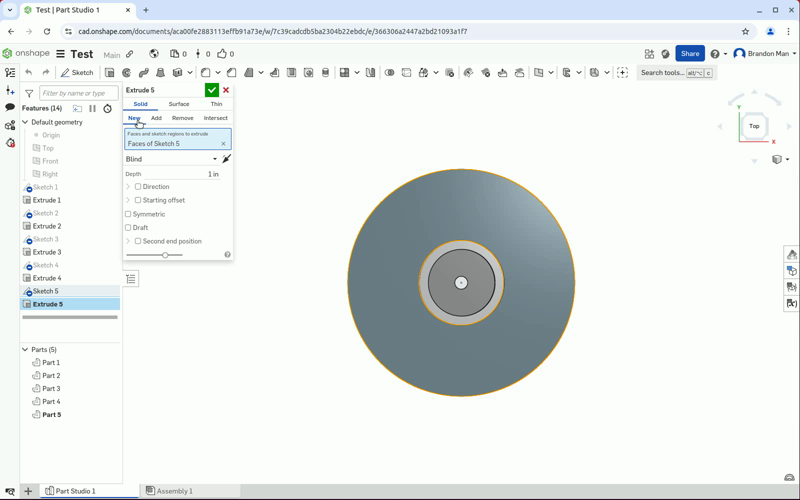
key(tab, 4)
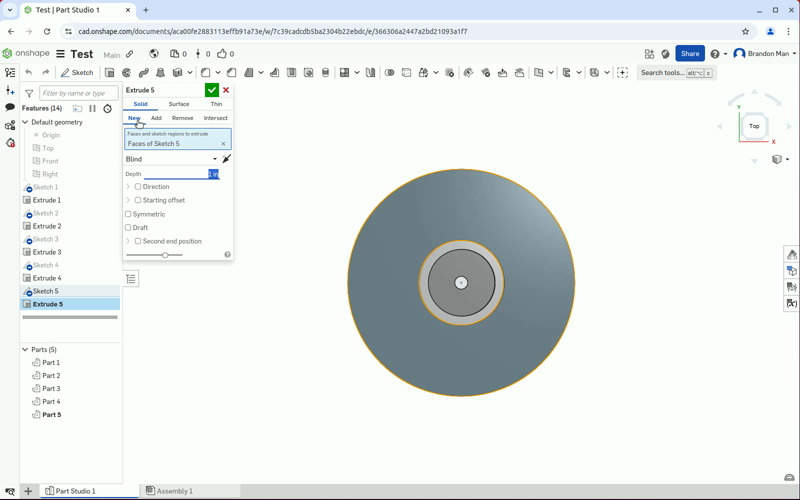
text(1.685)
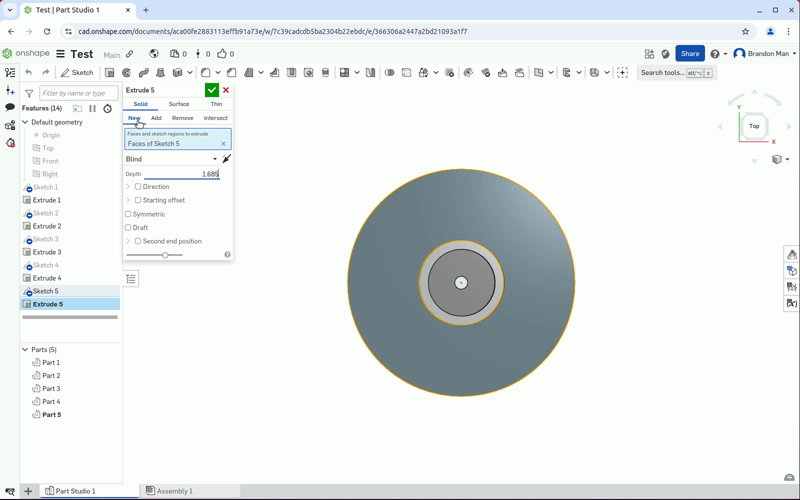
key(enter)
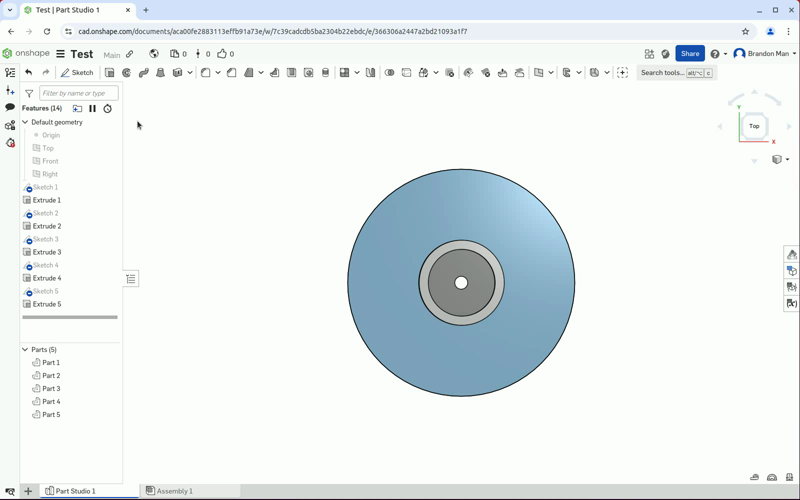
key(shift+h)
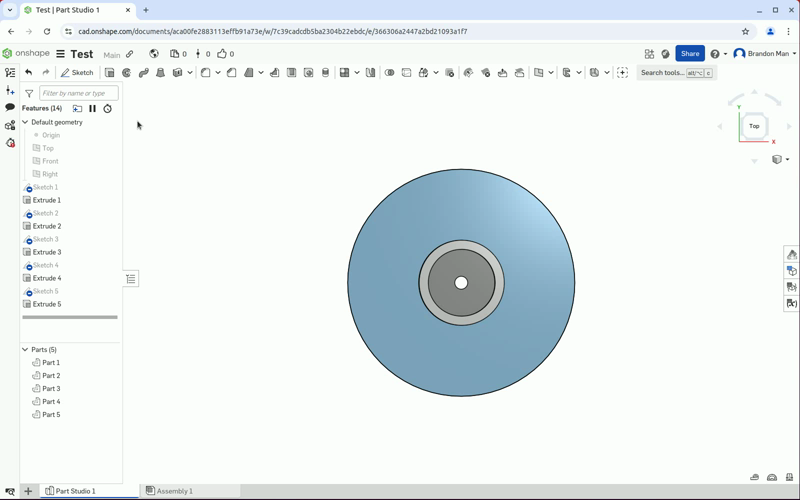
key(shift+h)
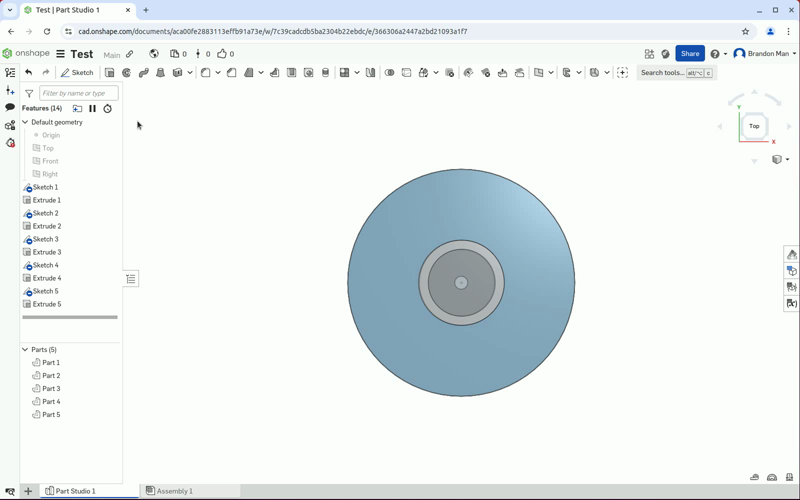
key(shift+7)
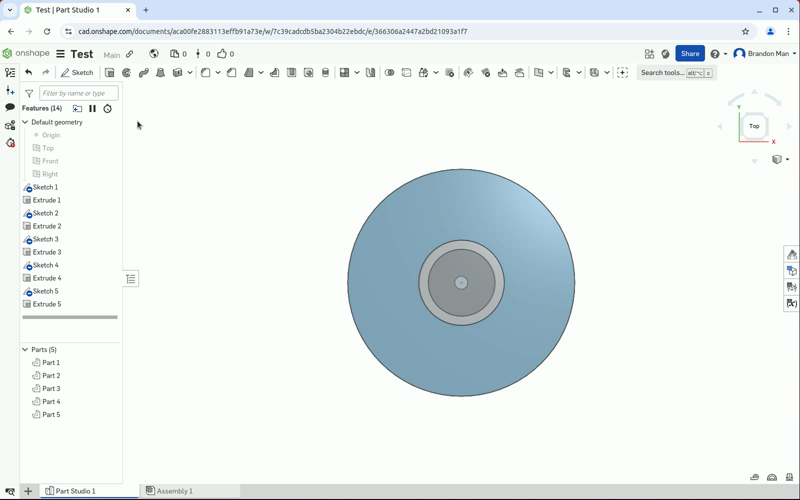
key(up, 3)
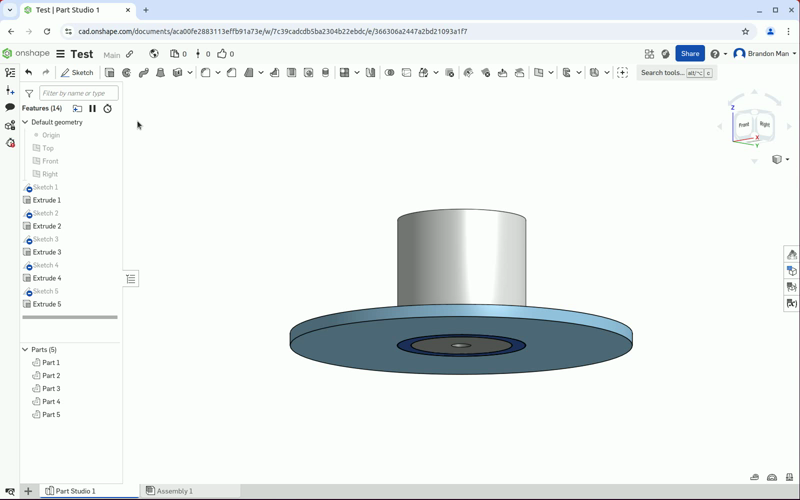
key(left, 3)
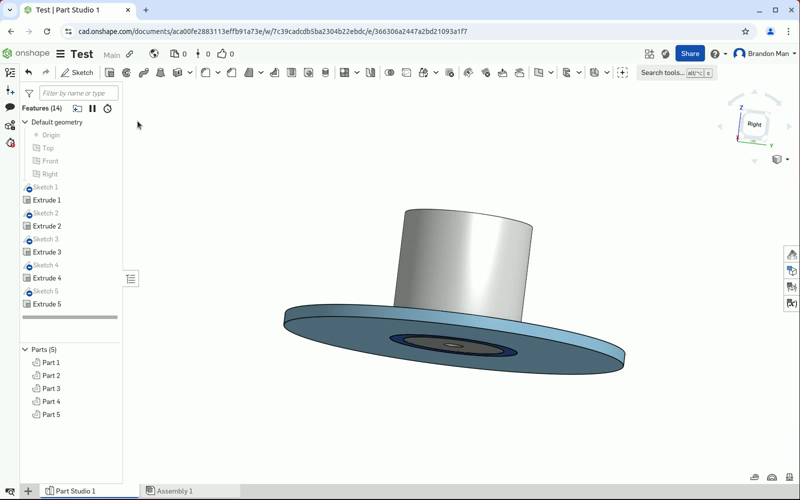
key(right, 3)
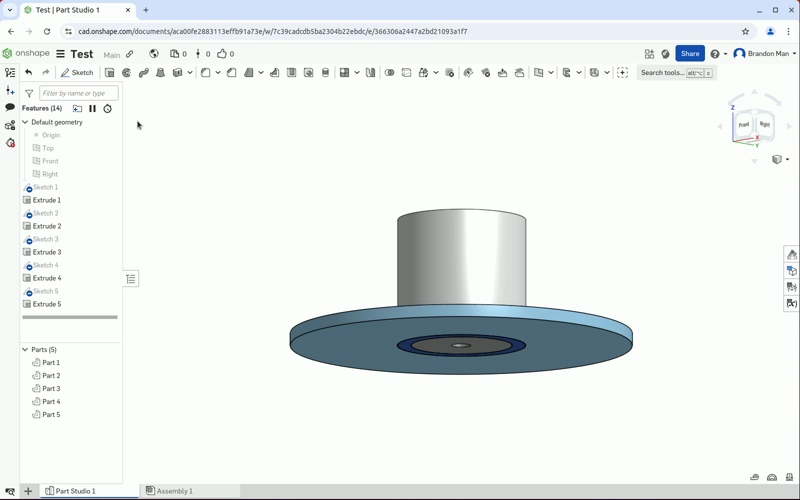
key(down, 3)
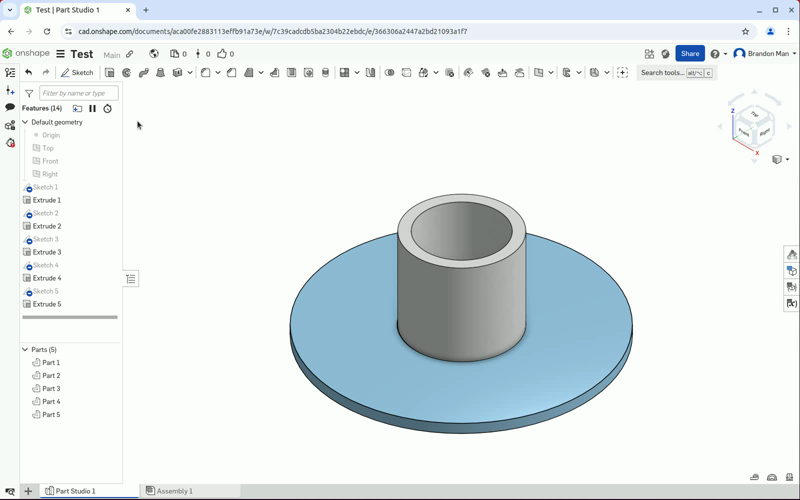
mouse_move(73, 189)
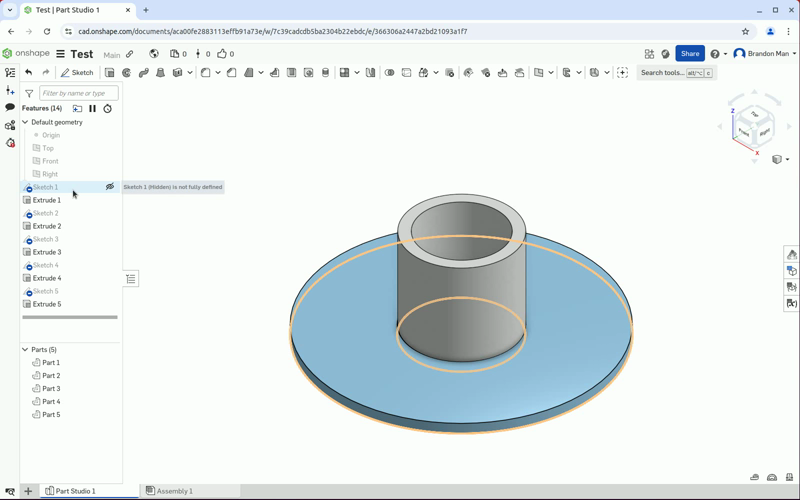
click(73, 189)